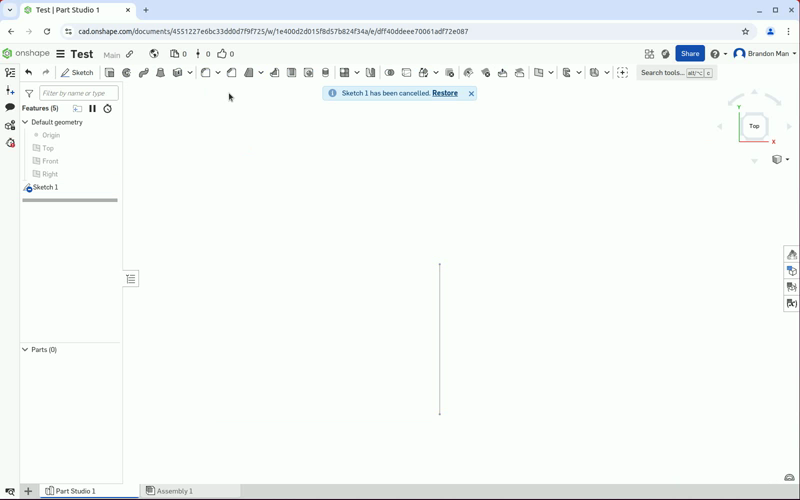
key(shift+h)
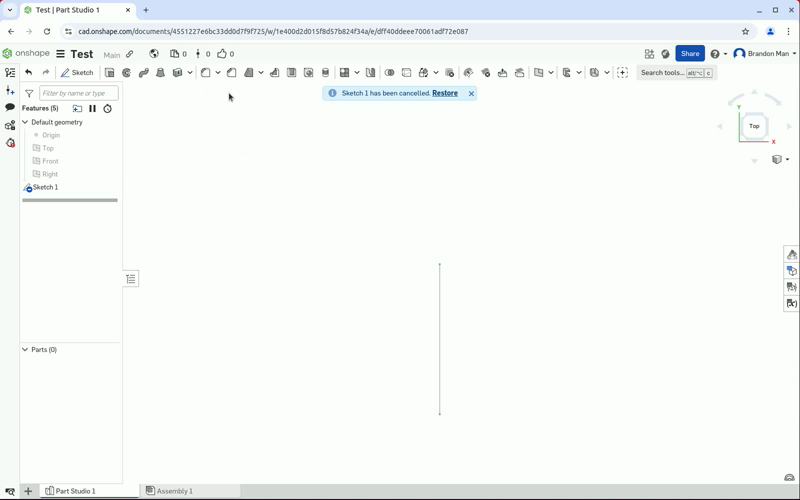
key(shift+s)
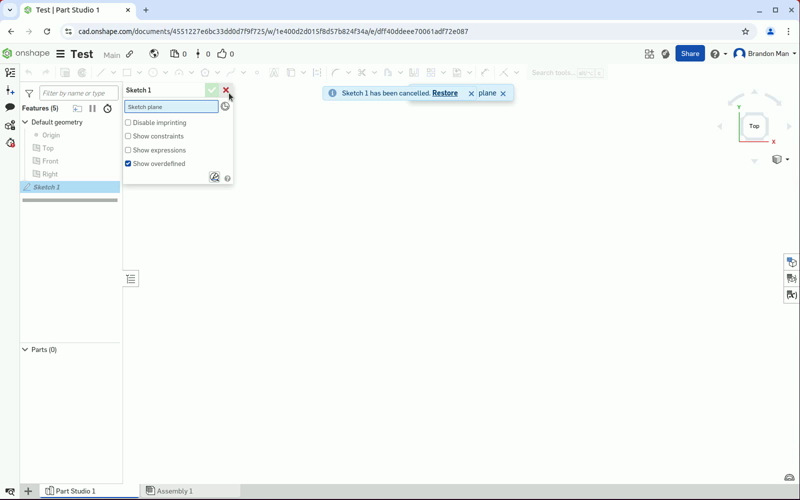
mouse_move(73, 150)
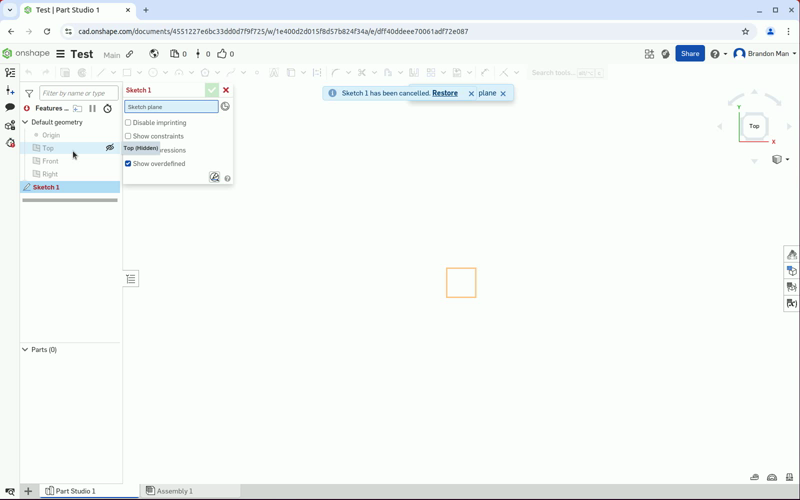
click(73, 150)
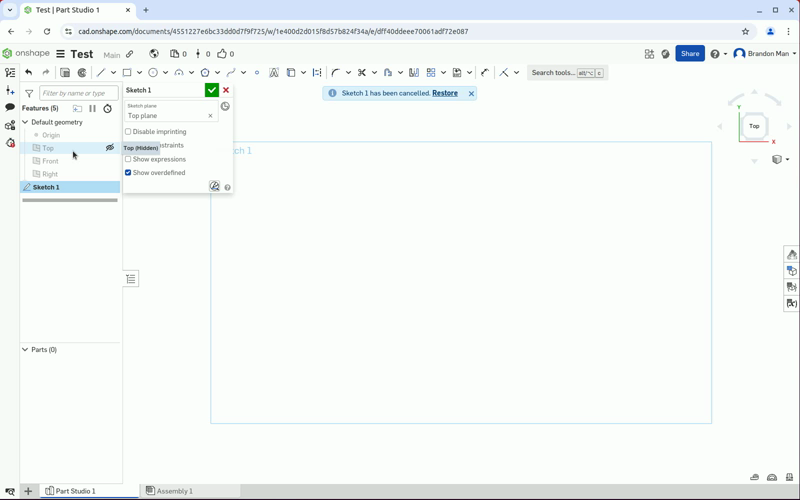
mouse_move(73, 352)
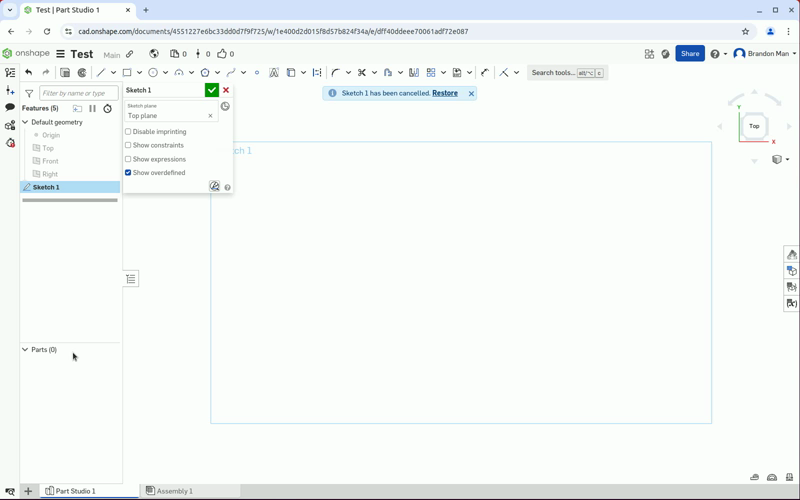
key(y)
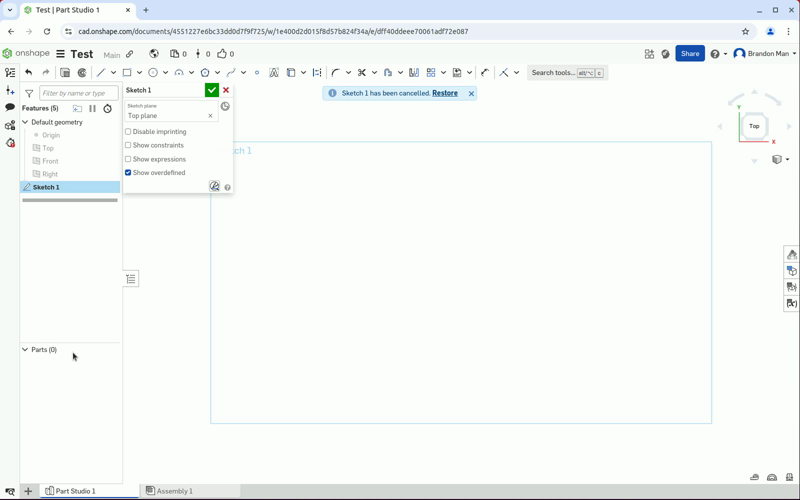
key(l)
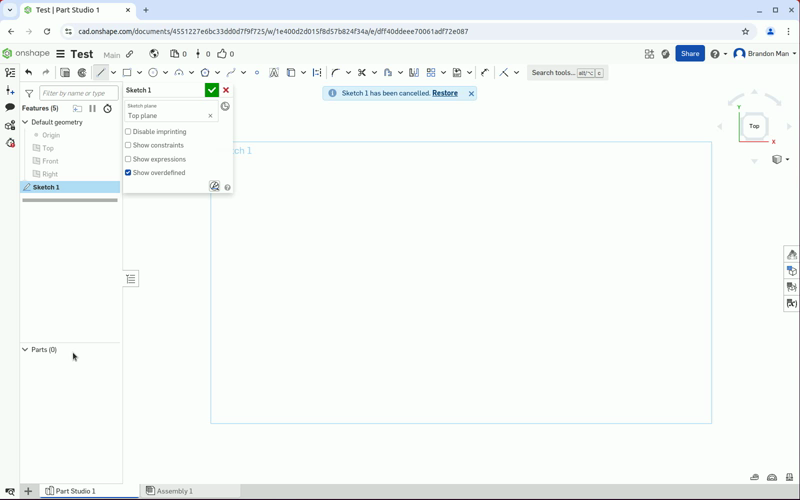
key_down(shift)
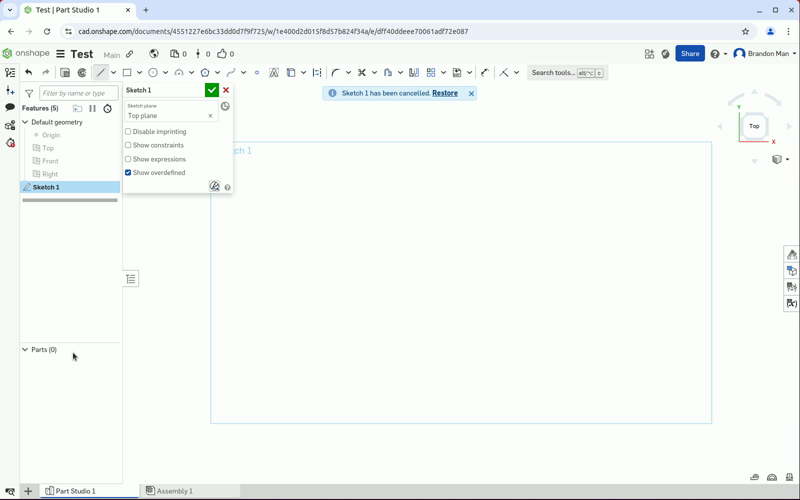
mouse_move(460, 282)
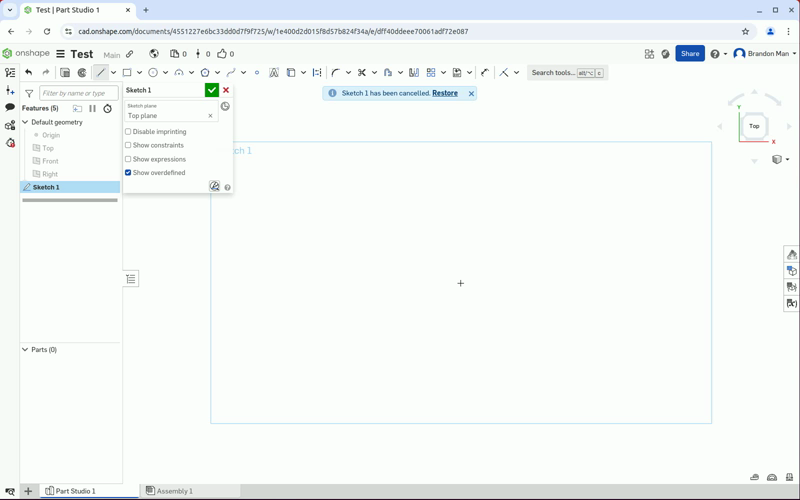
click(460, 282)
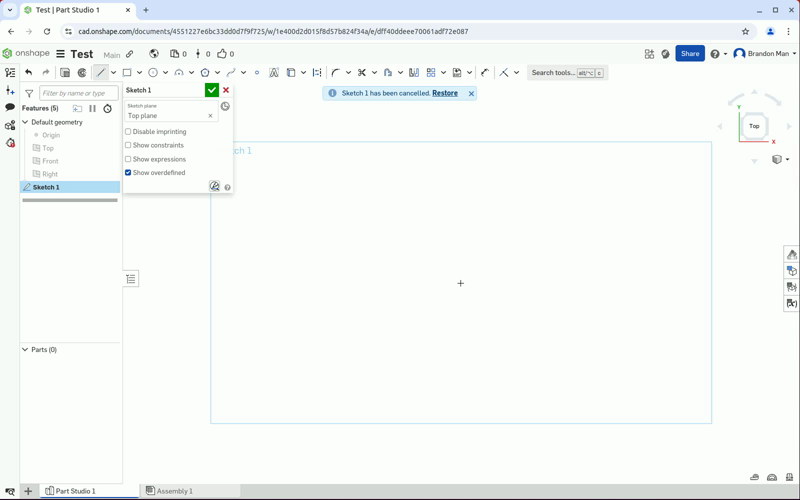
key_up(shift)
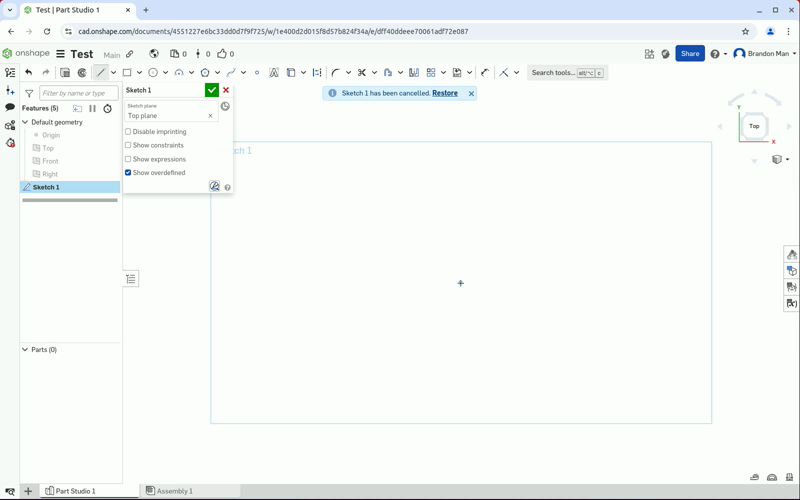
key_down(shift)
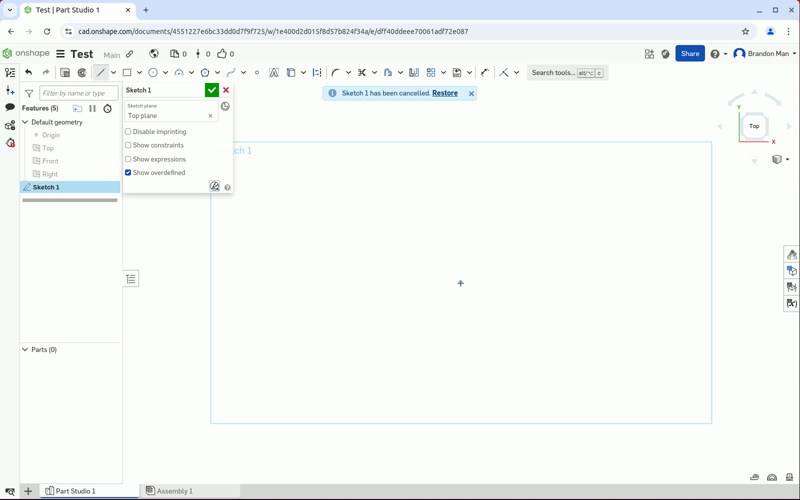
mouse_move(535, 282)
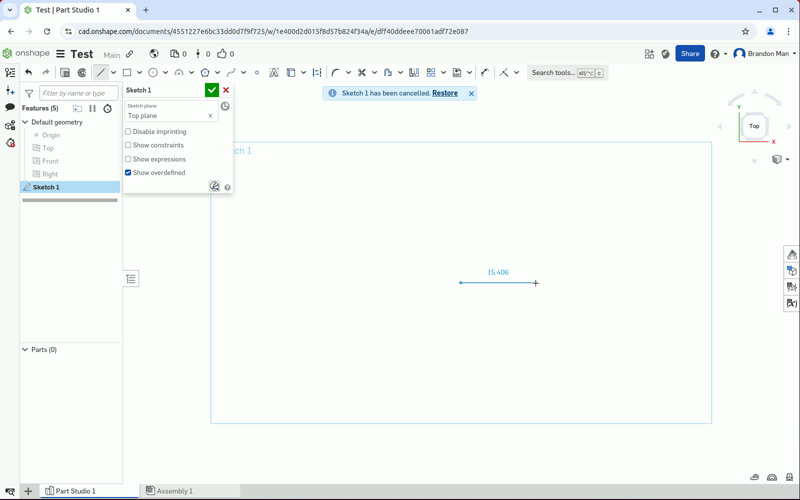
click(535, 282)
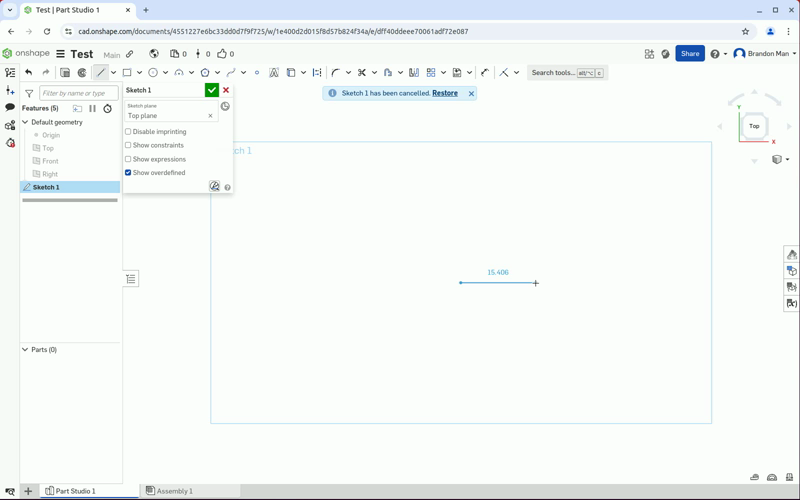
key_up(shift)
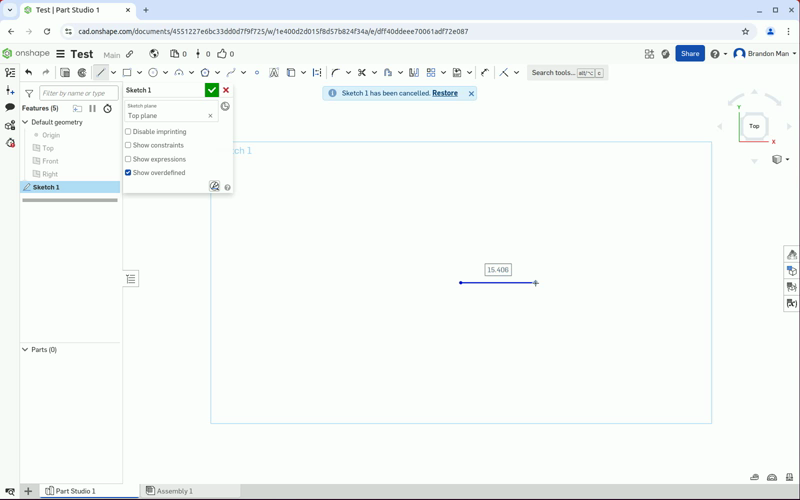
key_down(shift)
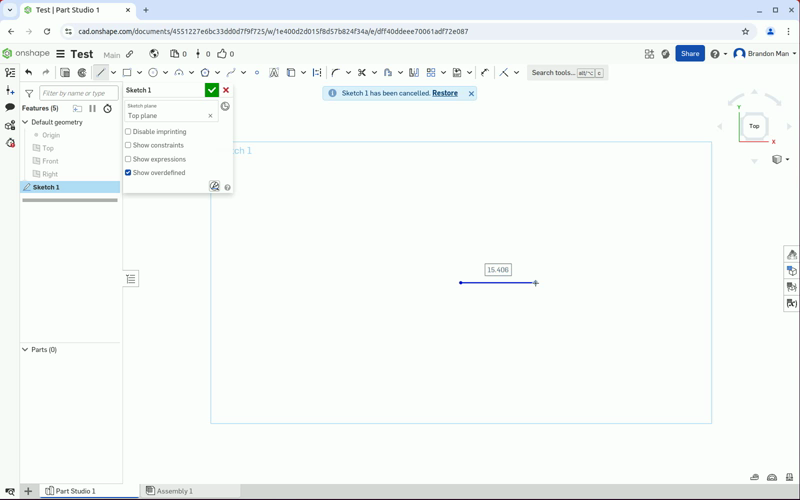
mouse_move(535, 170)
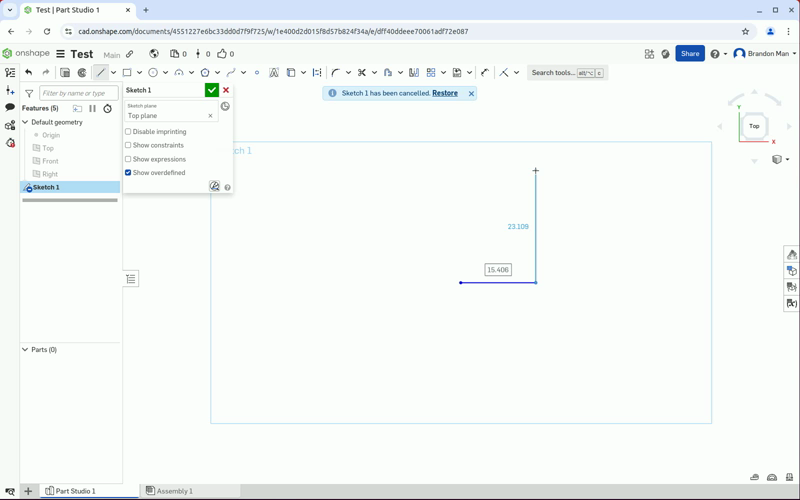
click(535, 170)
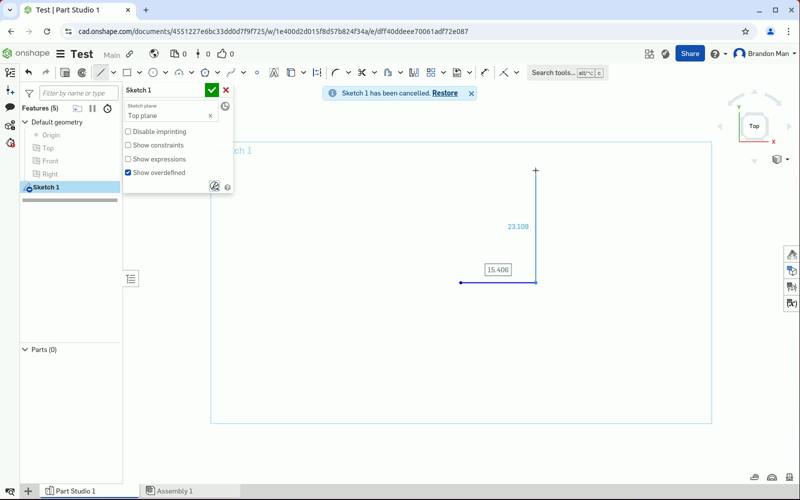
key_up(shift)
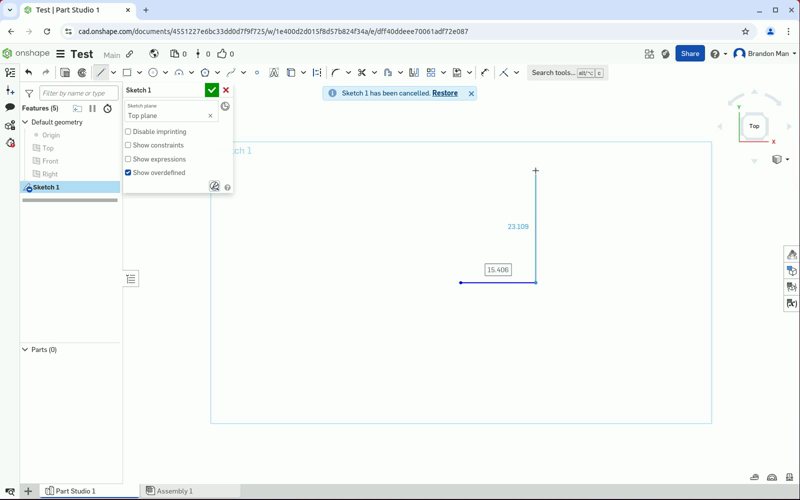
key_down(shift)
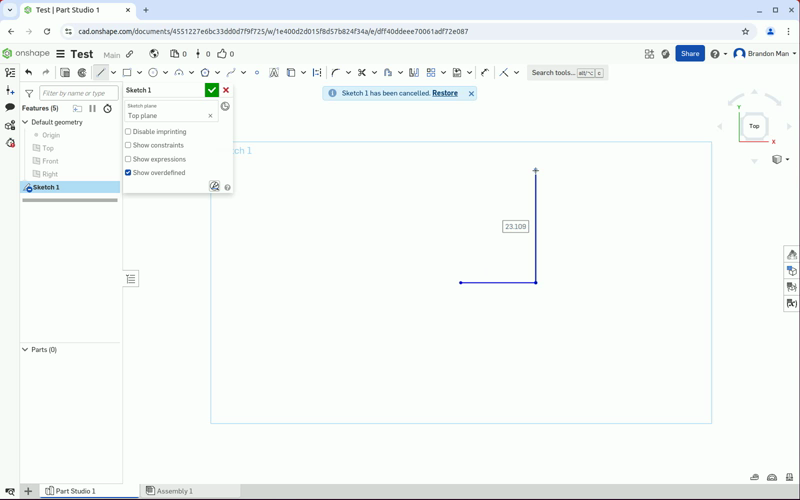
mouse_move(460, 170)
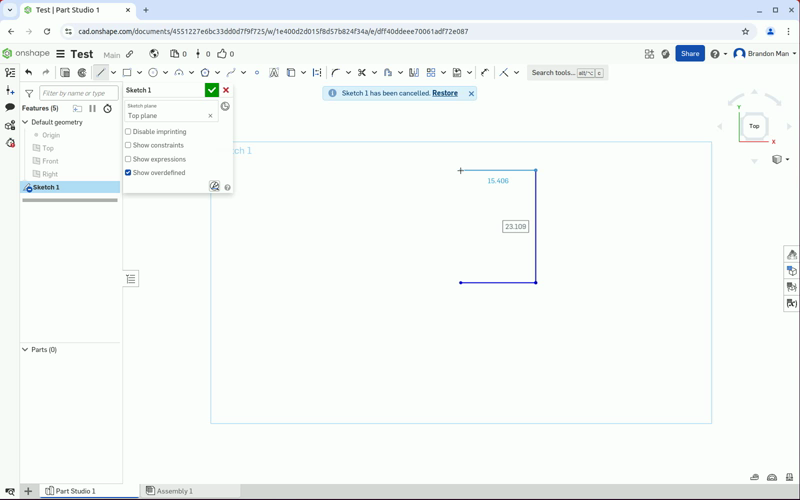
click(460, 170)
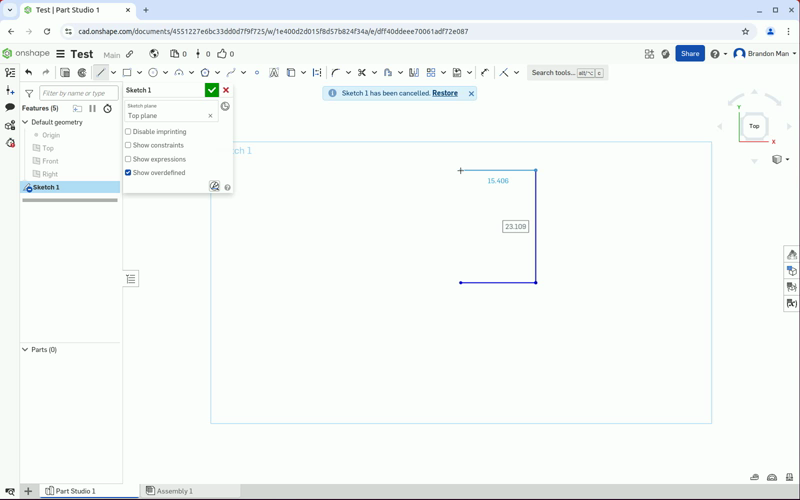
key_up(shift)
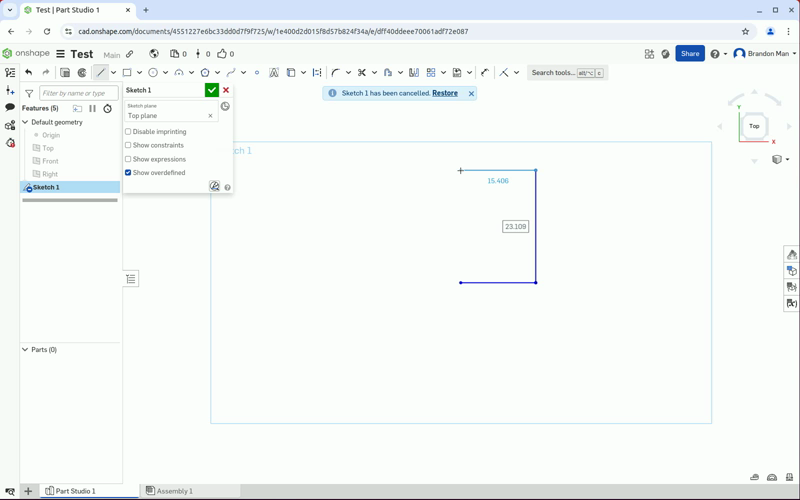
key_down(shift)
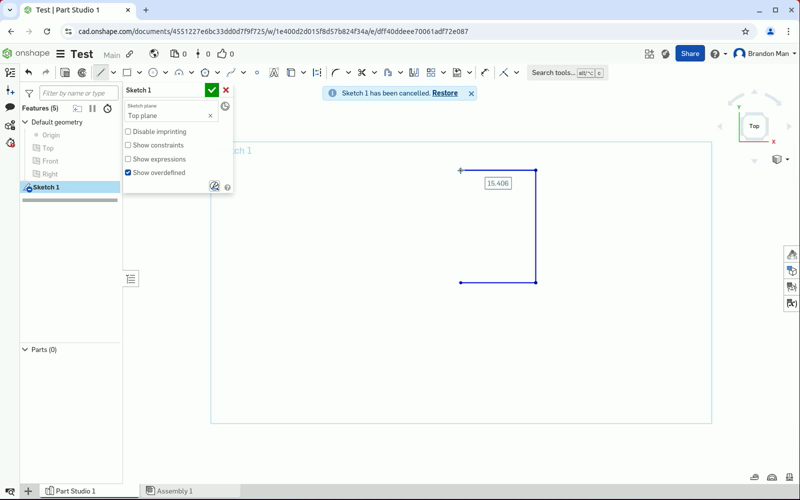
mouse_move(460, 282)
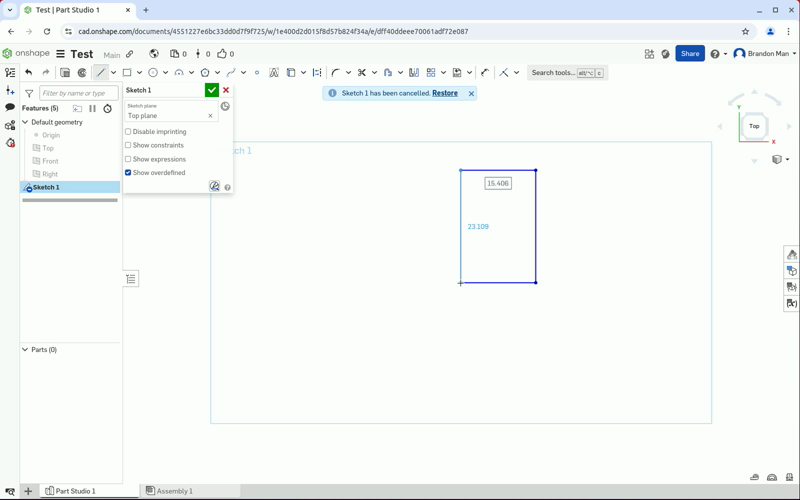
key_up(shift)
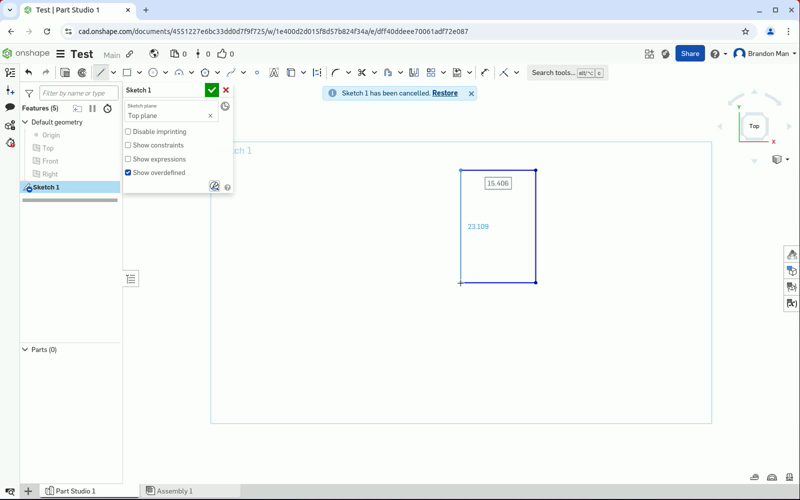
click(460, 282)
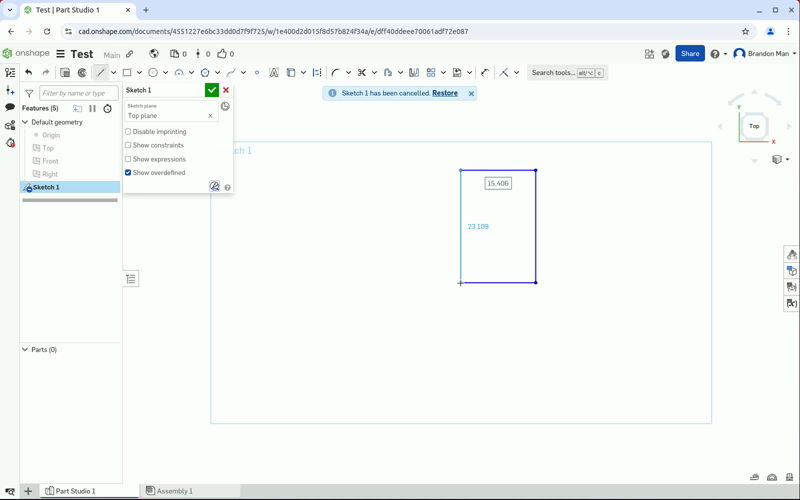
key(esc)
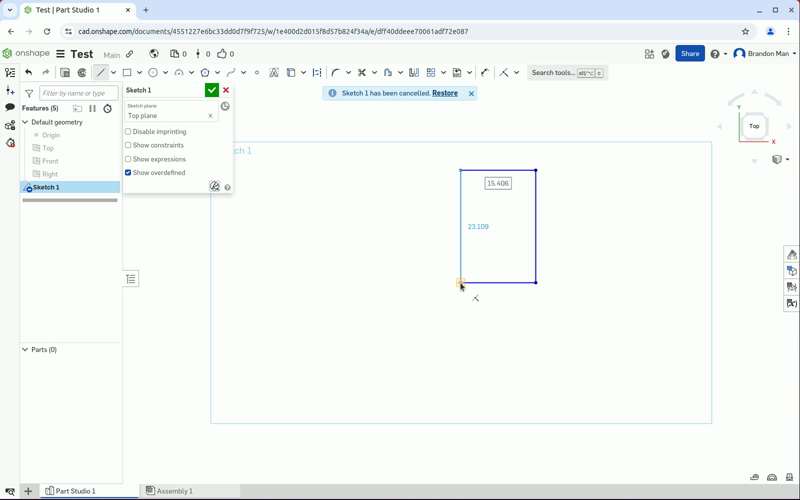
mouse_move(486, 213)
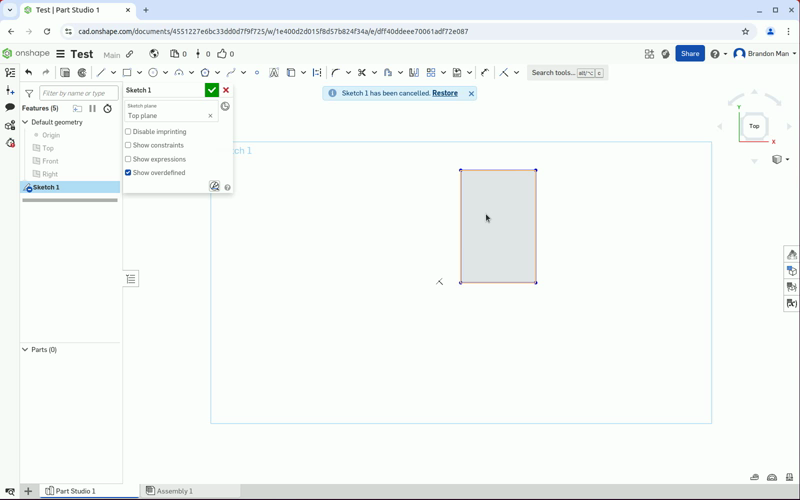
click(486, 213)
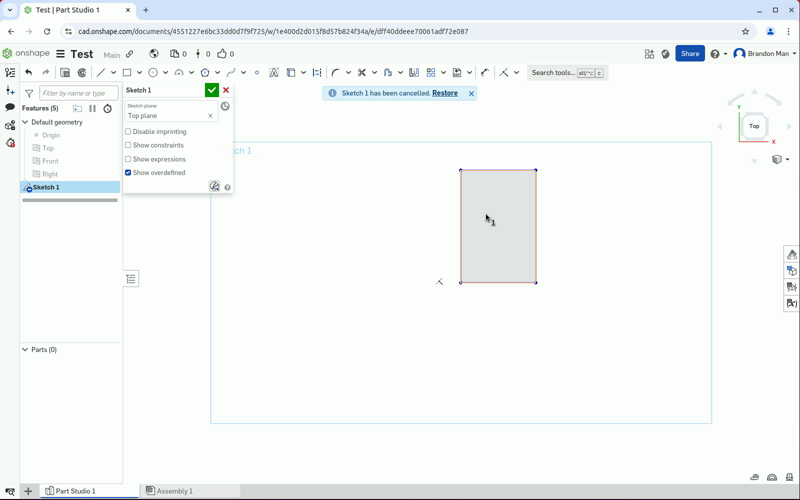
mouse_move(73, 352)
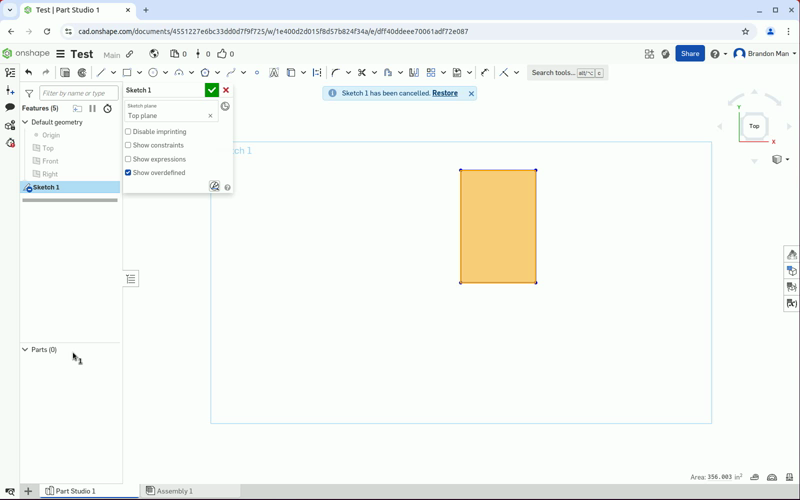
key(shift+y)
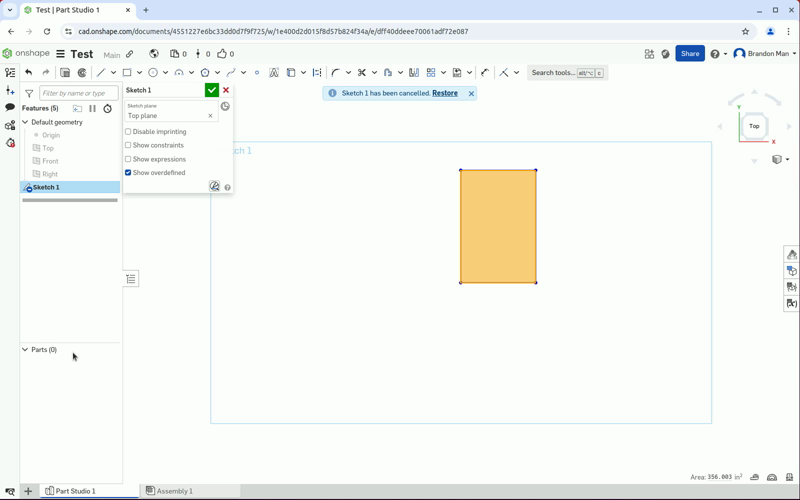
key(shift+e)
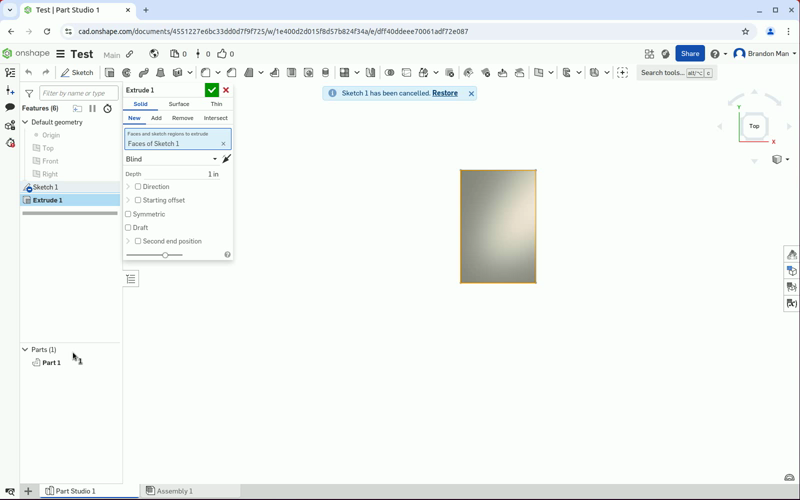
mouse_move(143, 106)
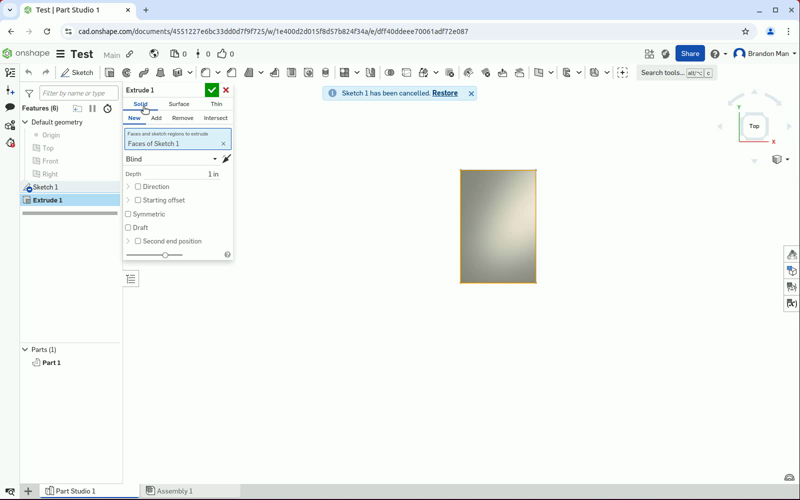
click(143, 106)
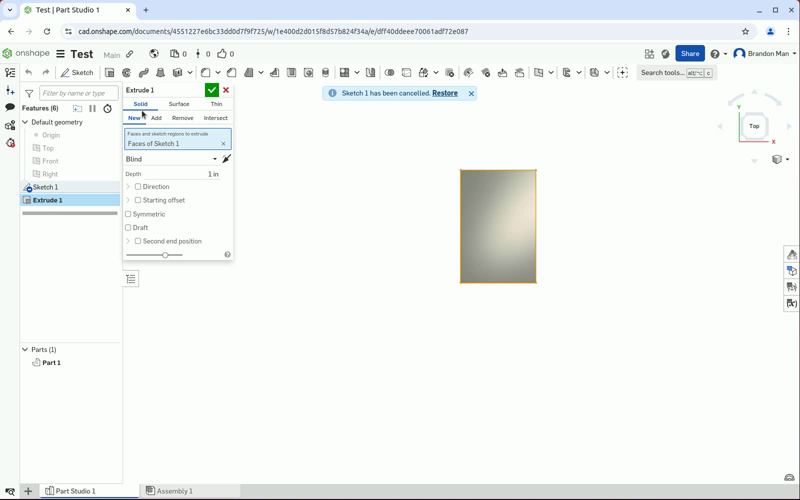
mouse_move(137, 120)
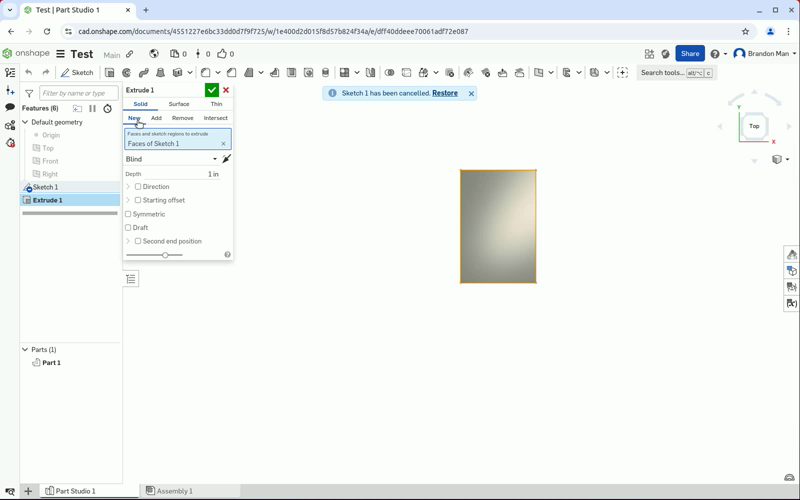
click(137, 120)
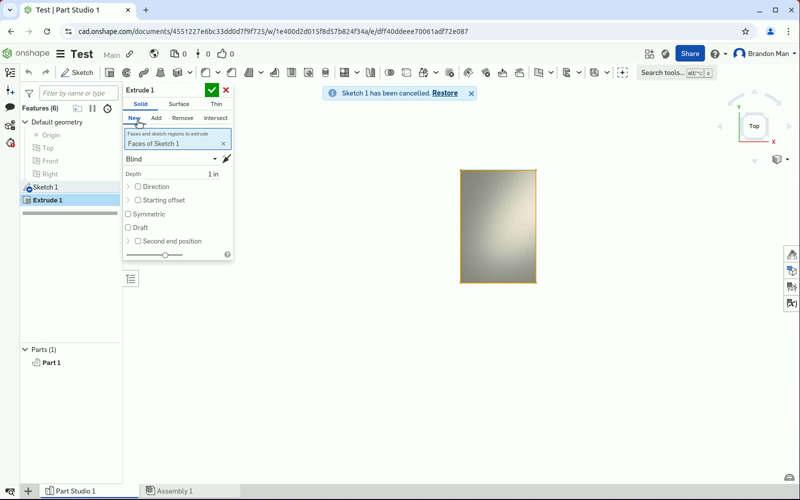
key(tab, 4)
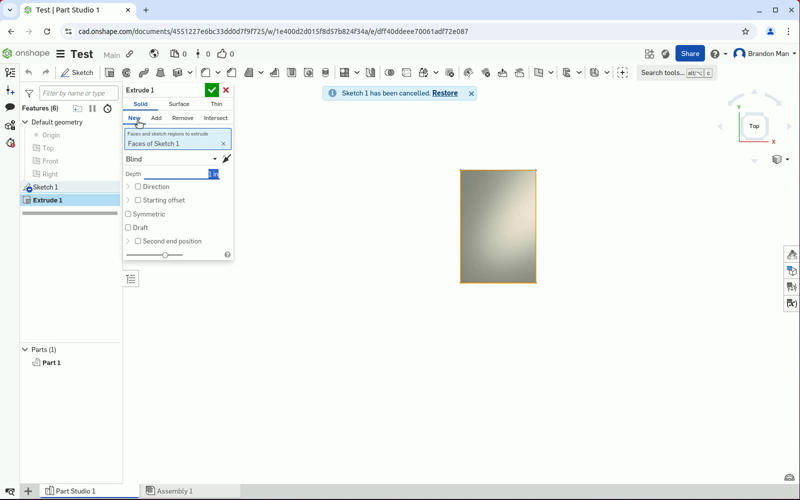
text(15.405)
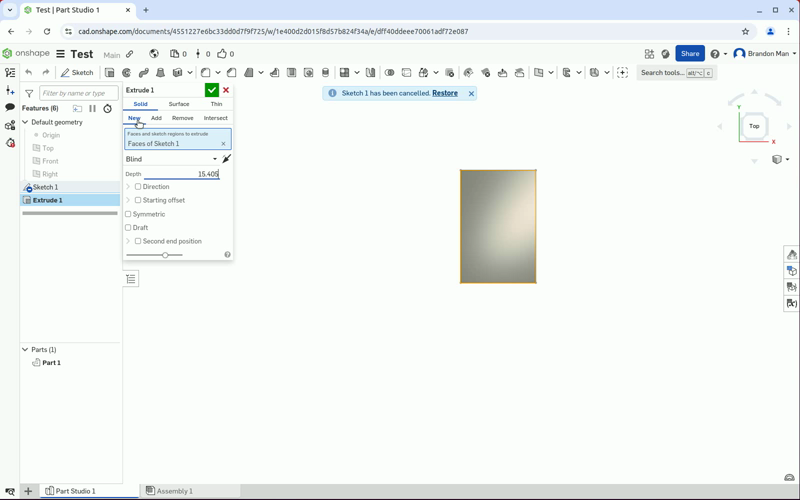
key(enter)
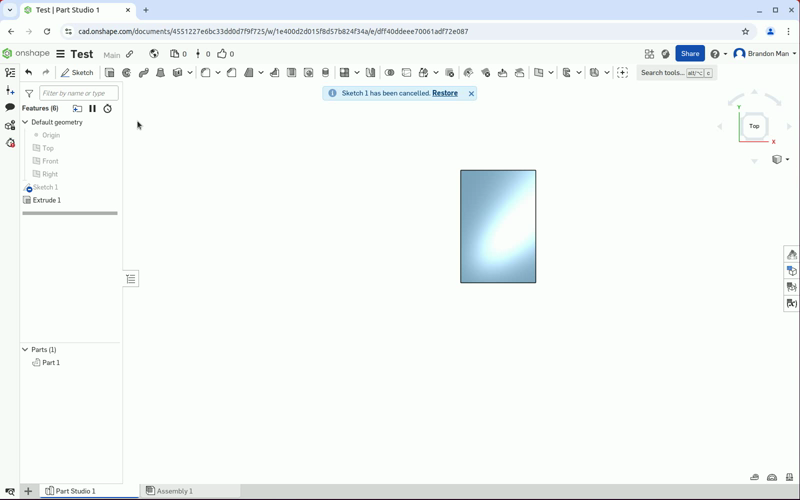
key(shift+h)
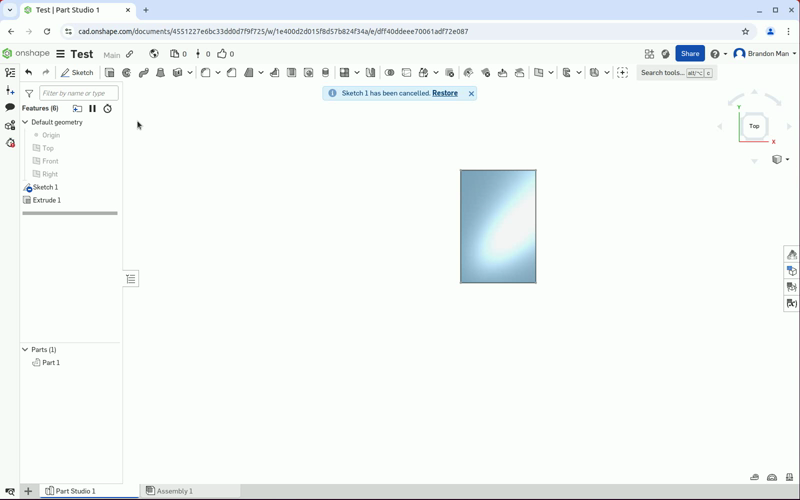
key(shift+h)
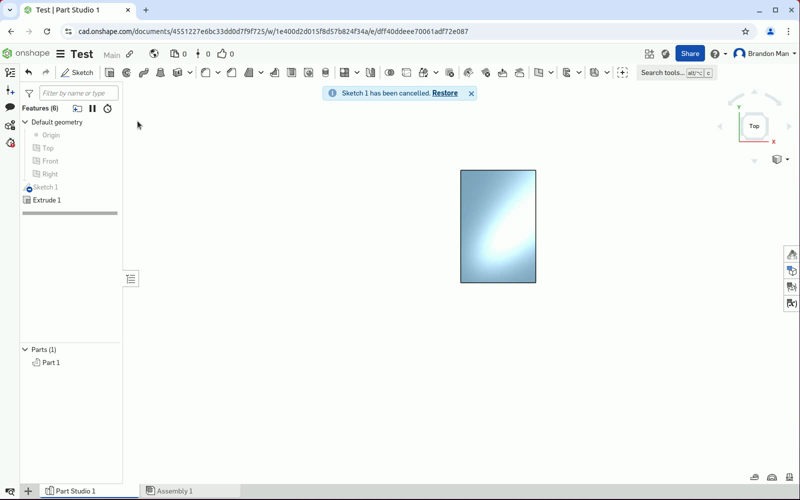
mouse_move(73, 189)
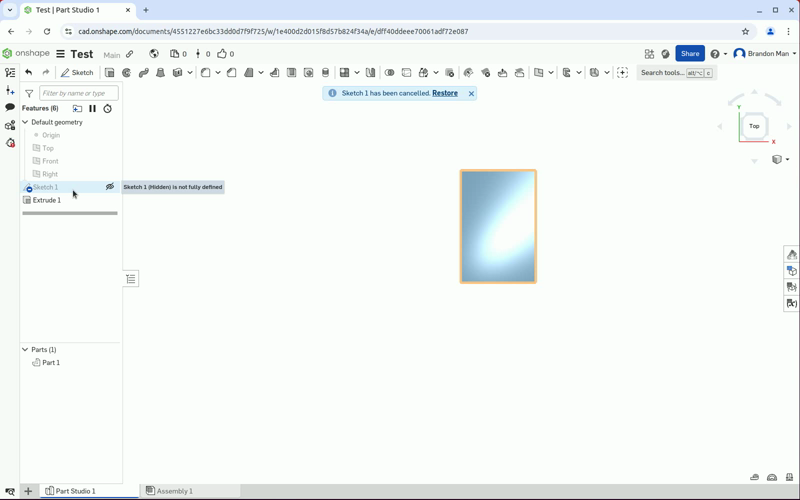
click(73, 189)
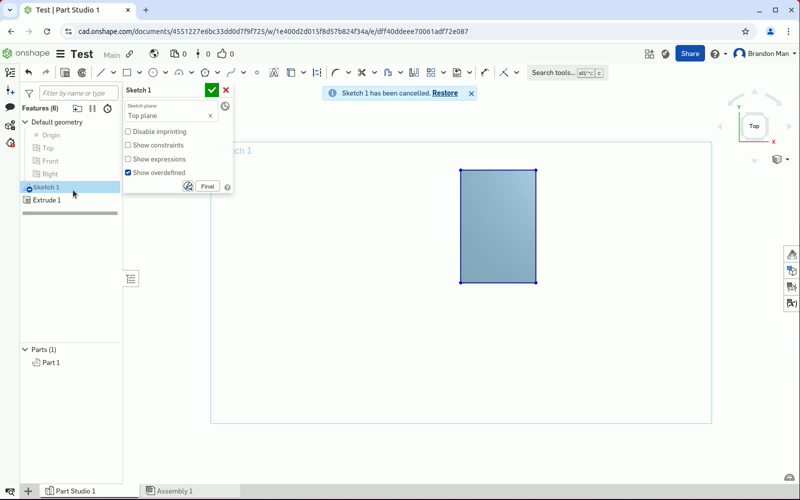
mouse_move(229, 92)
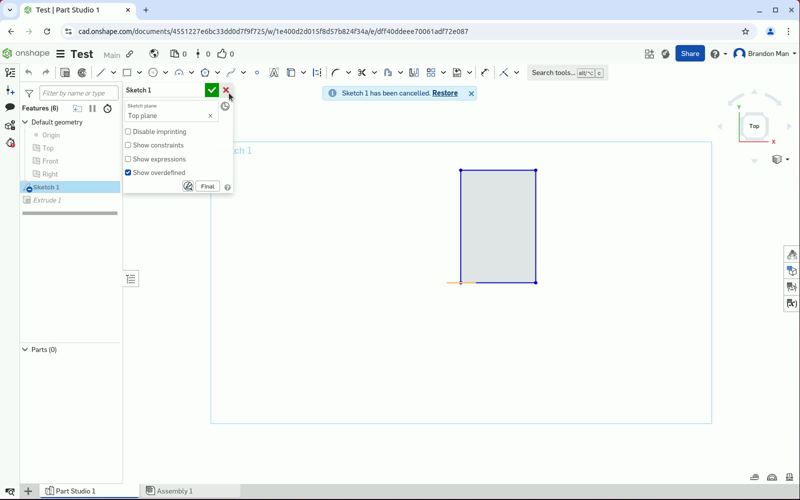
click(229, 92)
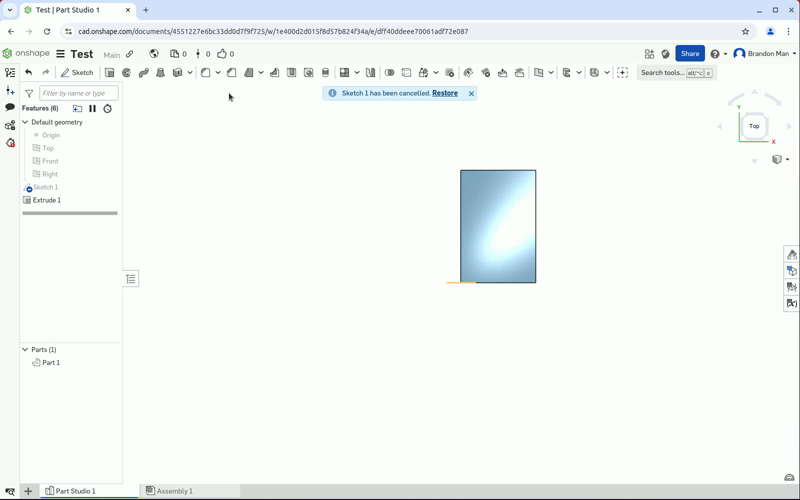
mouse_move(73, 352)
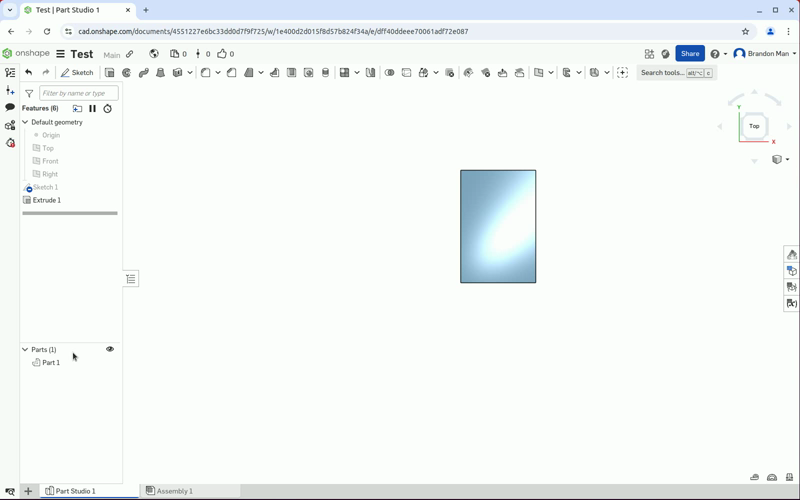
key(y)
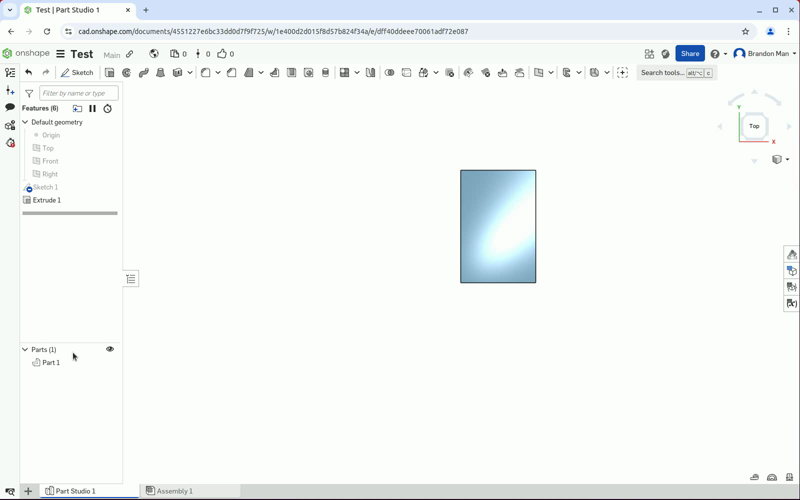
key(shift+p)
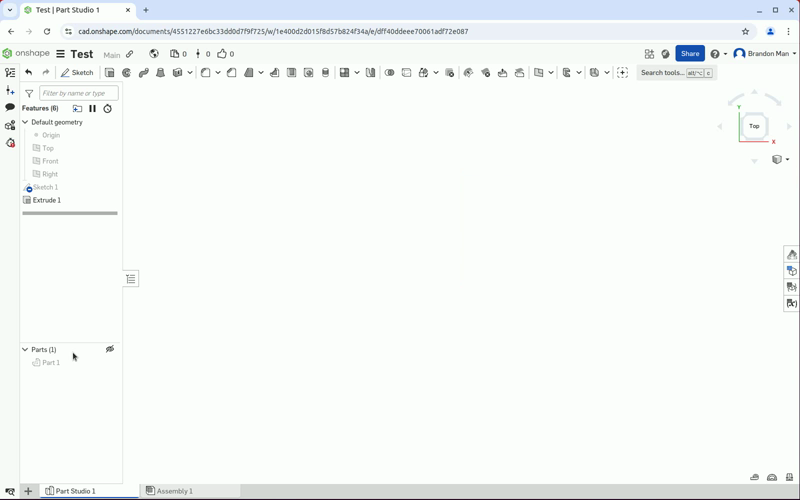
key(space)
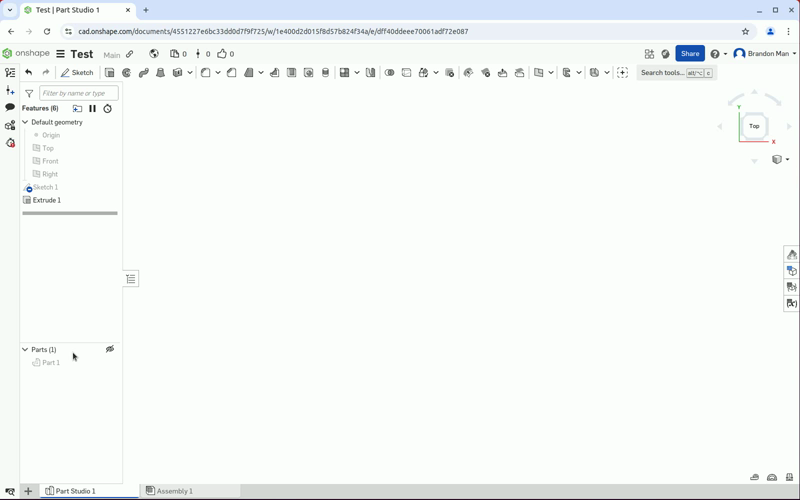
key_down(shift)
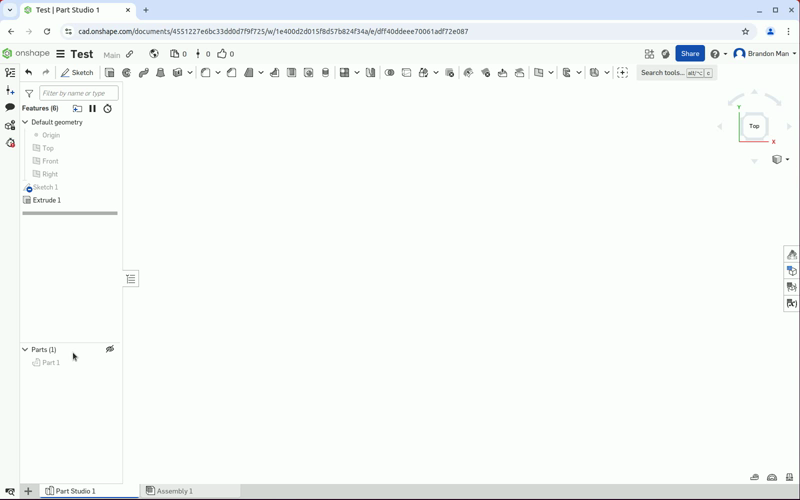
key(up)
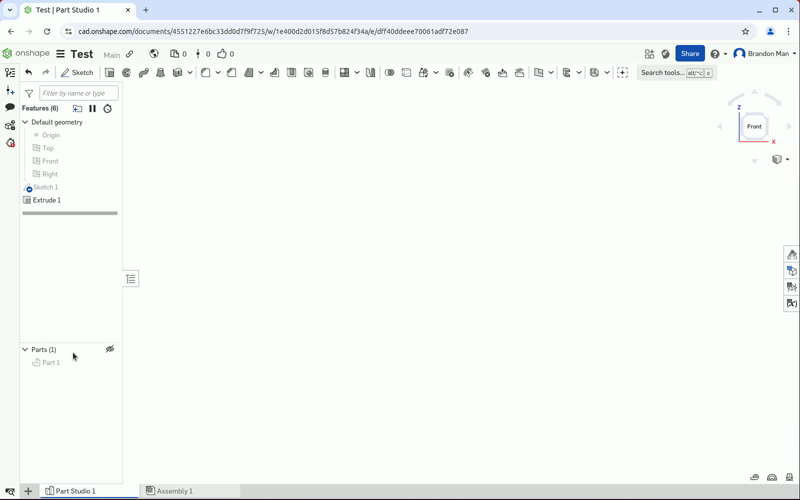
key_up(shift)
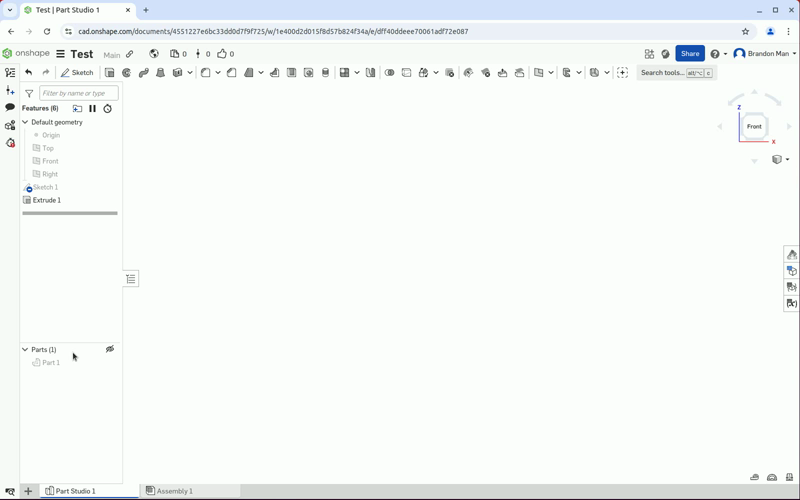
mouse_move(73, 352)
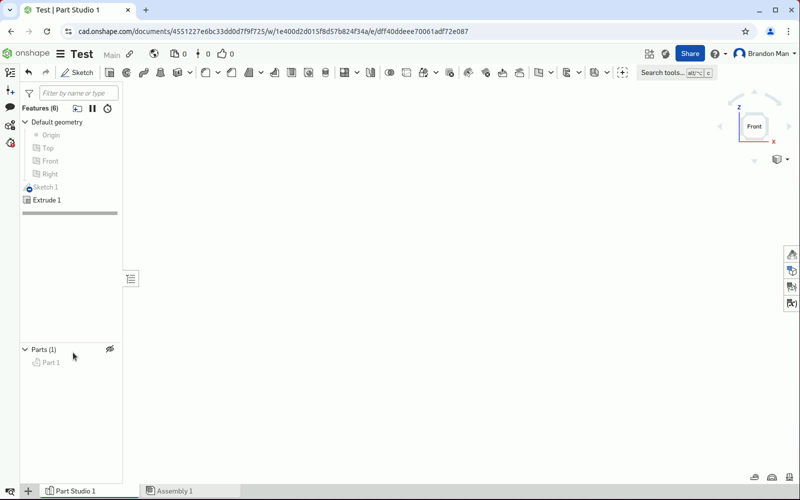
key(shift+y)
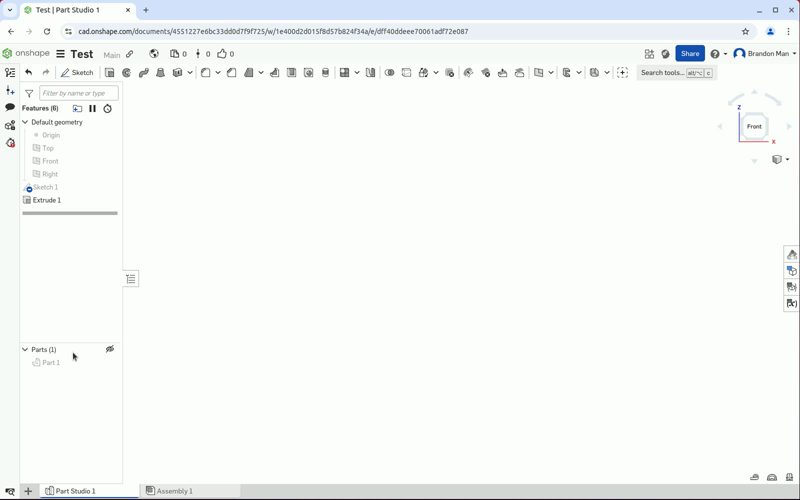
key(shift+s)
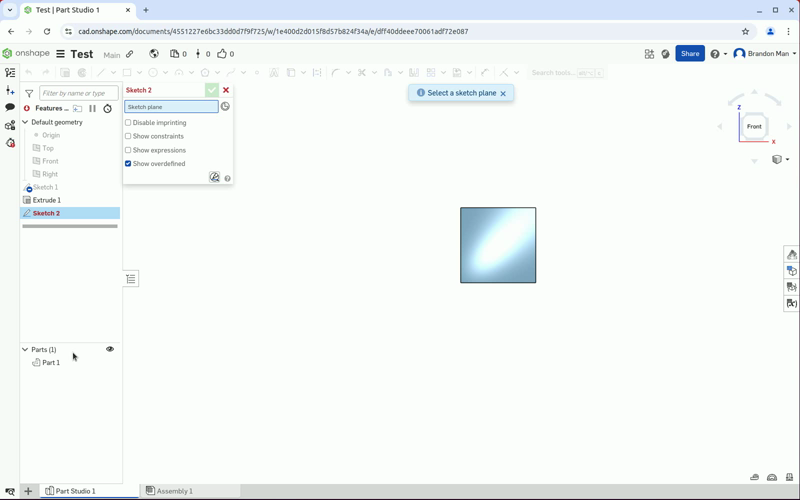
mouse_move(73, 163)
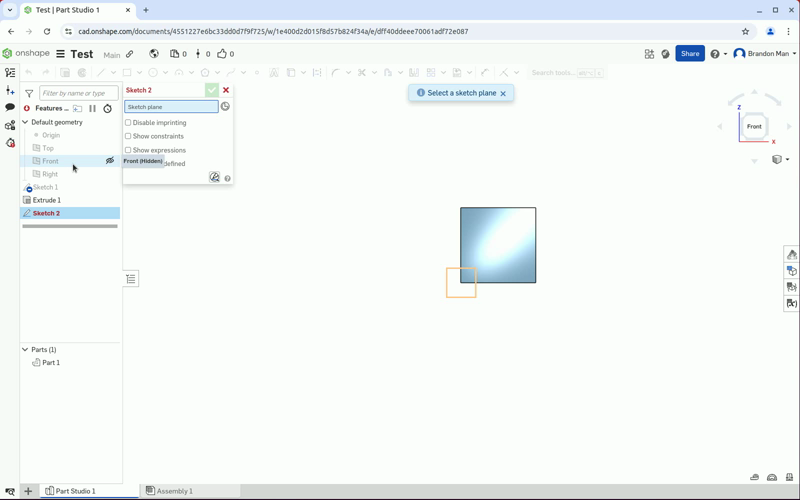
click(73, 163)
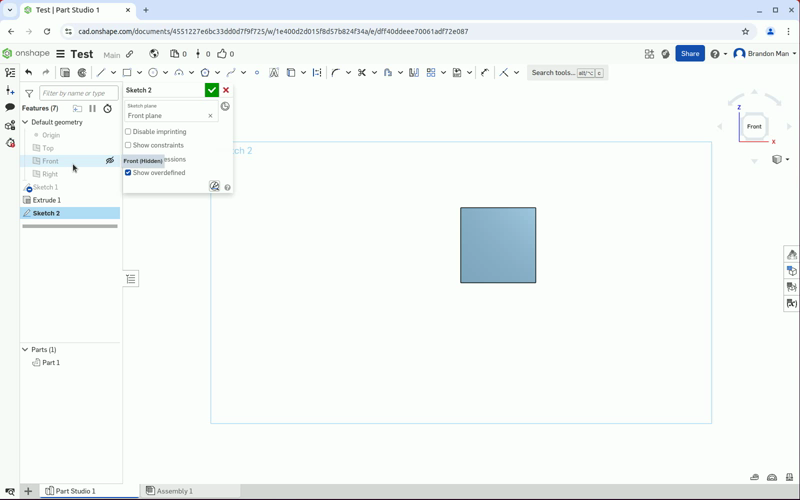
mouse_move(73, 352)
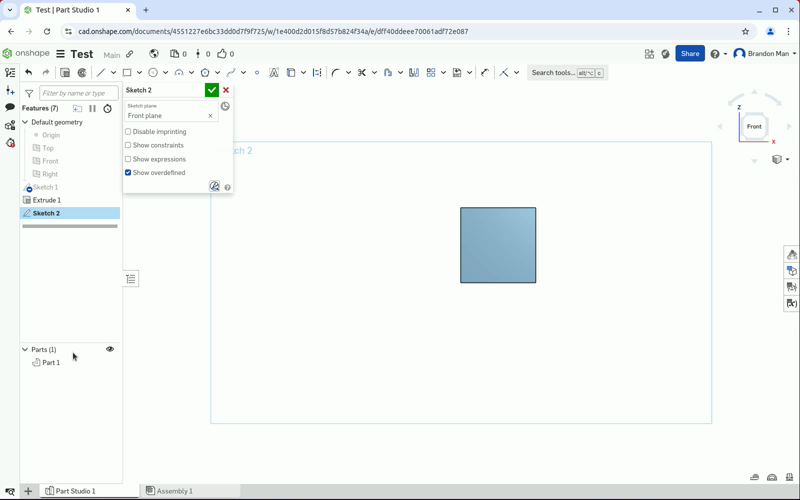
key(y)
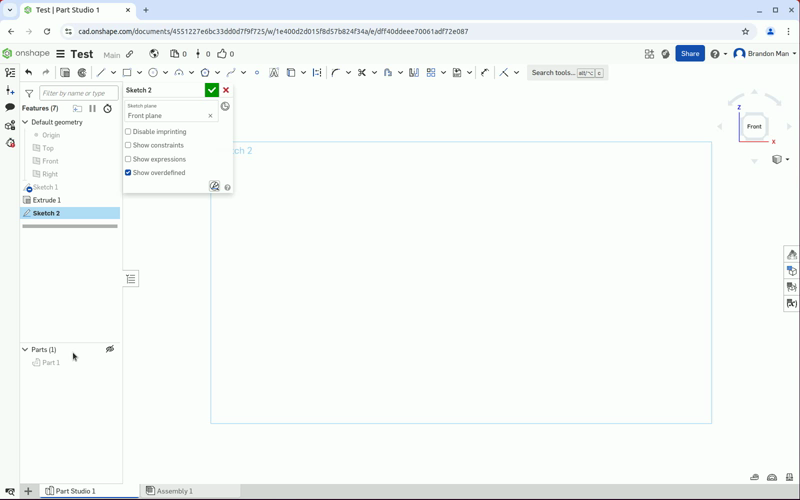
key(l)
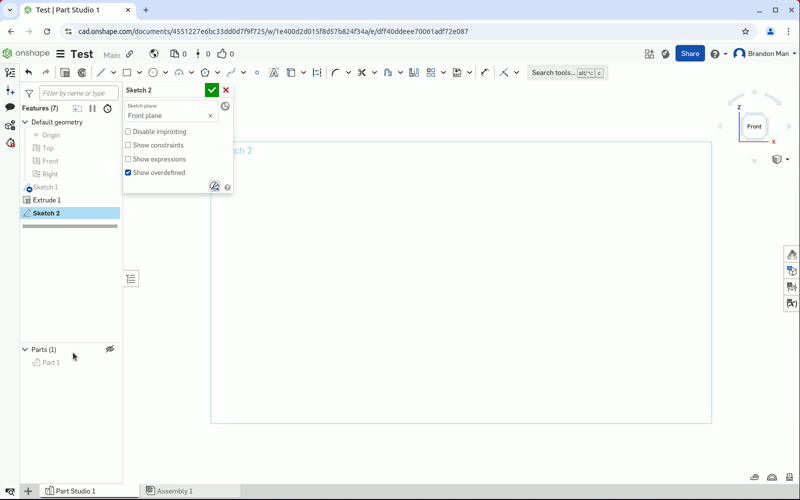
key_down(shift)
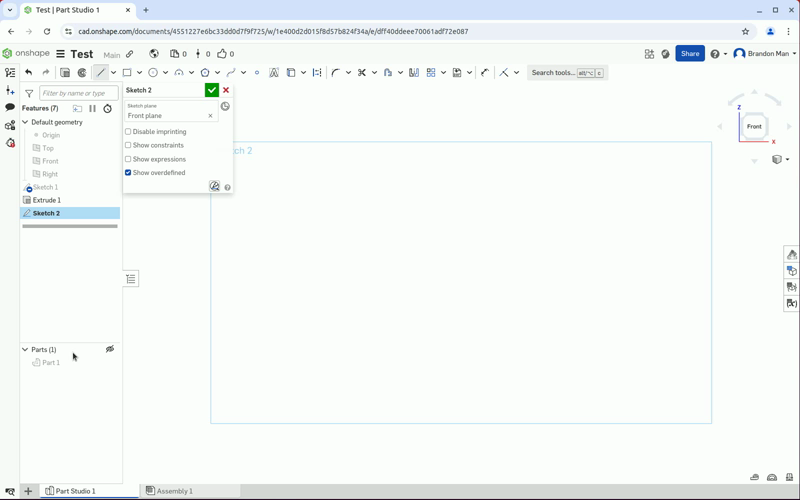
mouse_move(460, 207)
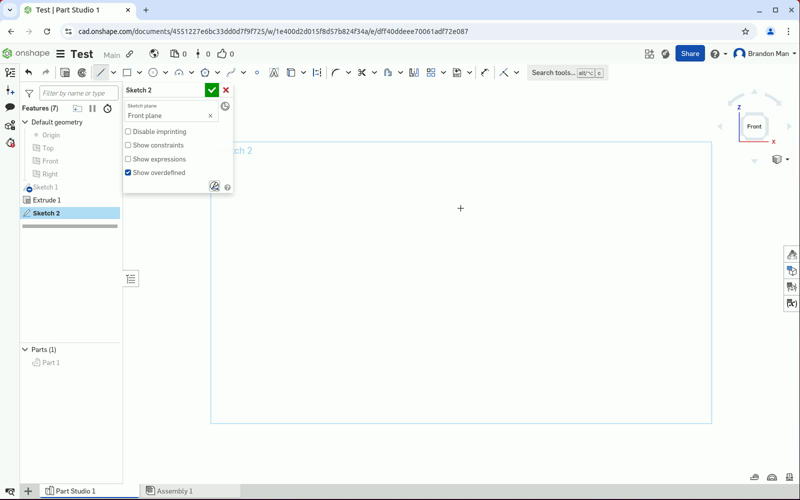
click(460, 207)
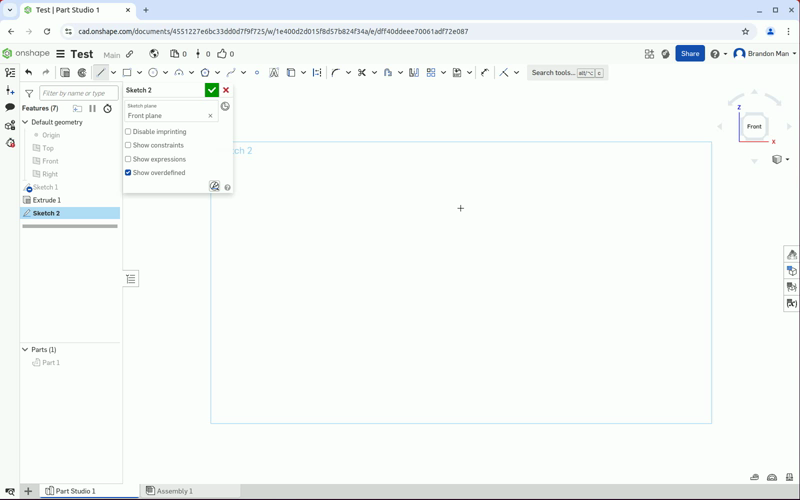
key_up(shift)
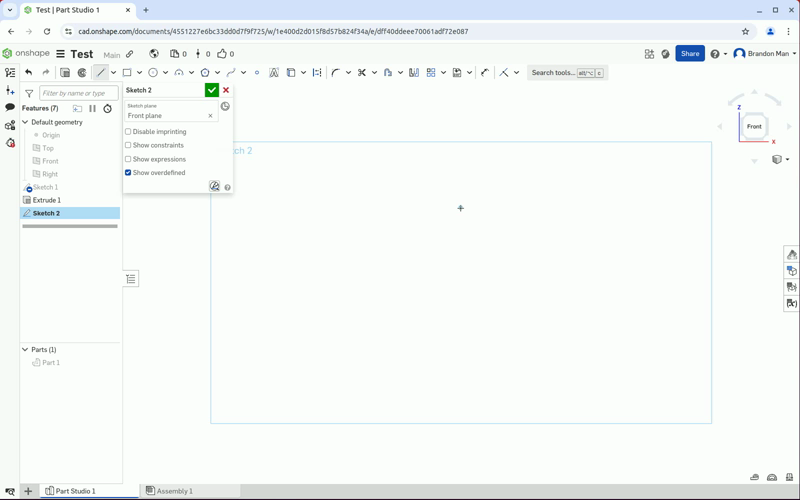
key_down(shift)
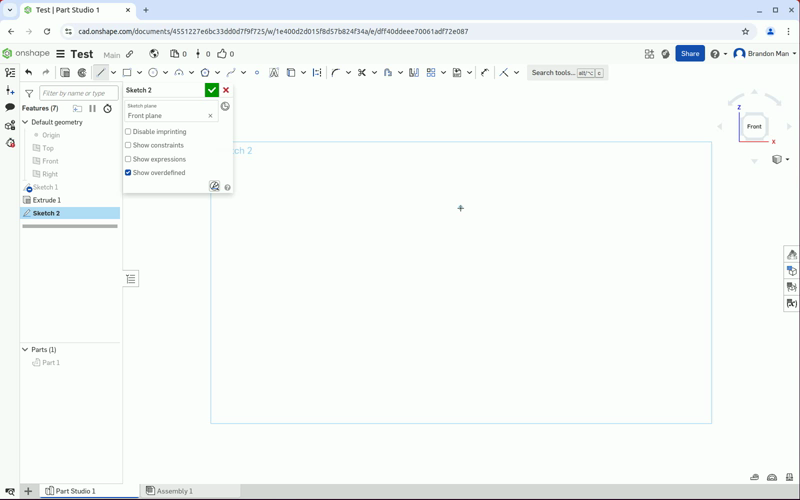
mouse_move(536, 264)
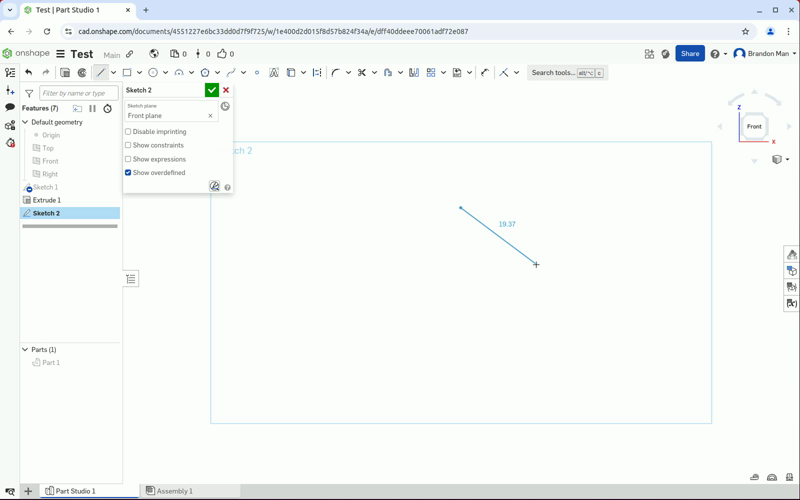
click(536, 264)
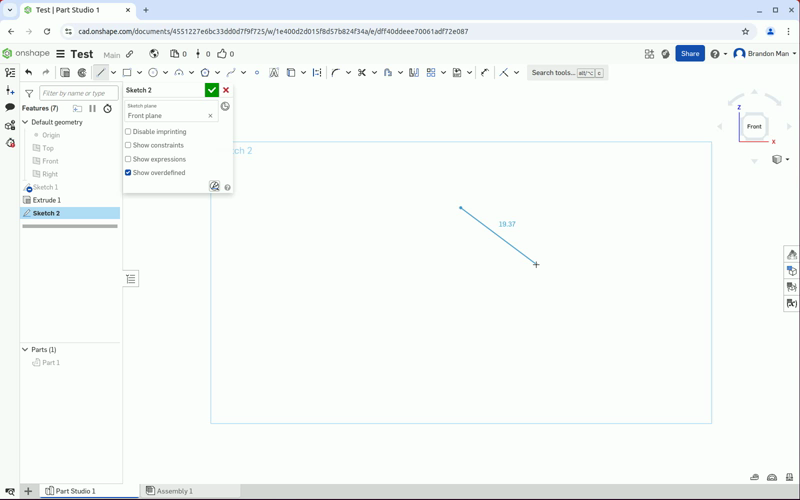
key_up(shift)
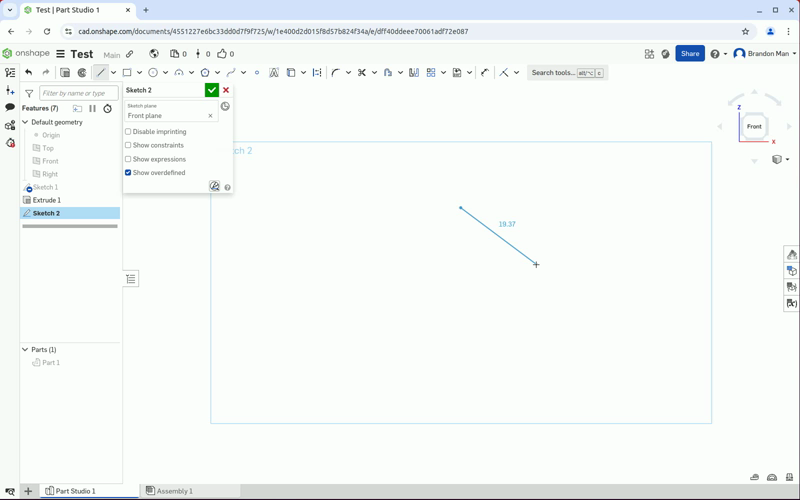
key_down(shift)
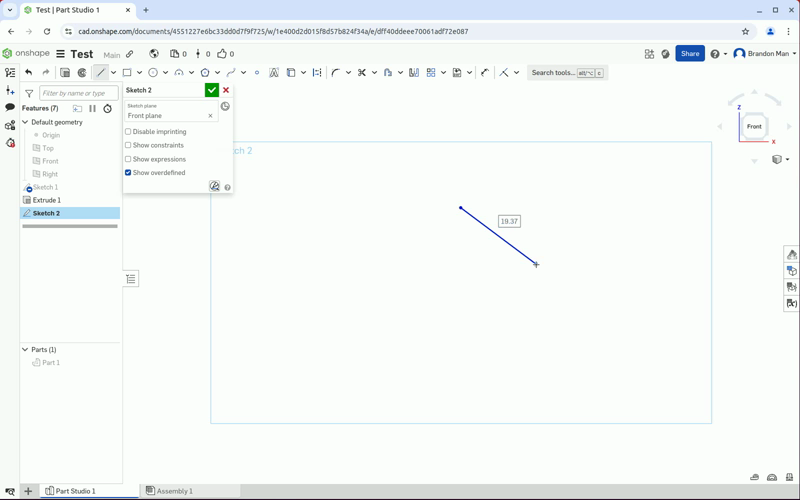
mouse_move(566, 264)
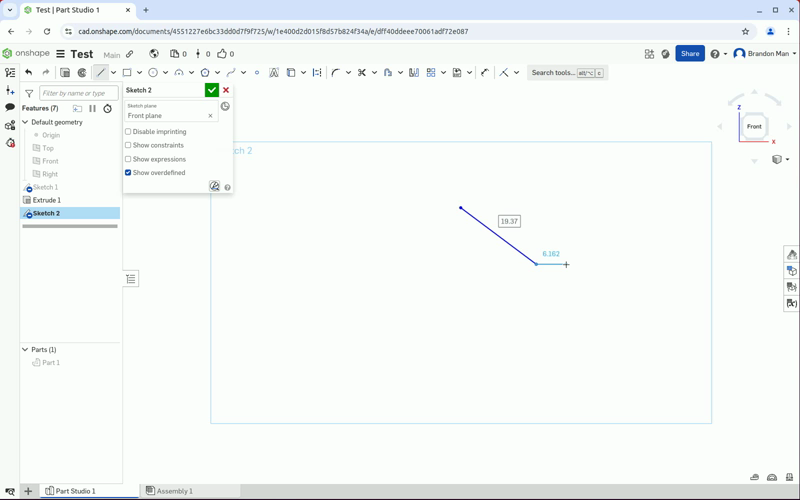
mouse_move(536, 207)
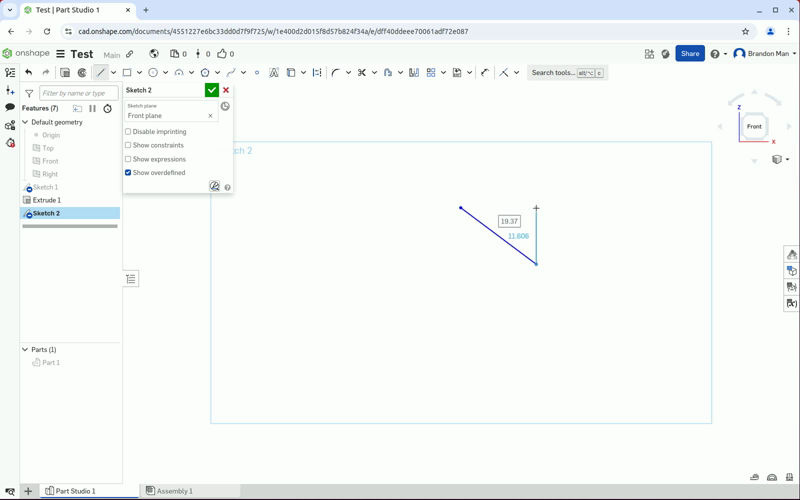
click(536, 207)
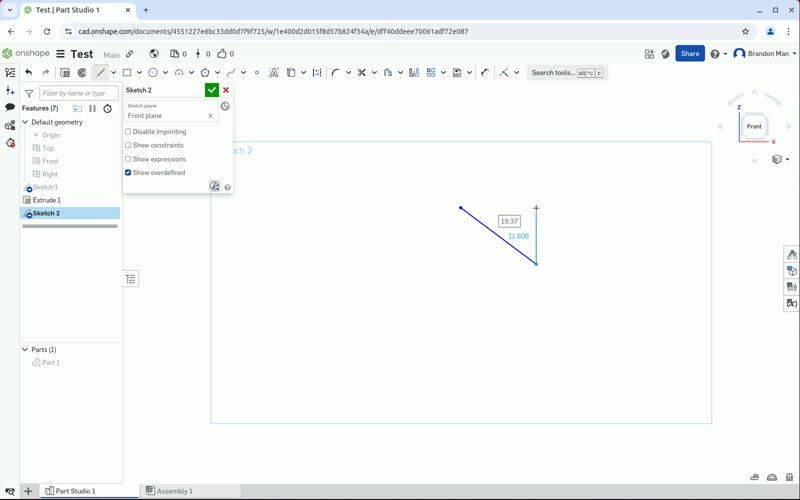
key_up(shift)
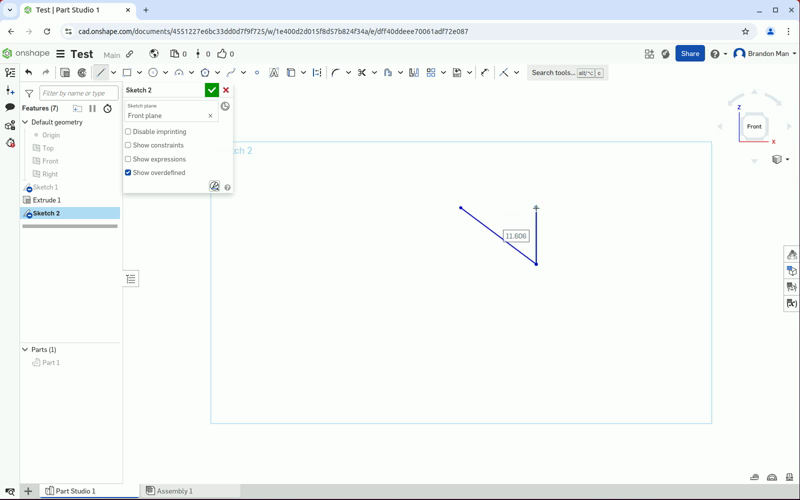
key_down(shift)
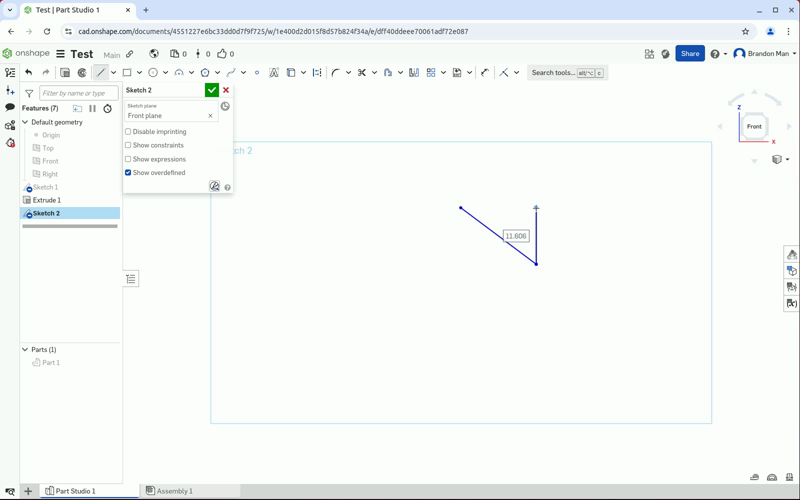
mouse_move(460, 207)
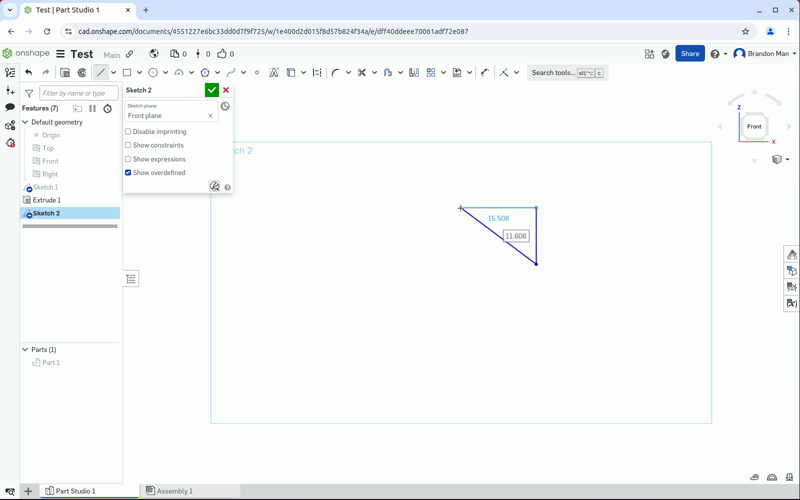
key_up(shift)
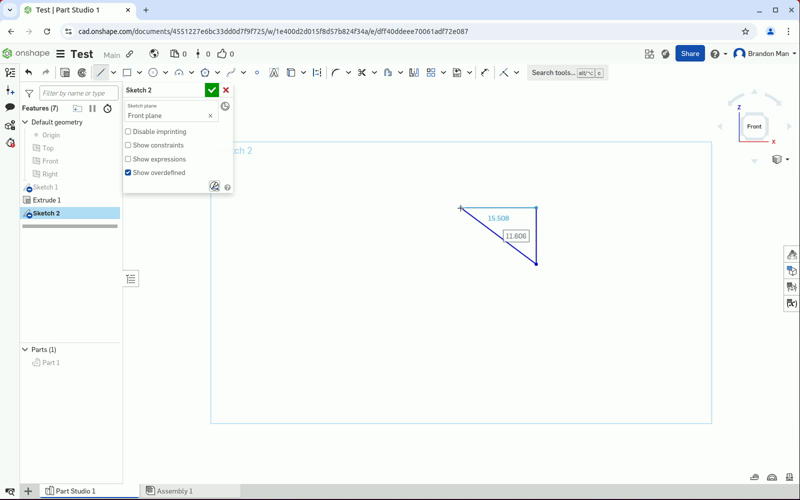
click(460, 207)
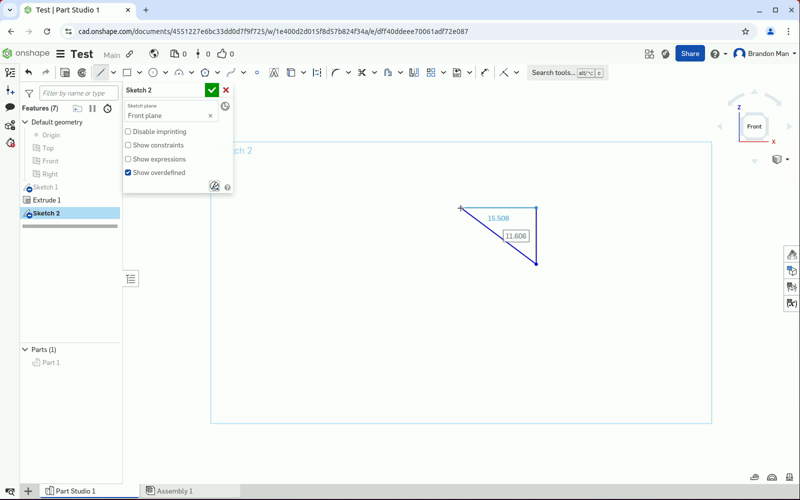
key(esc)
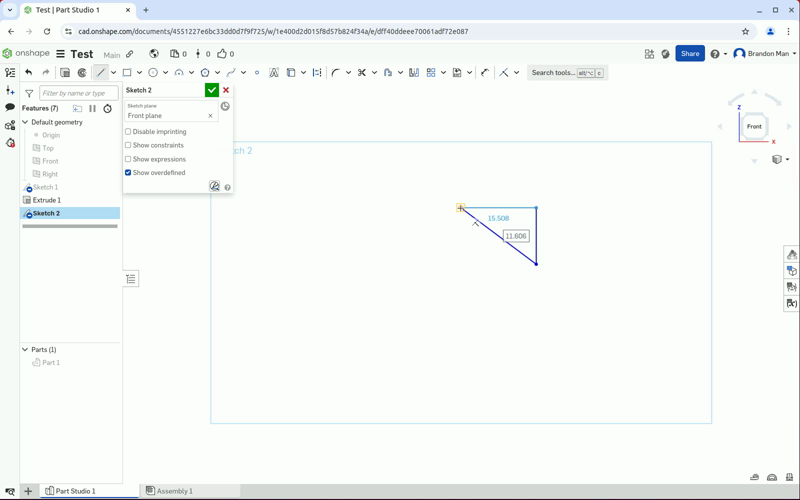
mouse_move(502, 235)
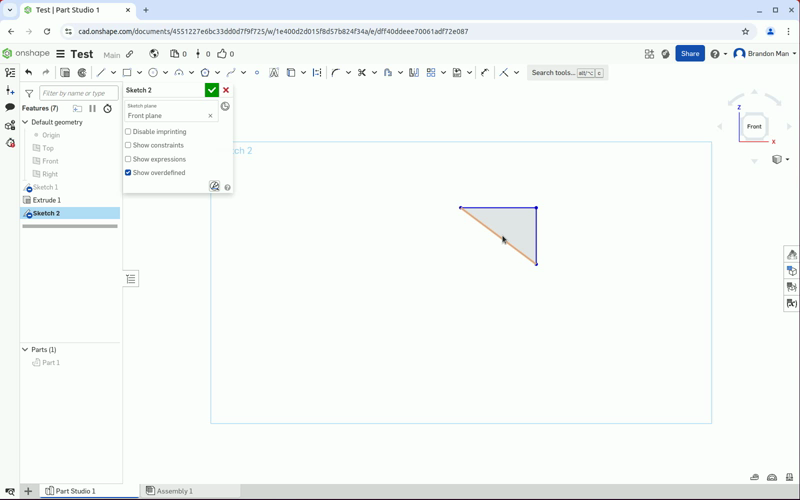
click(502, 235)
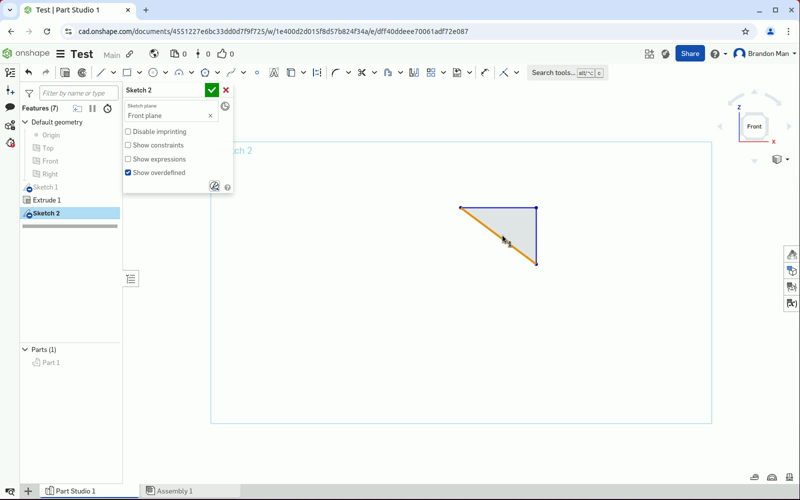
mouse_move(73, 352)
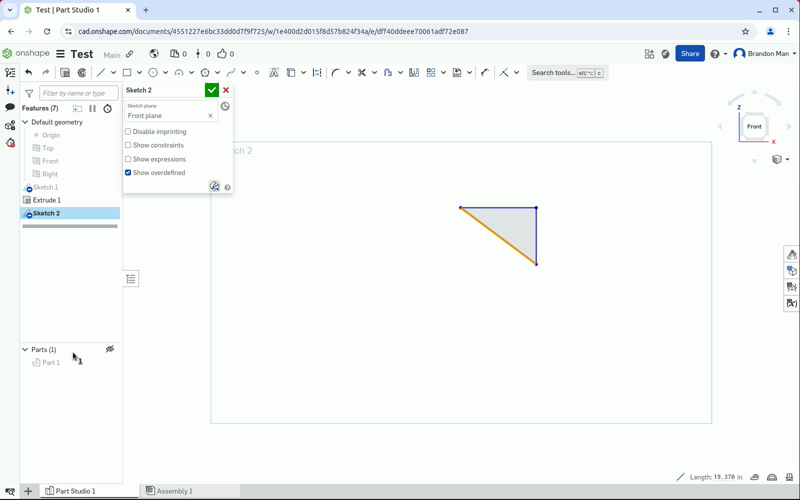
key(shift+y)
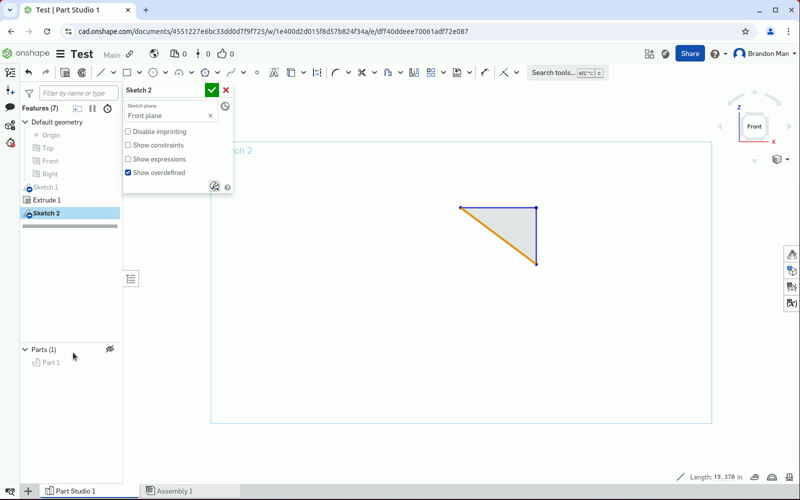
key(shift+e)
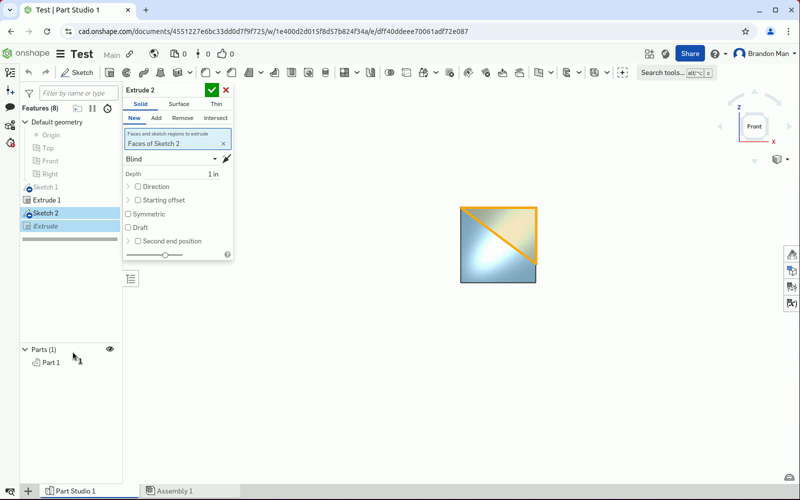
mouse_move(143, 106)
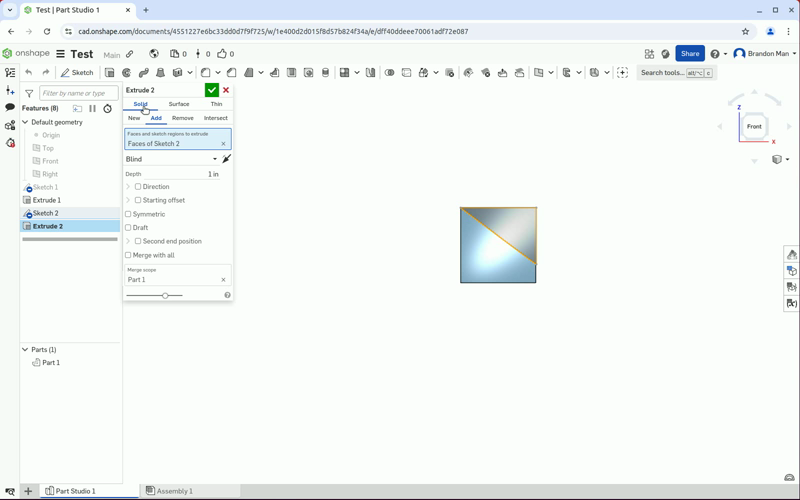
click(143, 106)
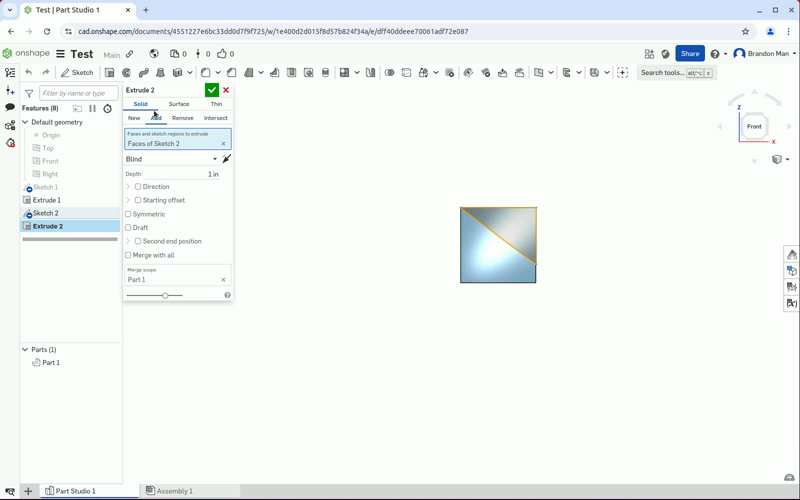
mouse_move(186, 120)
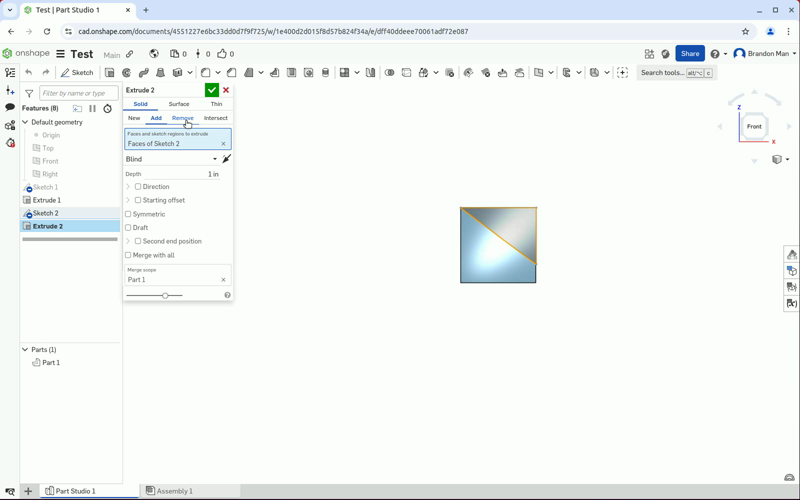
click(186, 120)
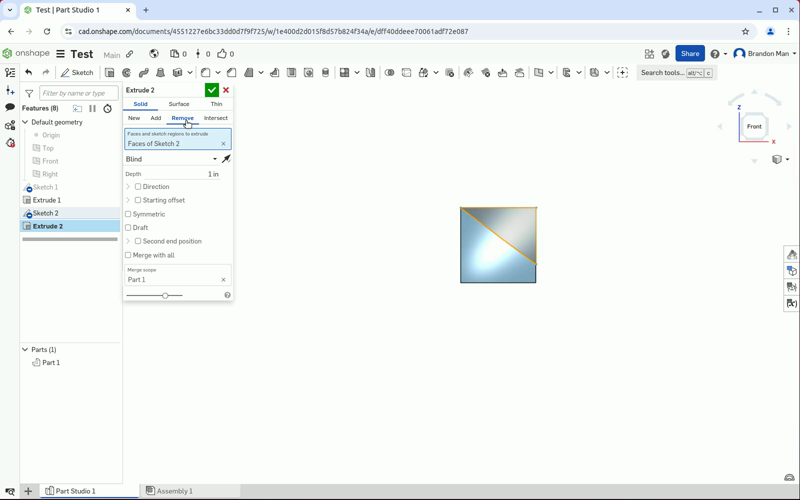
key(tab, 4)
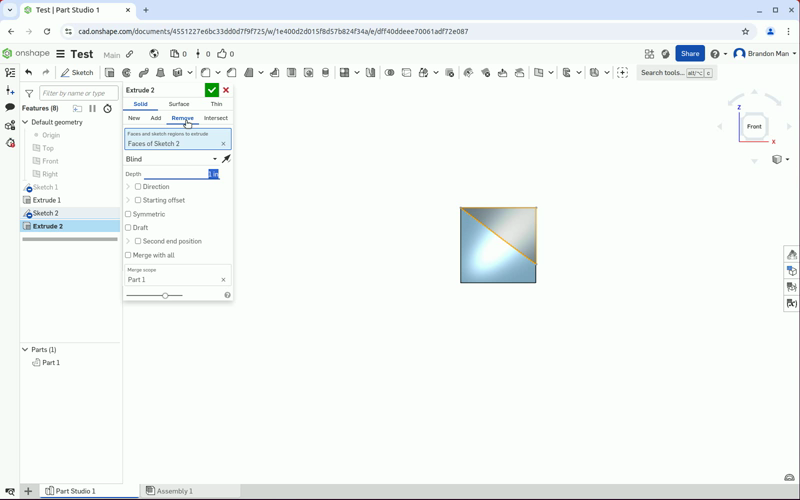
text(30.811)
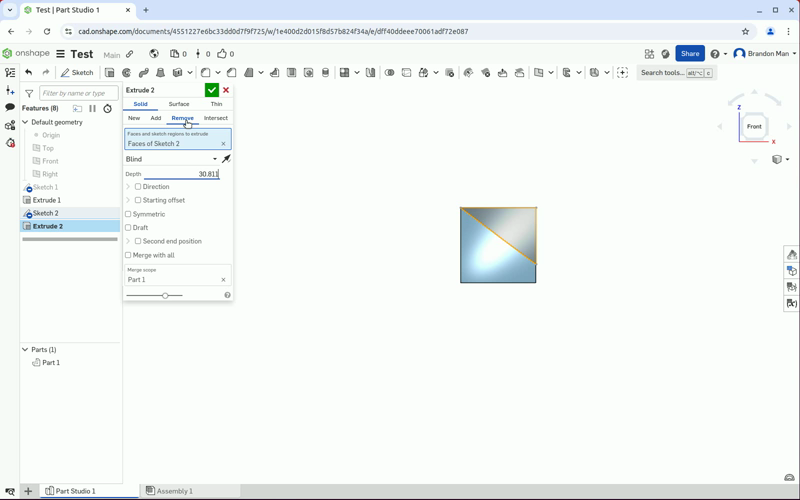
key(tab, 6)
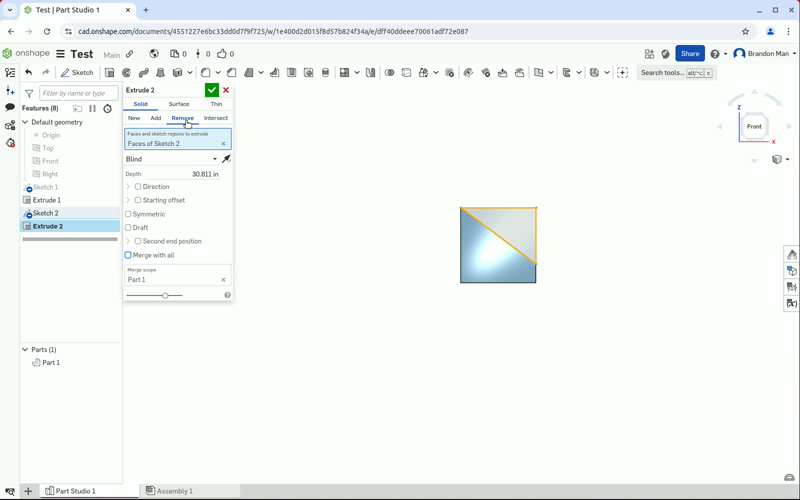
key(space)
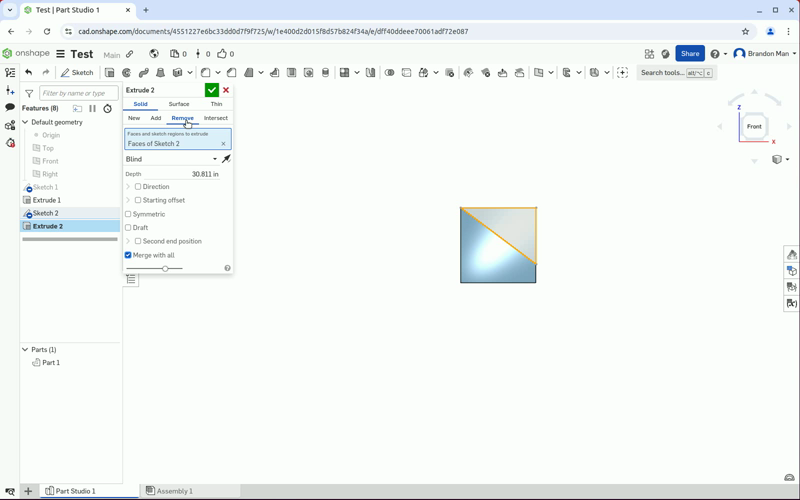
key(enter)
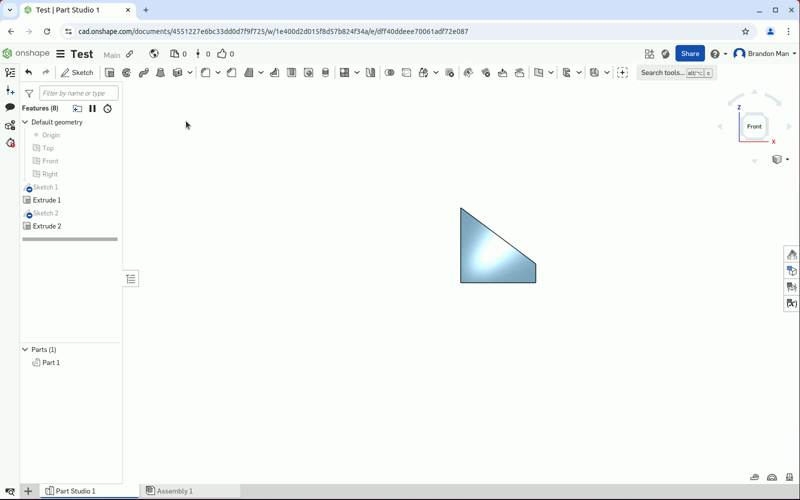
key(shift+h)
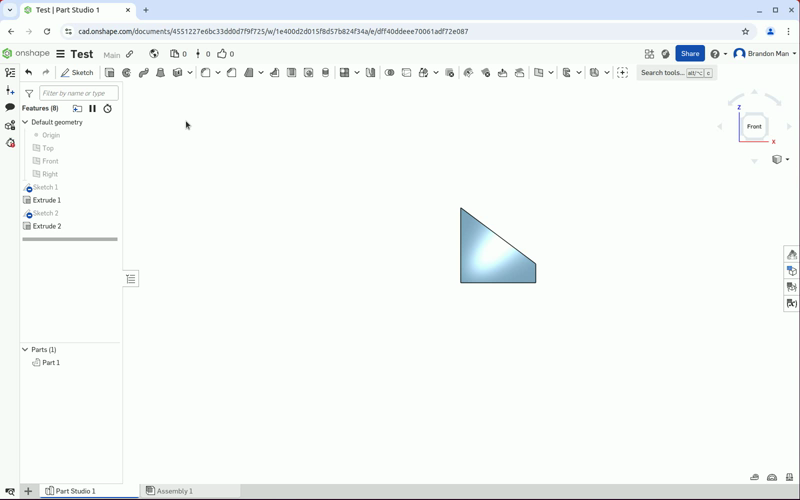
key(shift+h)
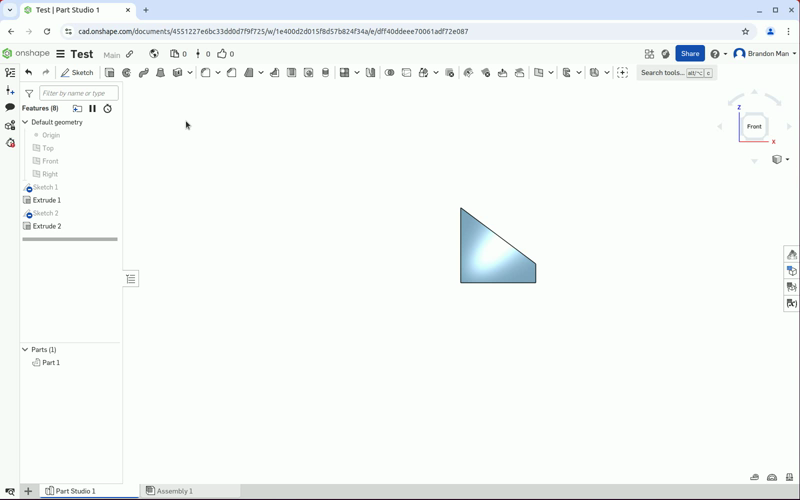
mouse_move(73, 189)
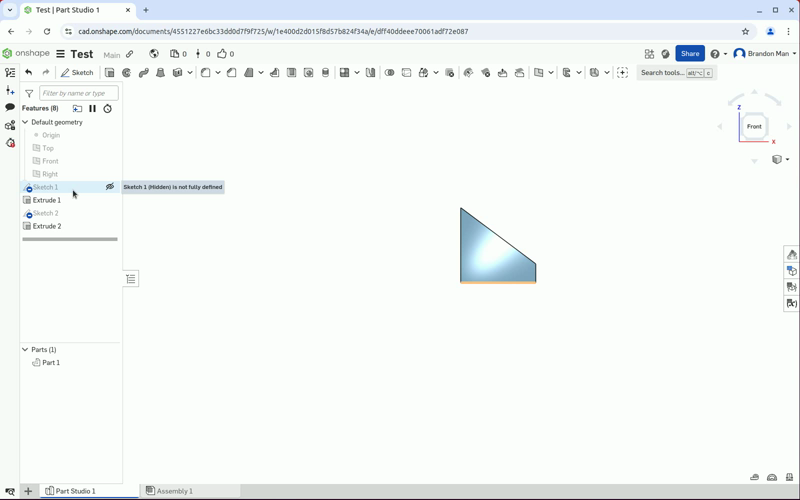
click(73, 189)
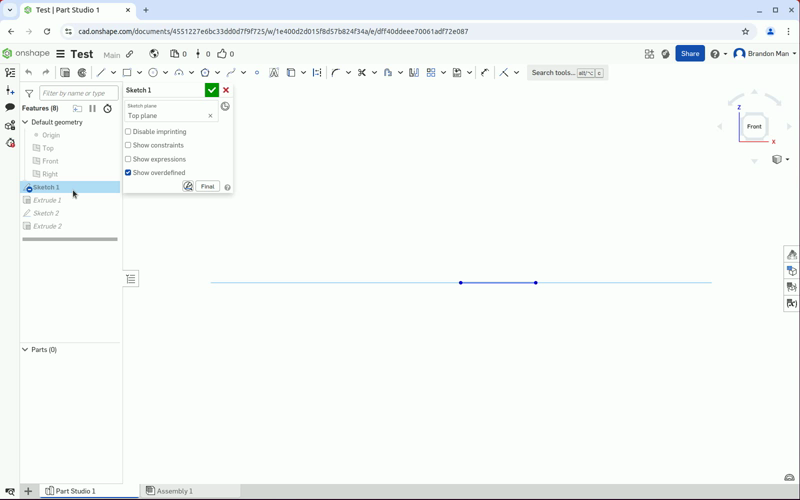
mouse_move(229, 92)
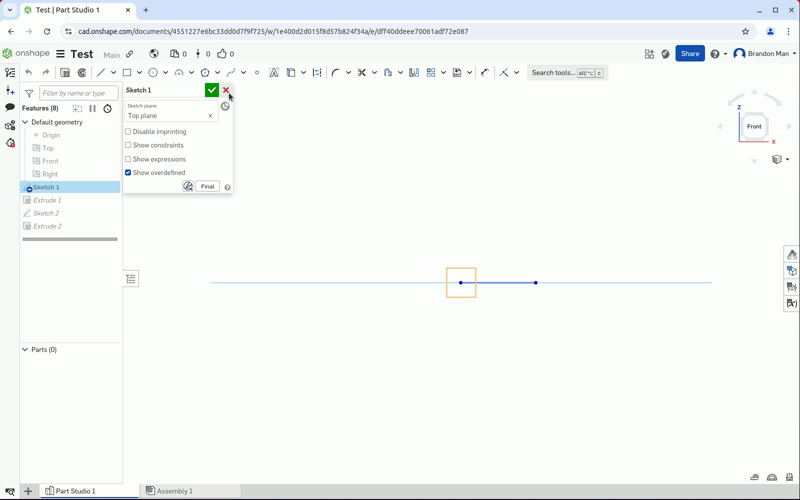
click(229, 92)
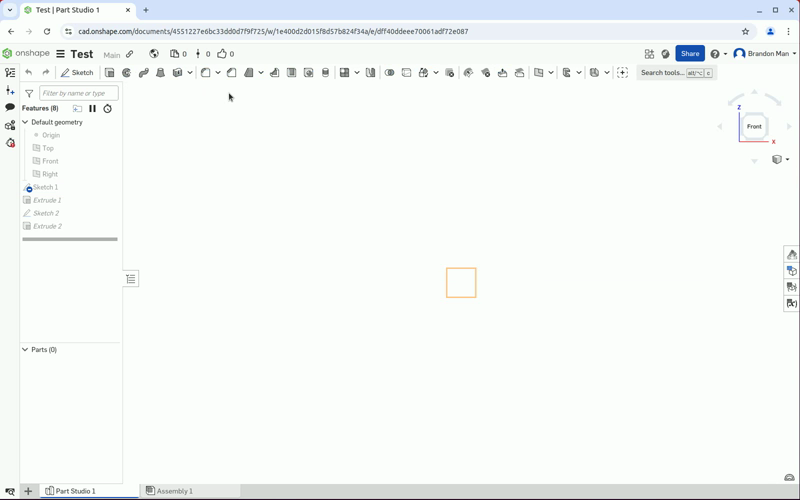
mouse_move(73, 352)
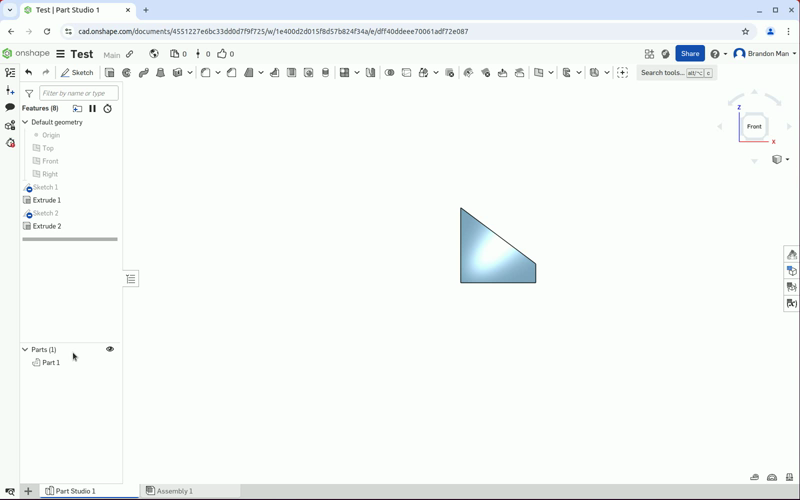
key(y)
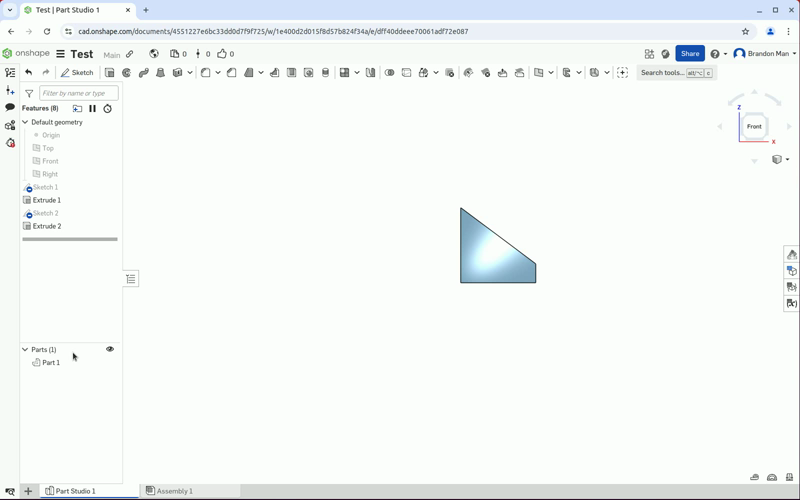
key(shift+p)
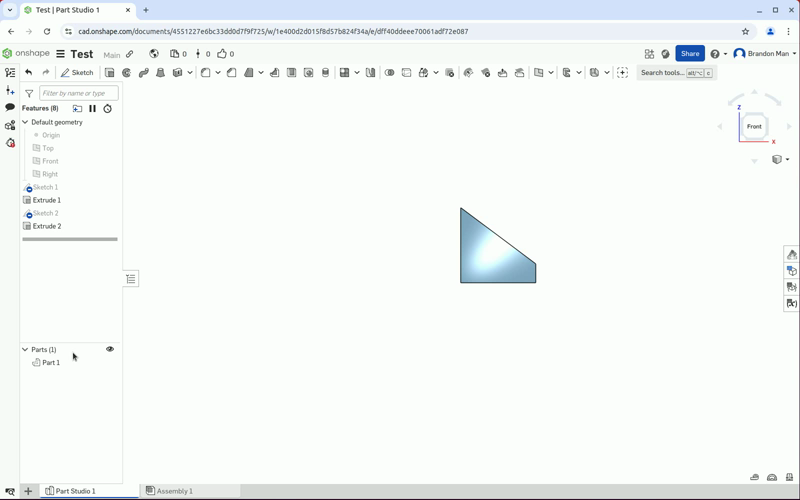
key(space)
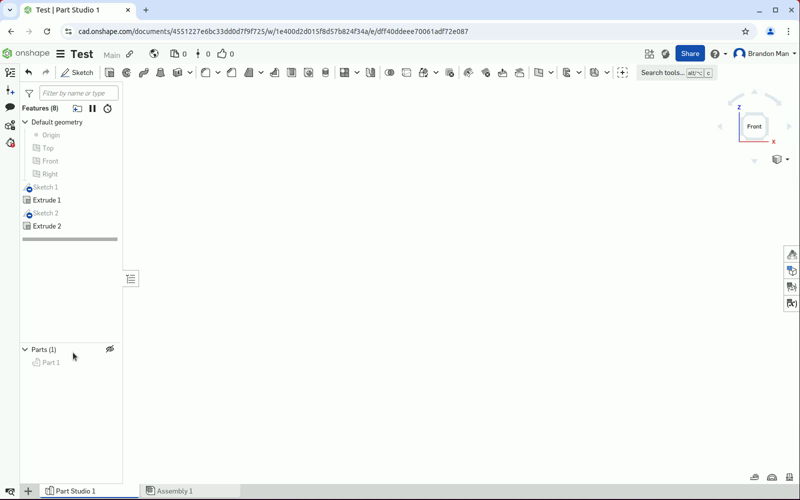
key_down(shift)
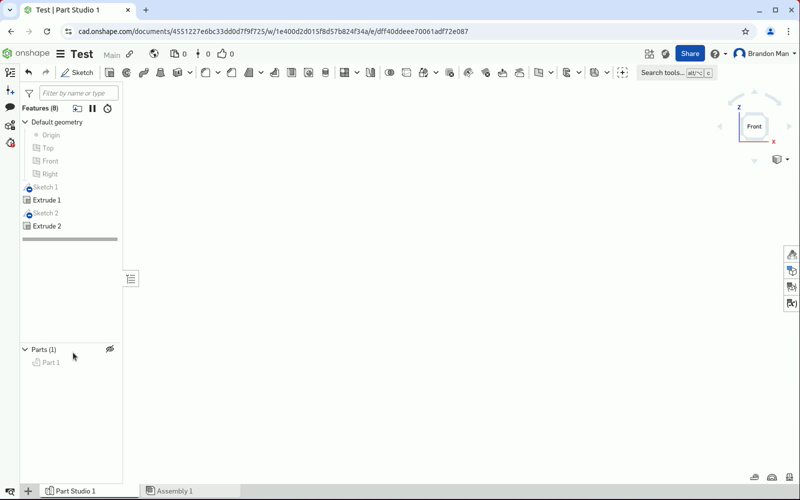
key(left)
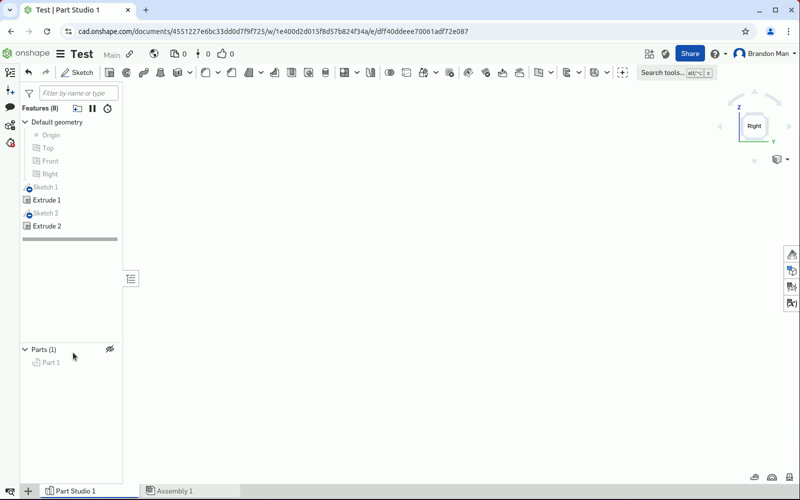
key_up(shift)
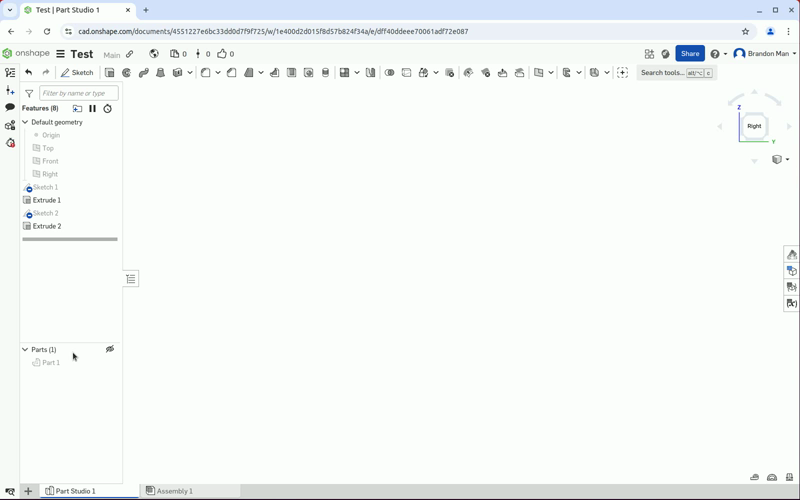
mouse_move(73, 352)
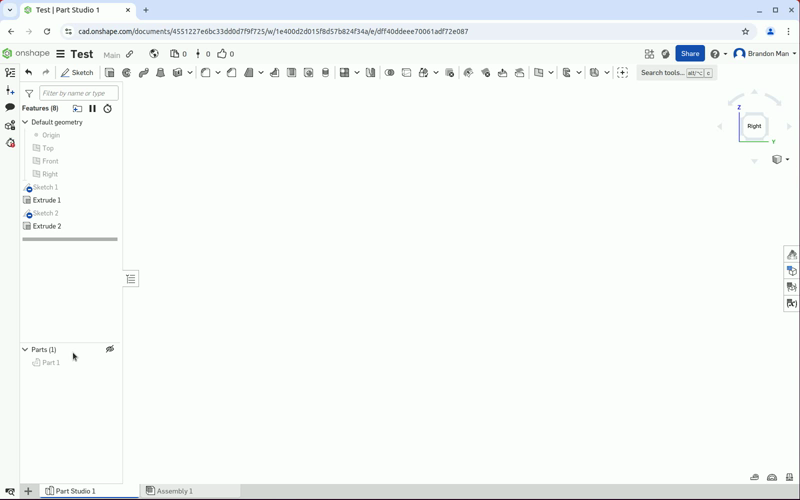
key(shift+y)
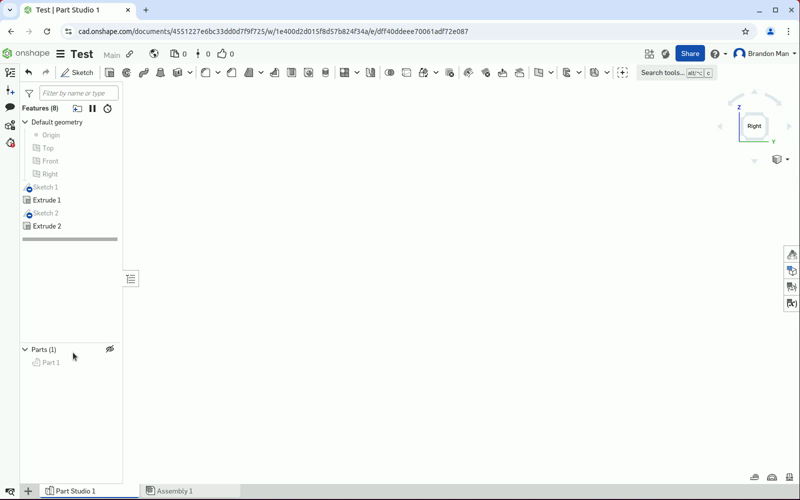
key(shift+s)
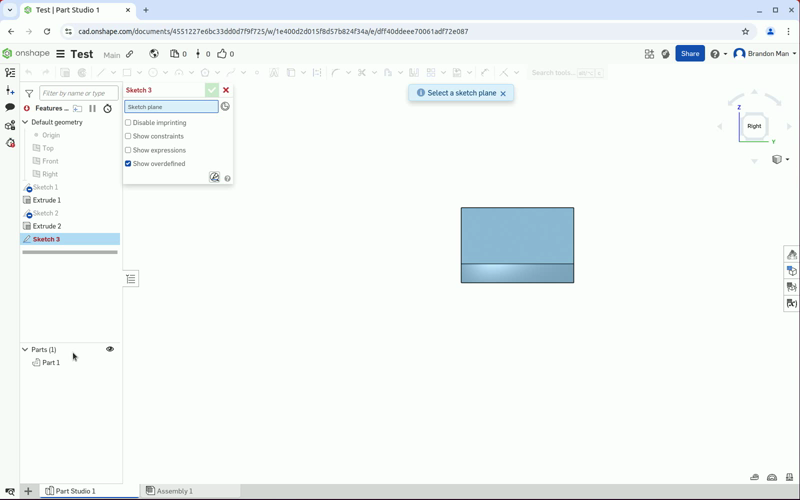
mouse_move(73, 176)
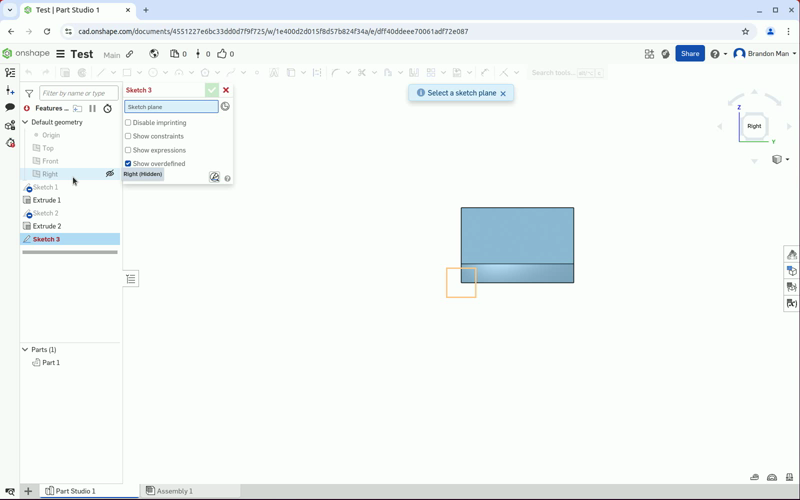
click(73, 176)
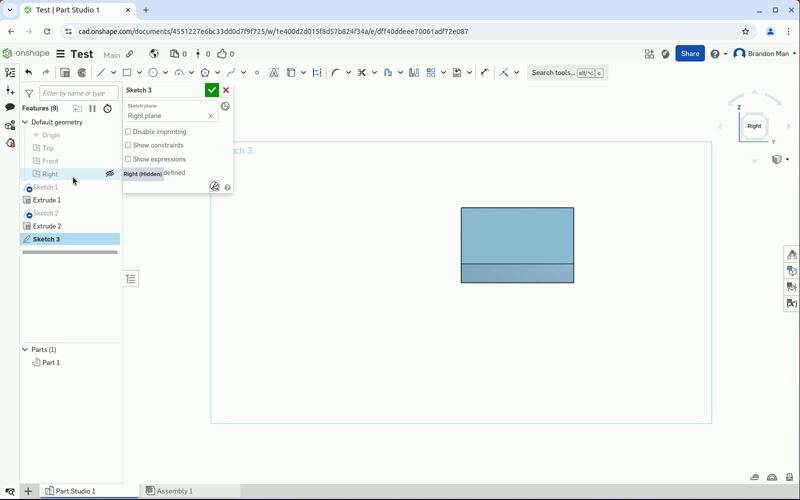
mouse_move(73, 352)
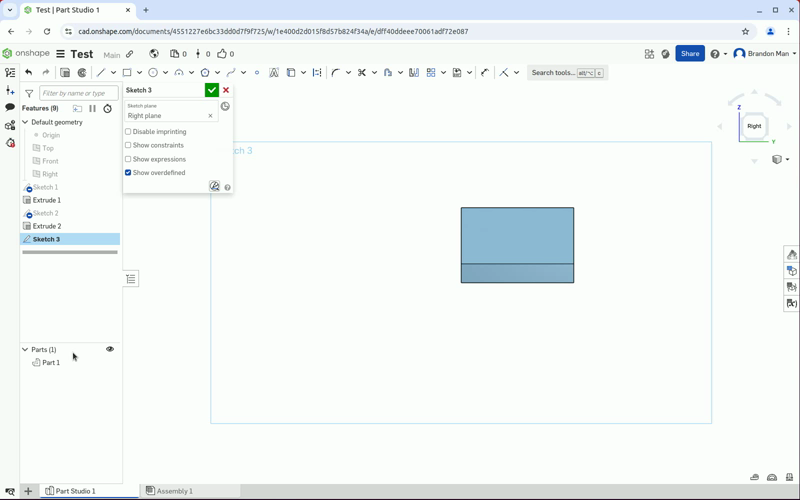
key(y)
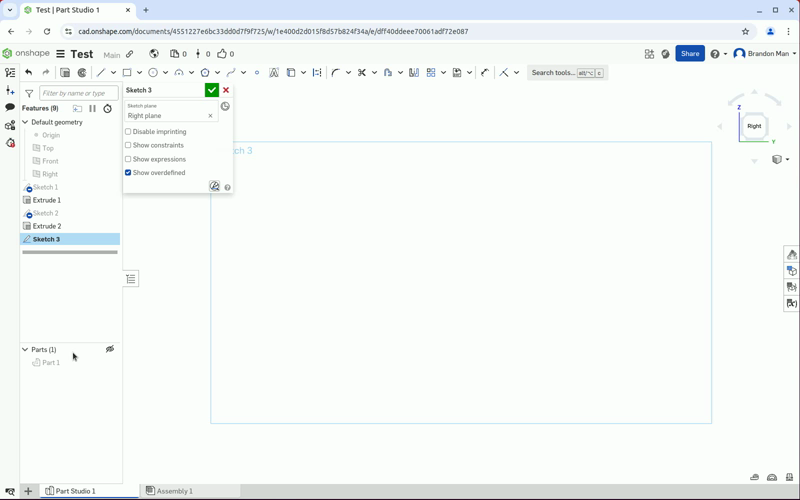
key(l)
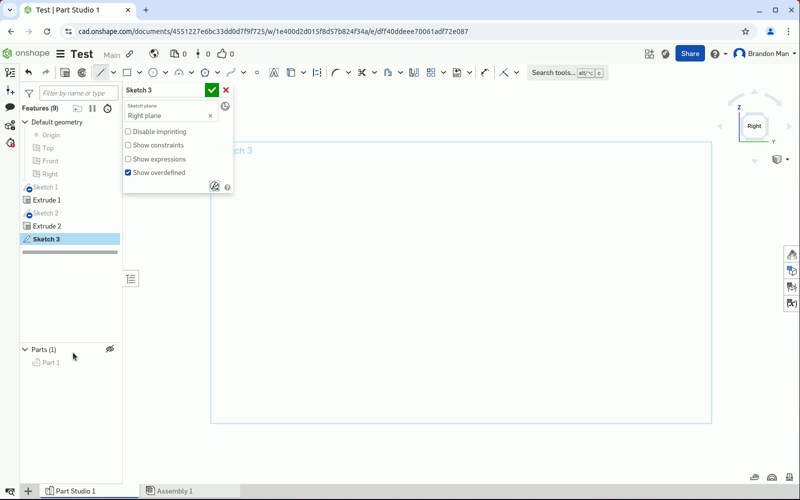
key_down(shift)
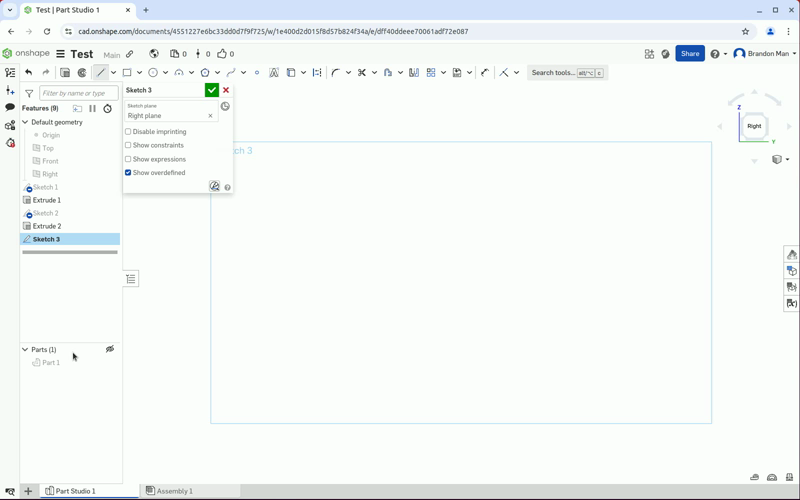
mouse_move(460, 264)
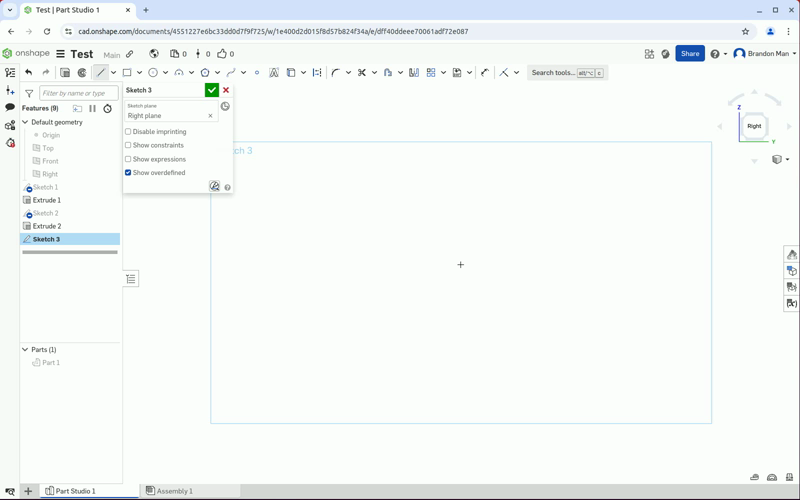
click(460, 264)
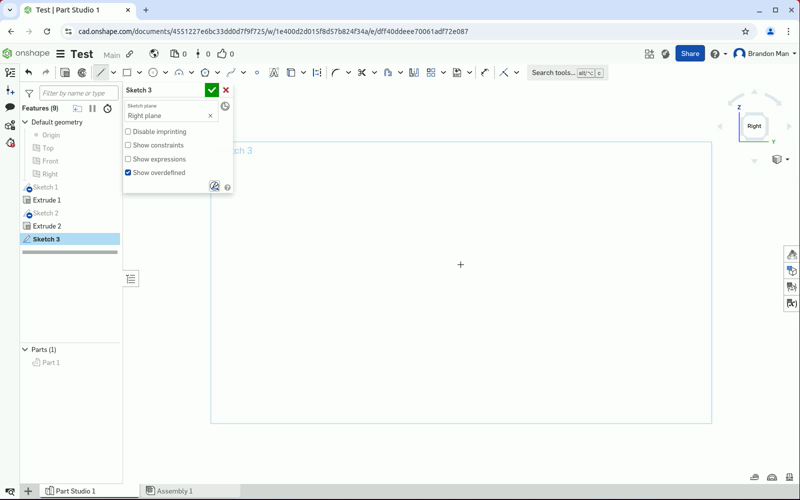
key_up(shift)
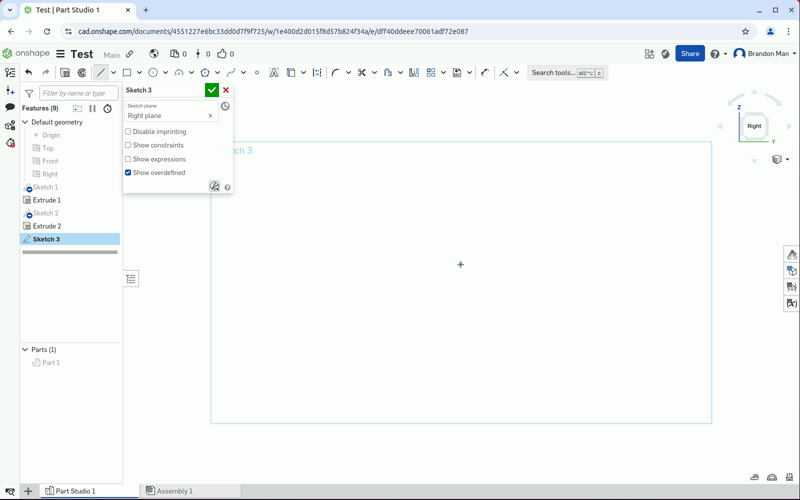
key_down(shift)
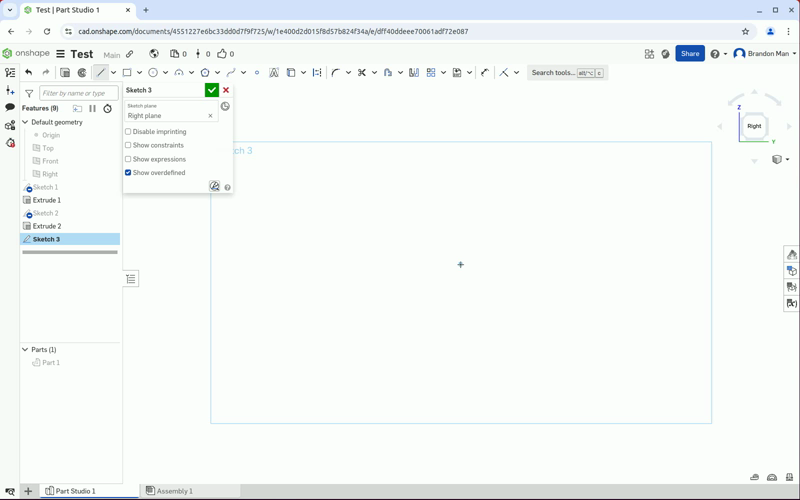
mouse_move(490, 264)
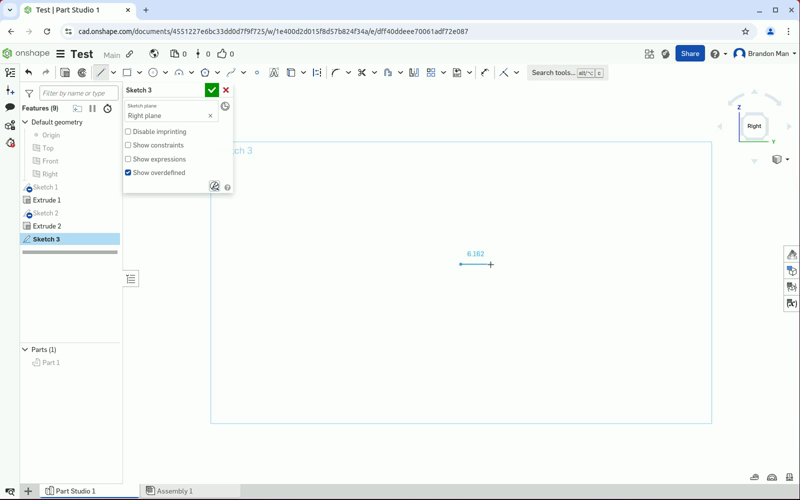
mouse_move(498, 264)
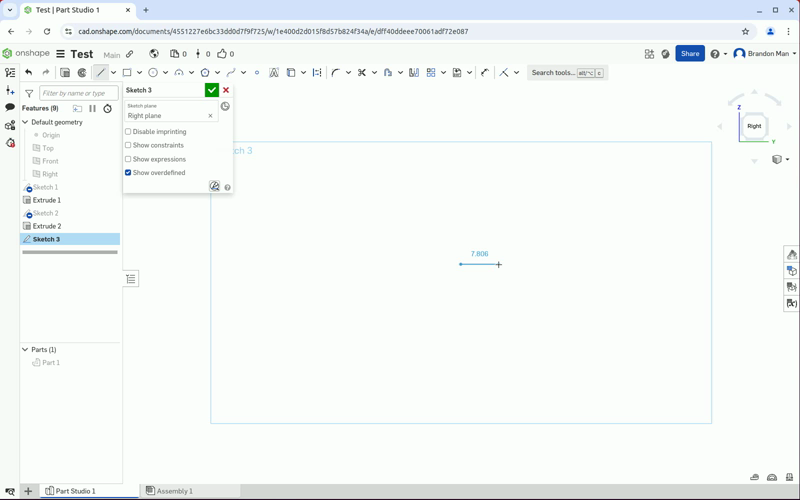
click(498, 264)
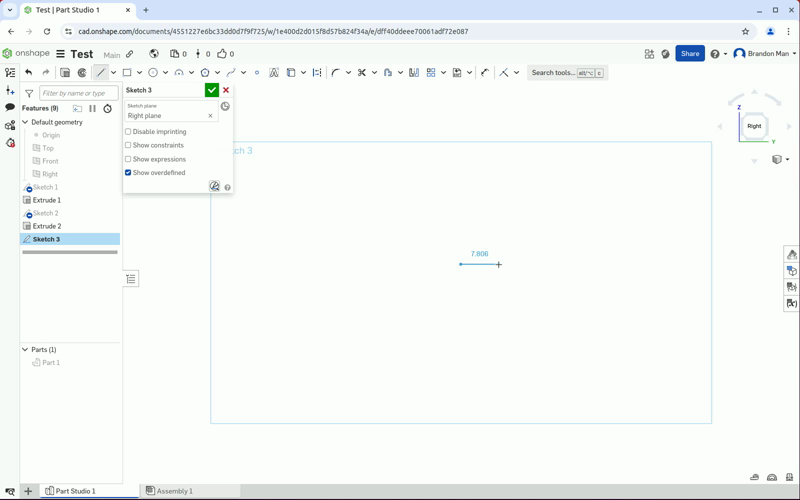
key_up(shift)
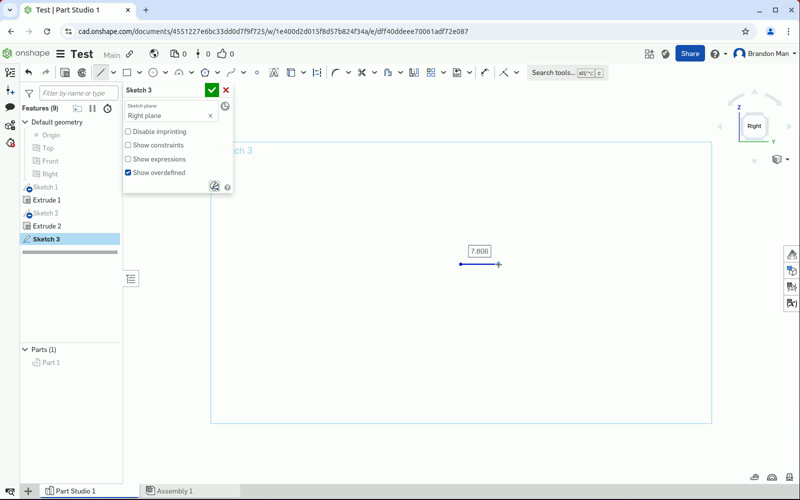
key_down(shift)
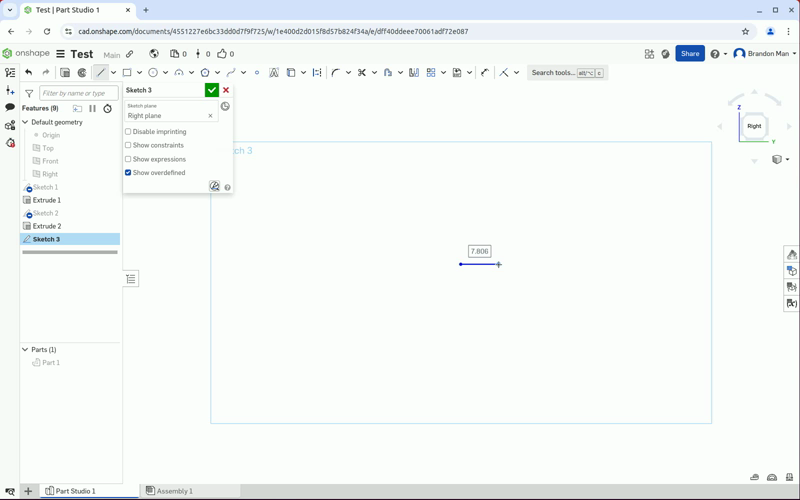
mouse_move(528, 264)
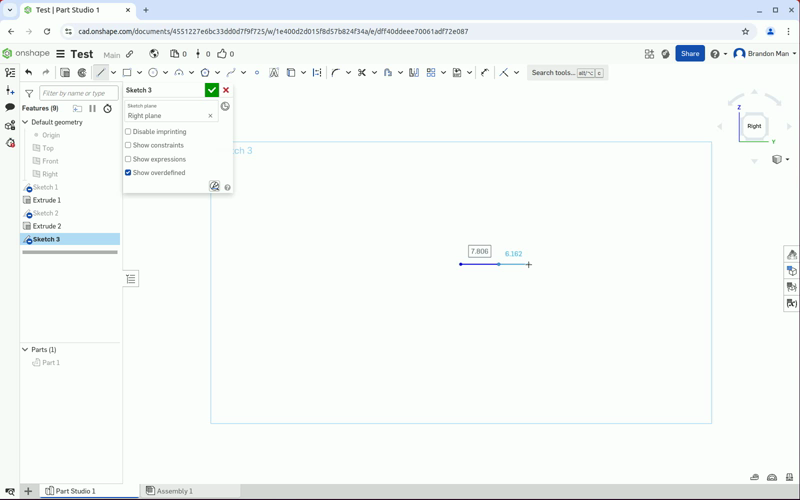
mouse_move(498, 207)
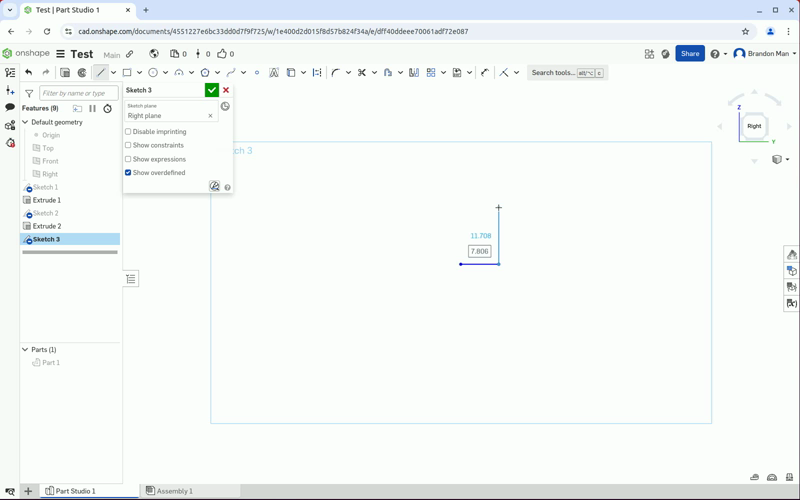
click(498, 207)
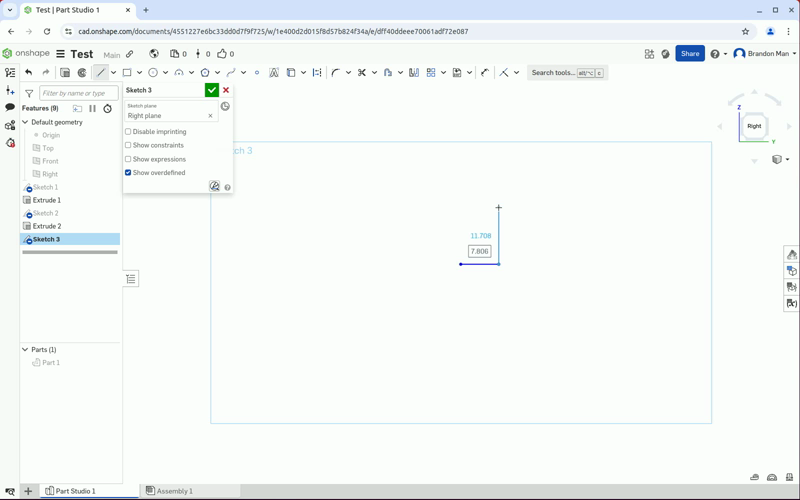
key_up(shift)
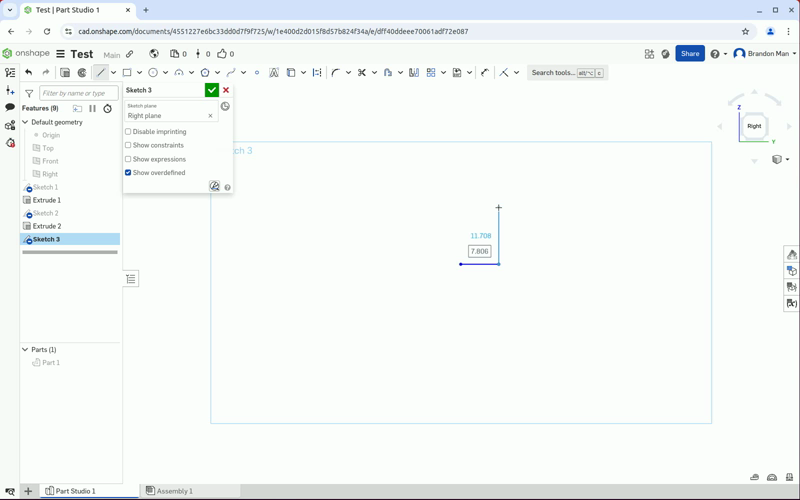
key_down(shift)
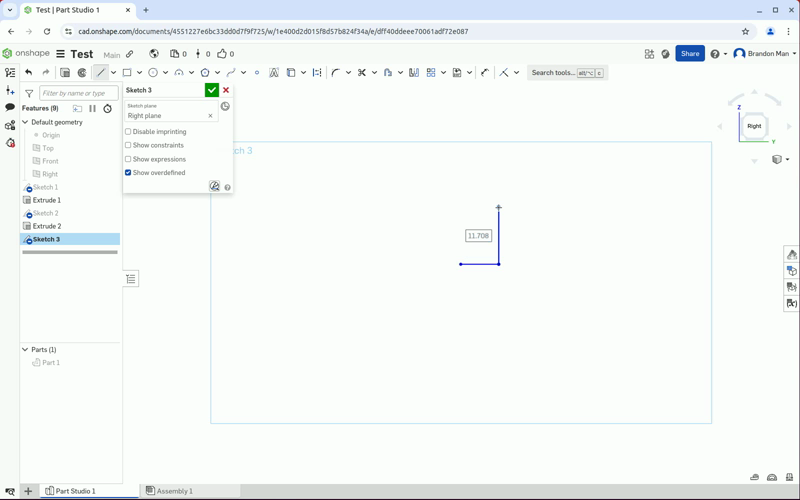
mouse_move(528, 207)
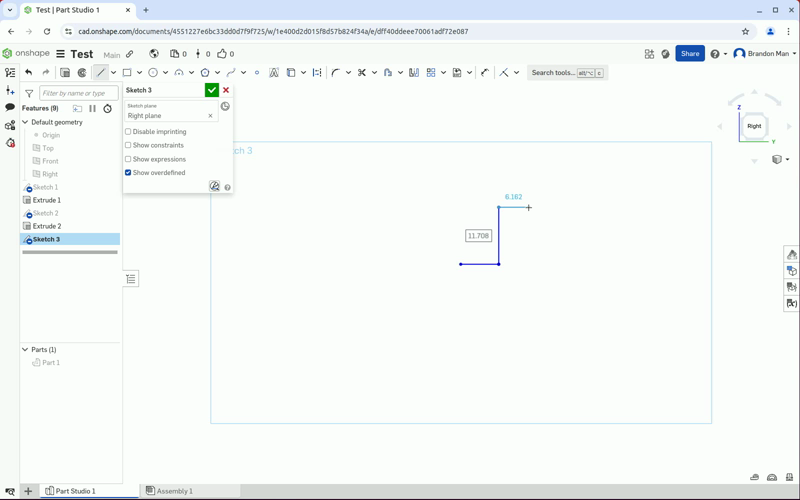
mouse_move(460, 207)
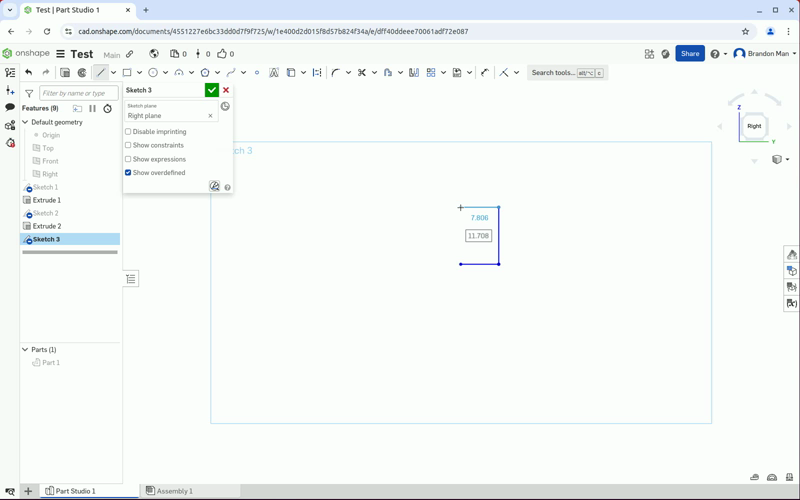
click(460, 207)
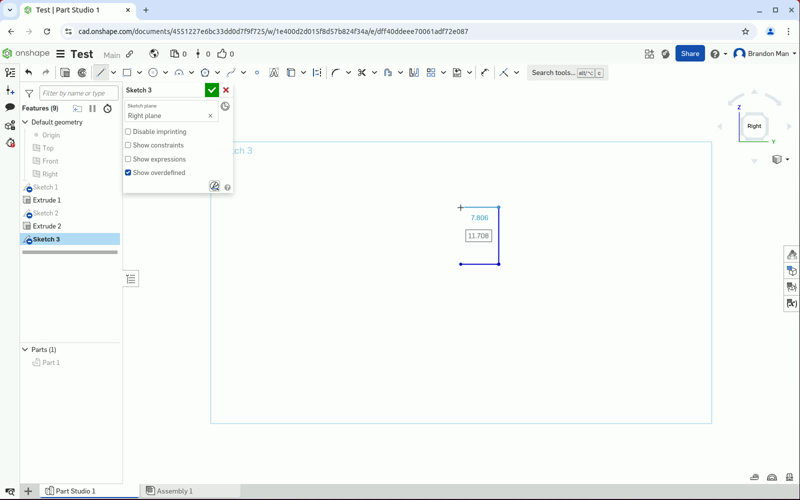
key_up(shift)
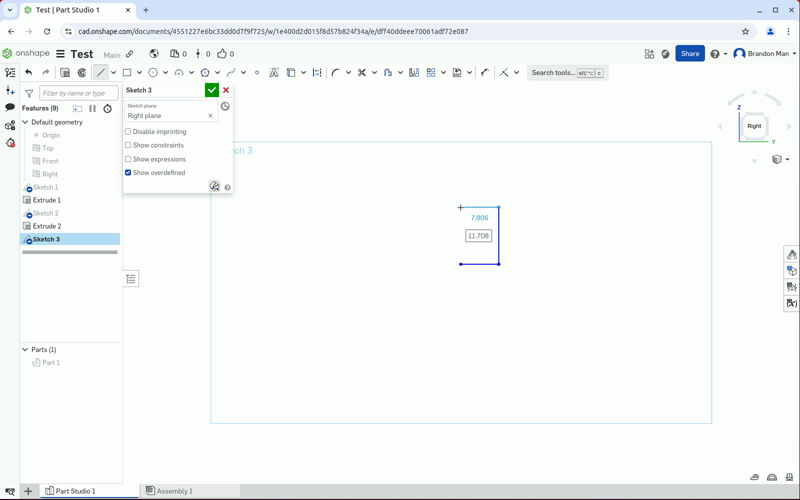
mouse_move(490, 207)
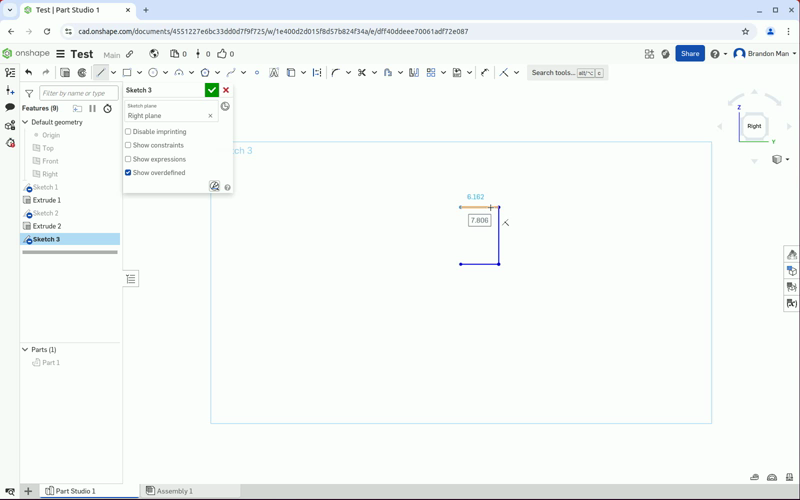
key_down(shift)
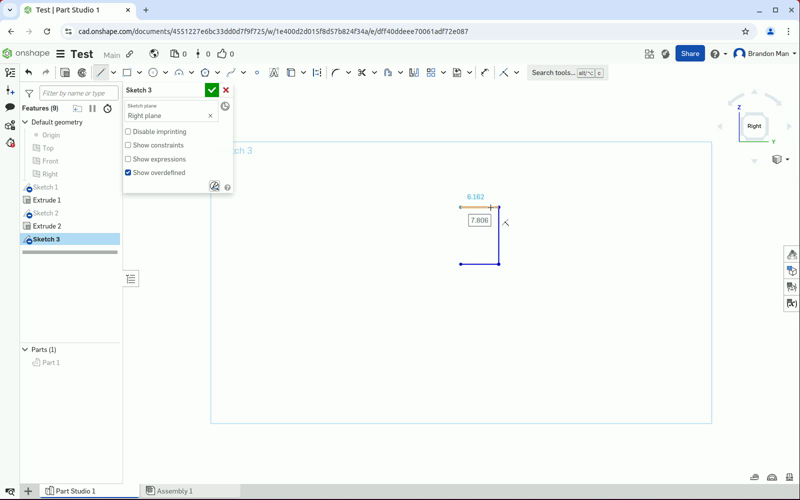
mouse_move(460, 264)
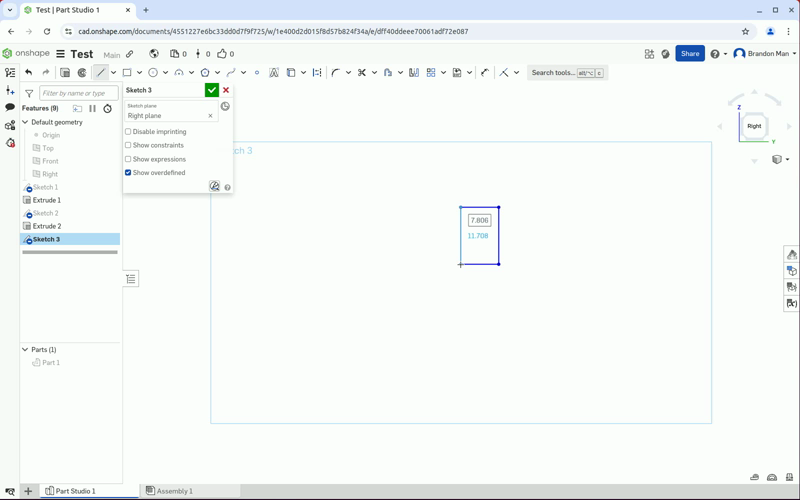
key_up(shift)
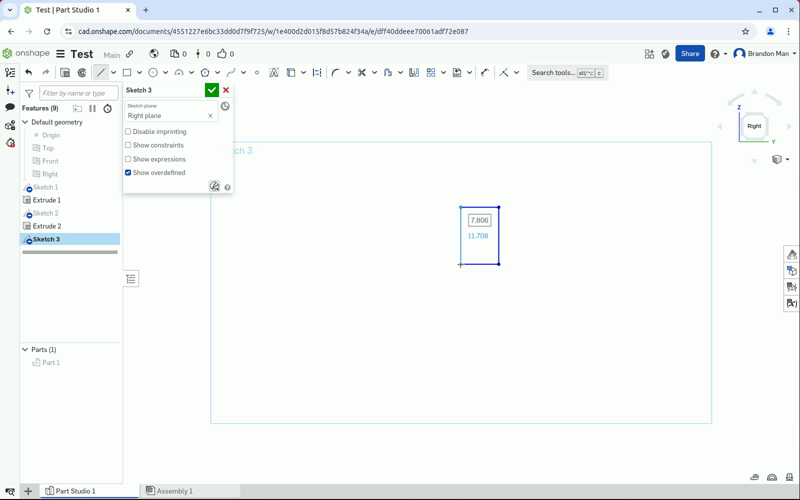
click(460, 264)
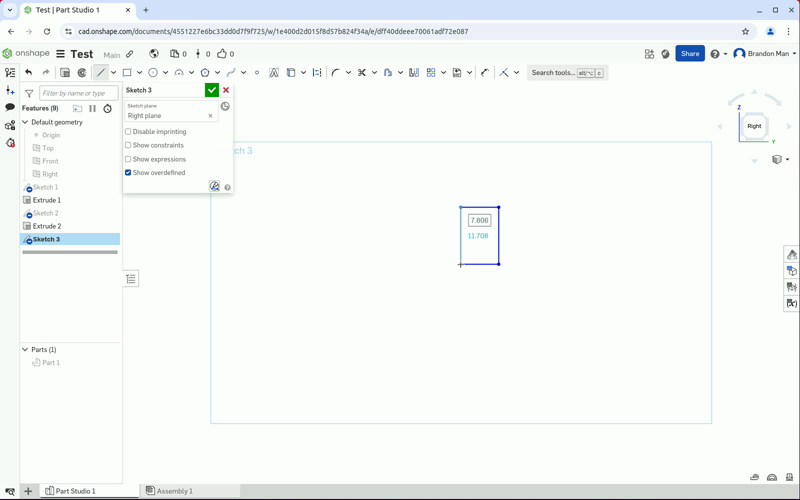
key(esc)
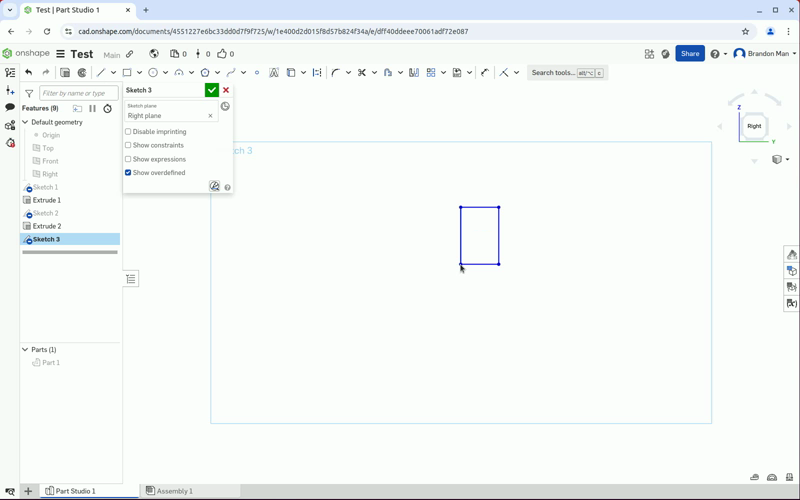
mouse_move(473, 254)
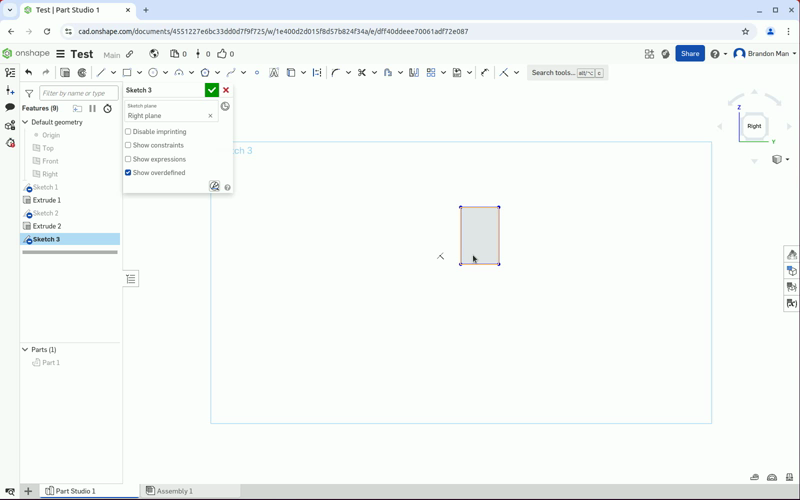
click(473, 254)
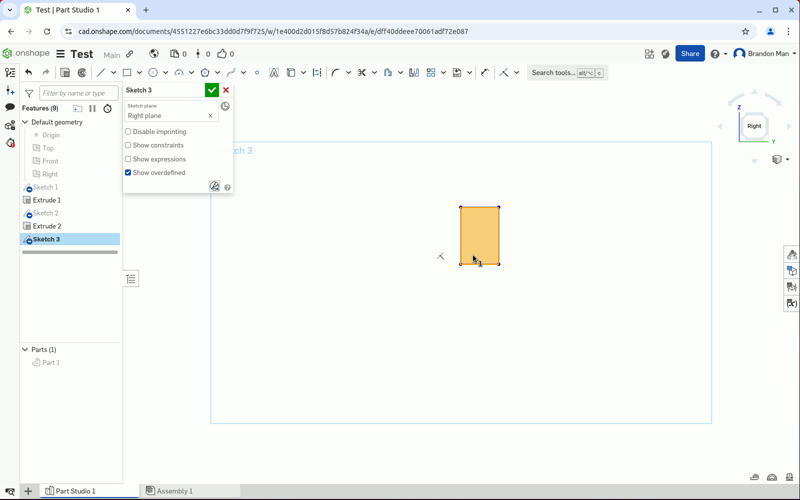
mouse_move(73, 352)
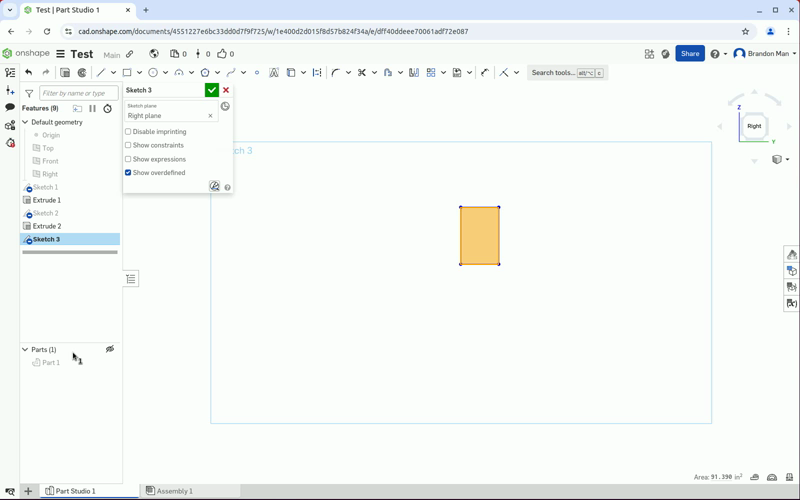
key(shift+y)
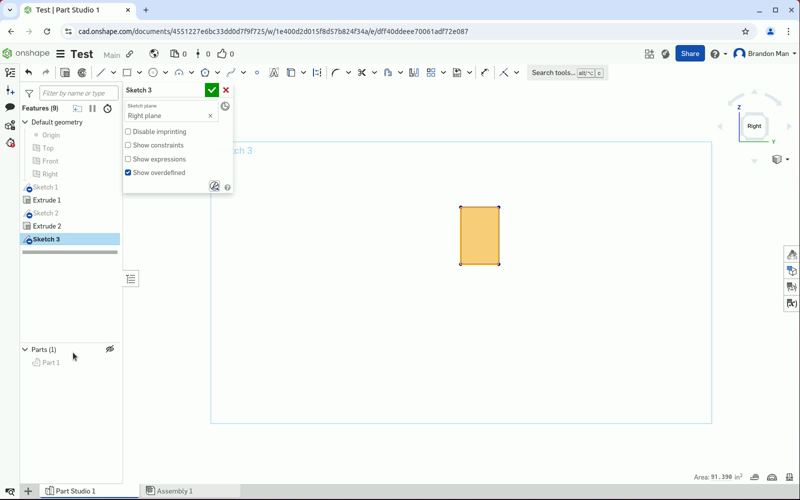
key(shift+e)
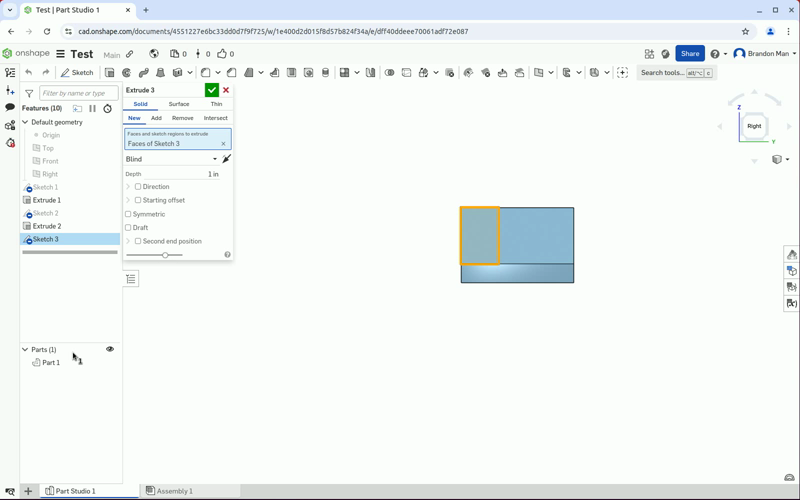
mouse_move(143, 106)
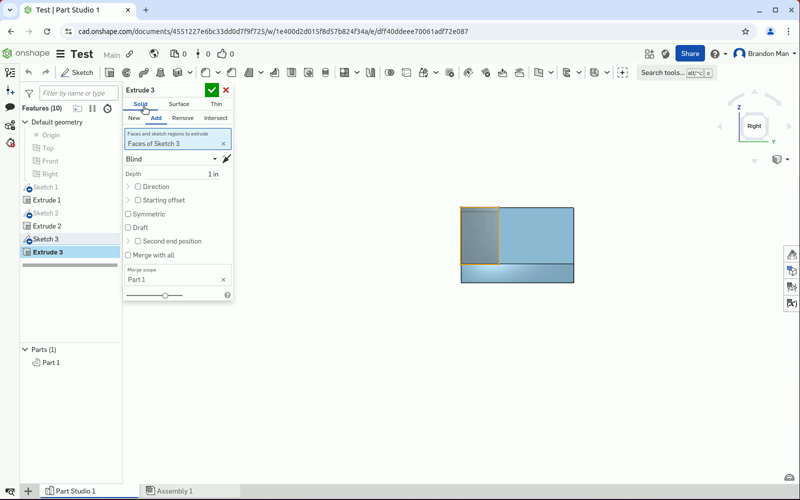
click(143, 106)
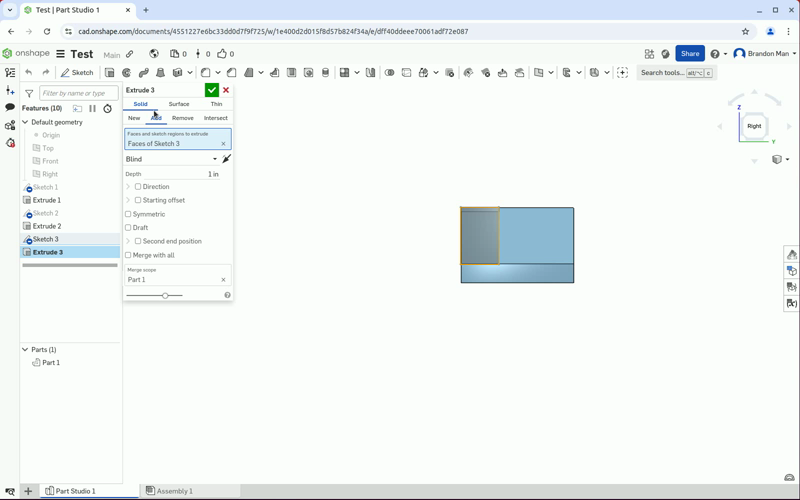
mouse_move(186, 120)
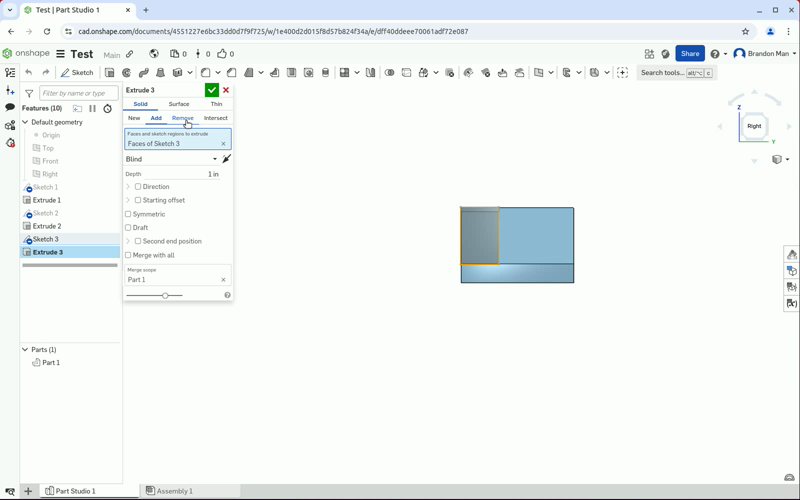
click(186, 120)
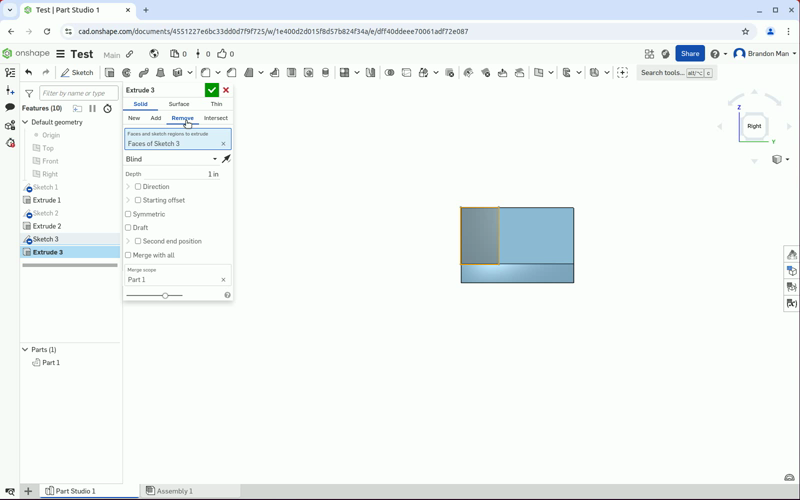
key(tab, 4)
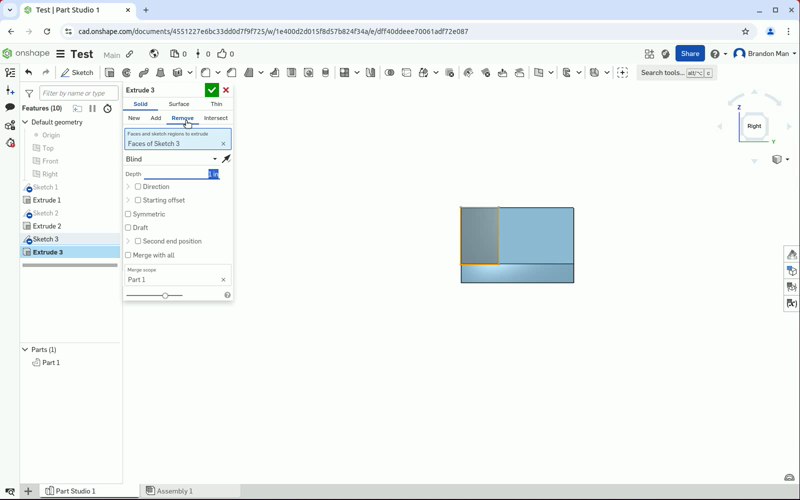
text(-30.57)
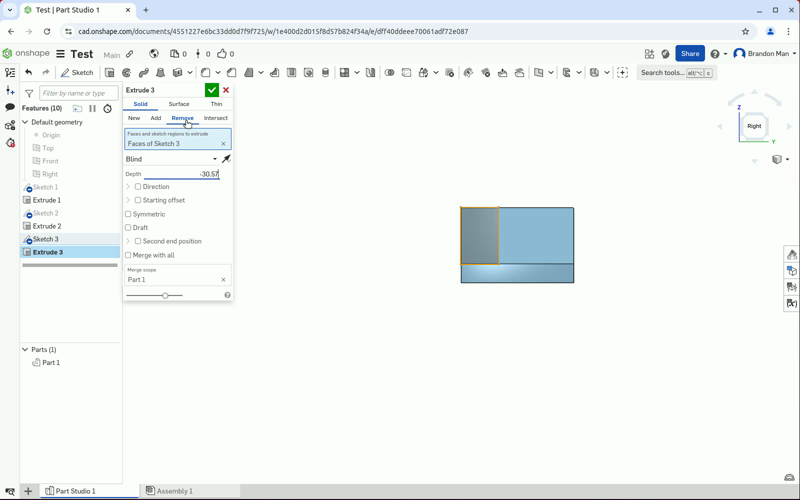
key(tab, 6)
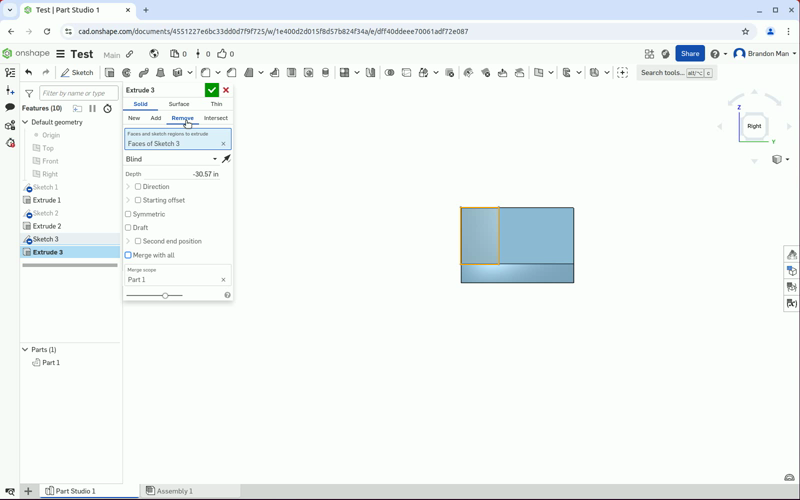
key(space)
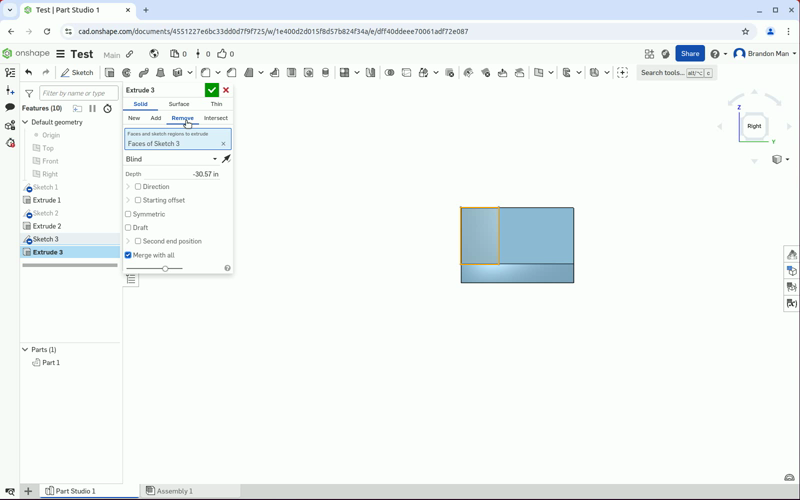
key(enter)
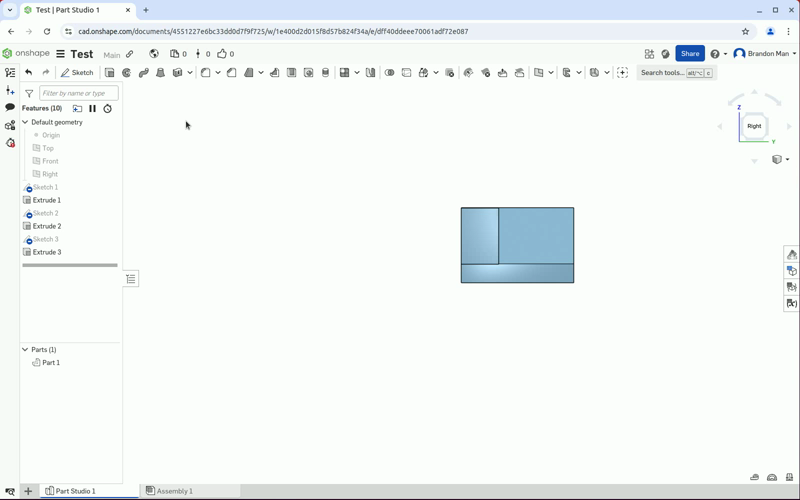
key(shift+h)
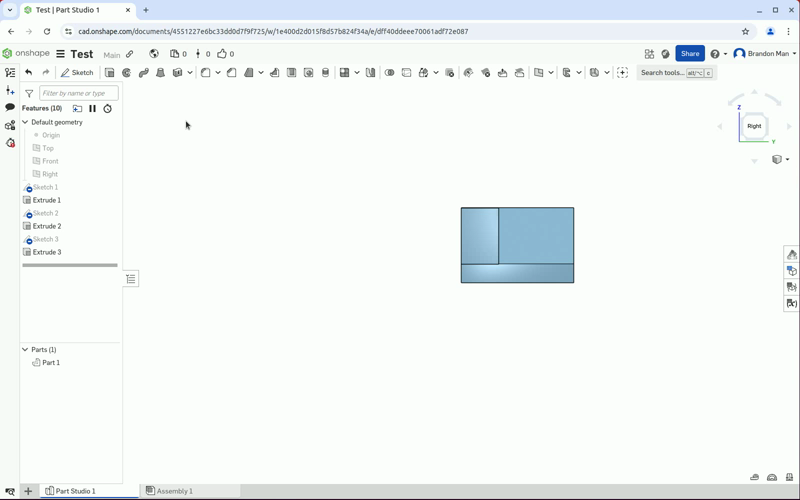
key(shift+h)
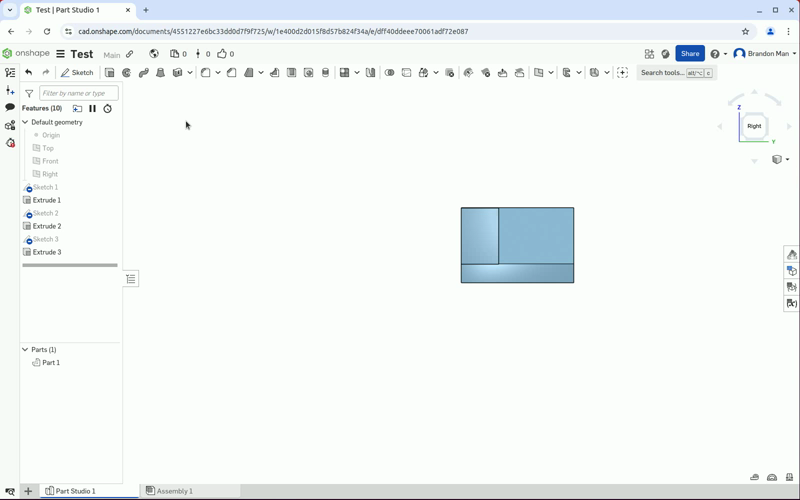
mouse_move(73, 189)
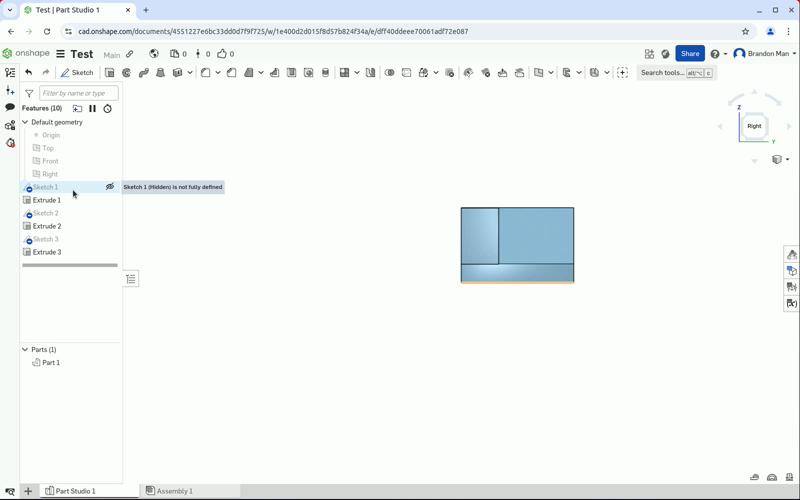
click(73, 189)
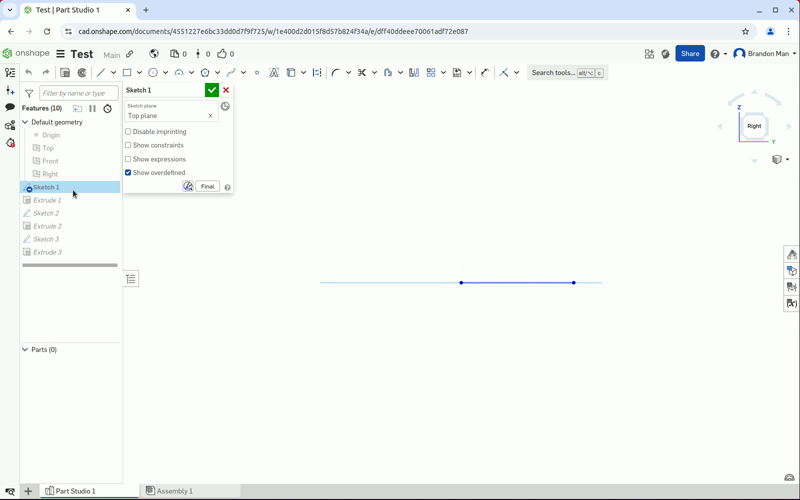
mouse_move(229, 92)
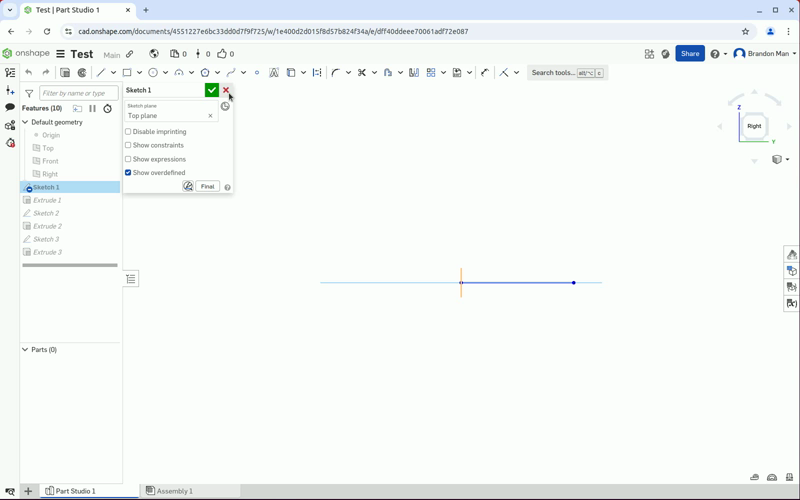
click(229, 92)
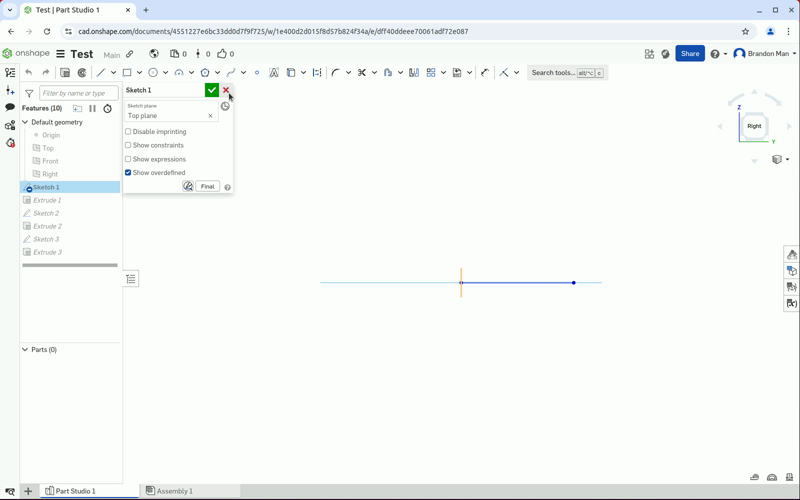
key(shift+s)
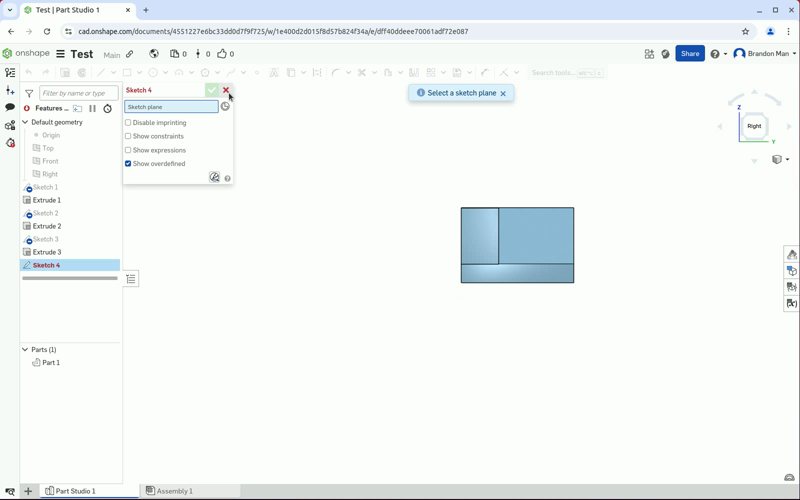
mouse_move(73, 176)
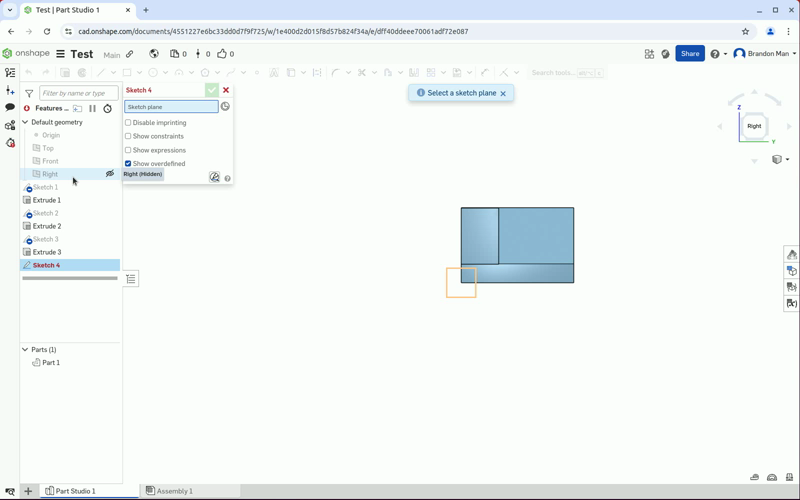
click(73, 176)
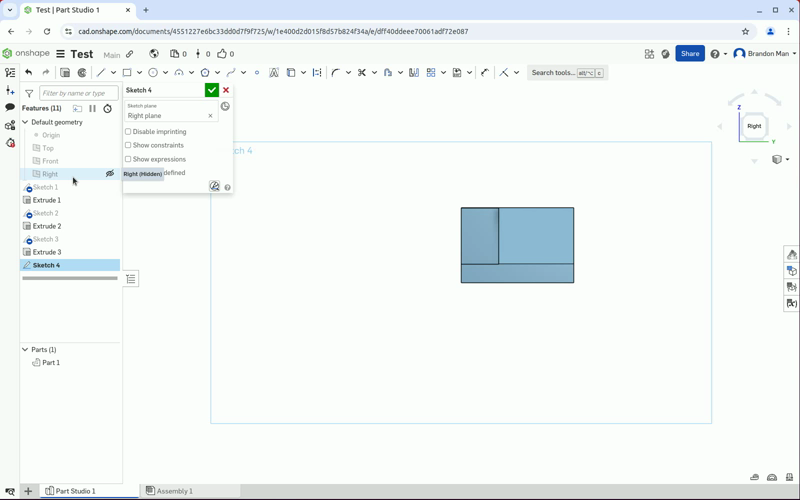
mouse_move(73, 352)
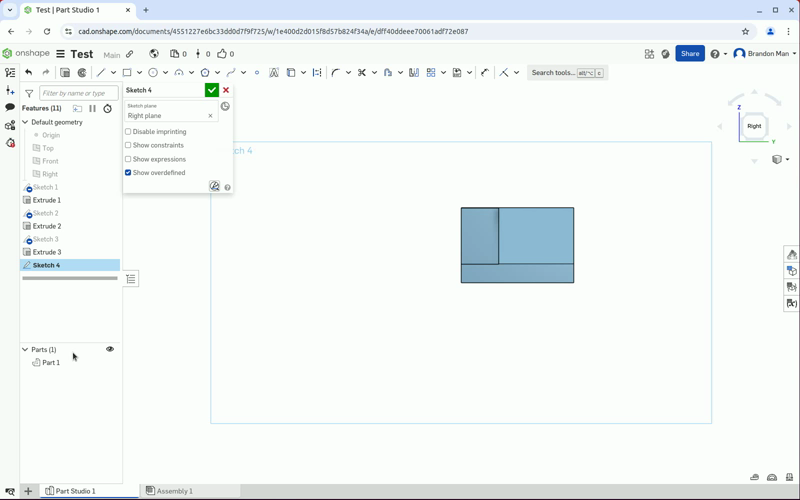
key(y)
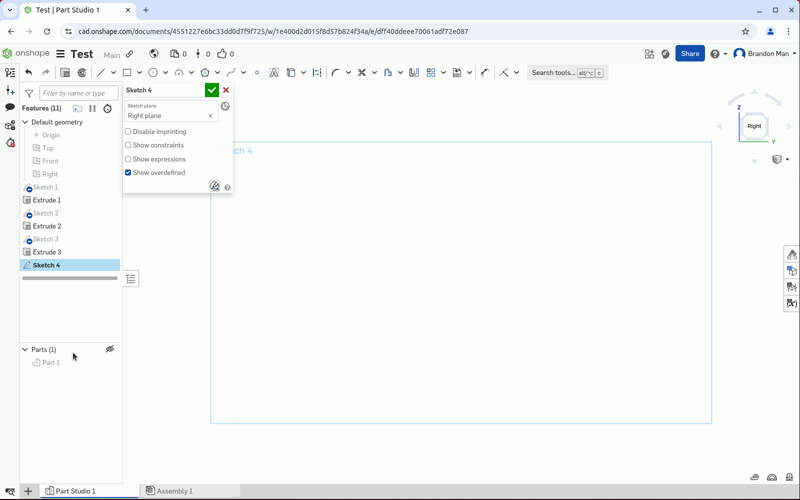
key(l)
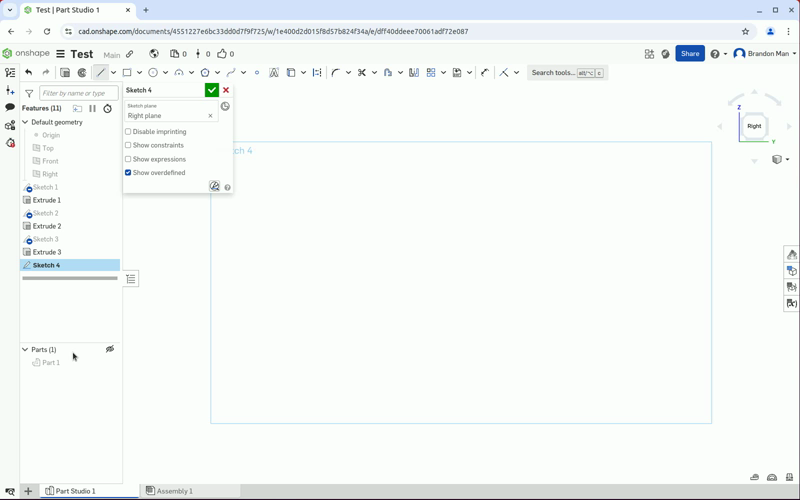
key_down(shift)
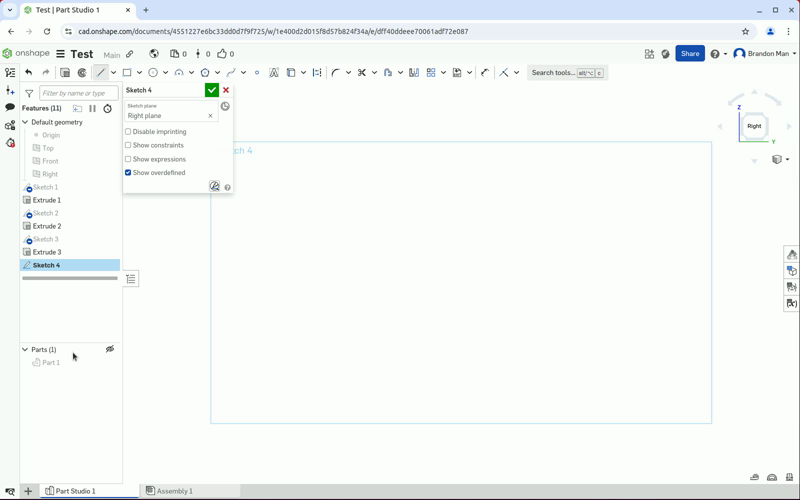
mouse_move(498, 226)
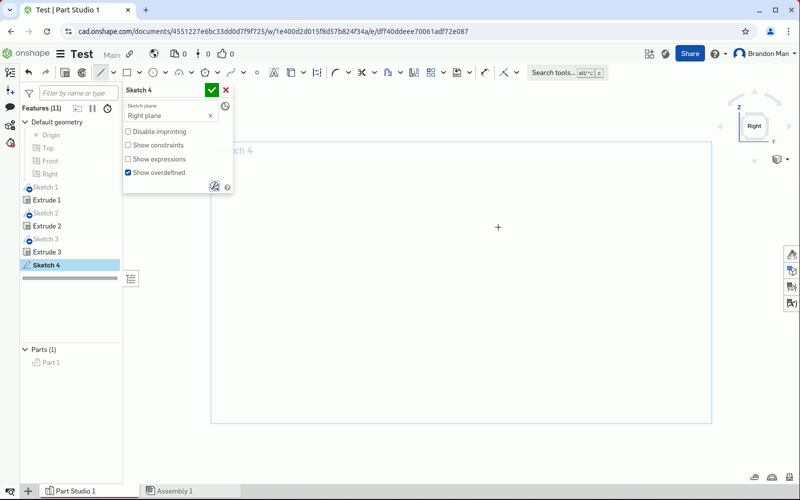
click(498, 226)
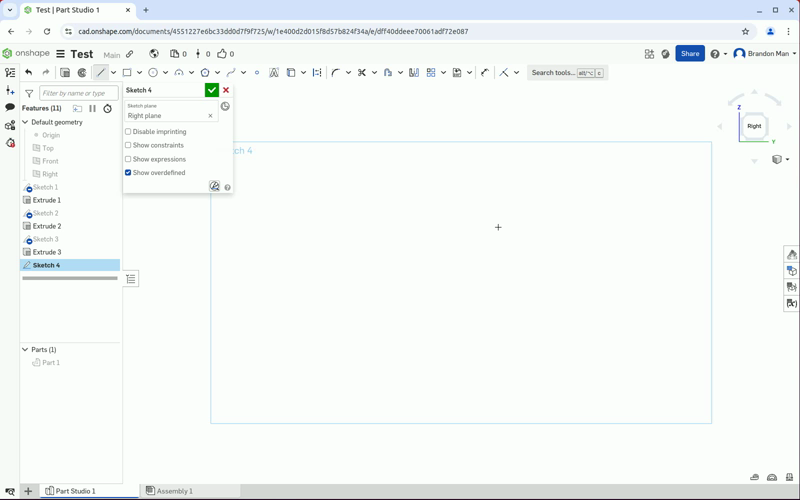
key_up(shift)
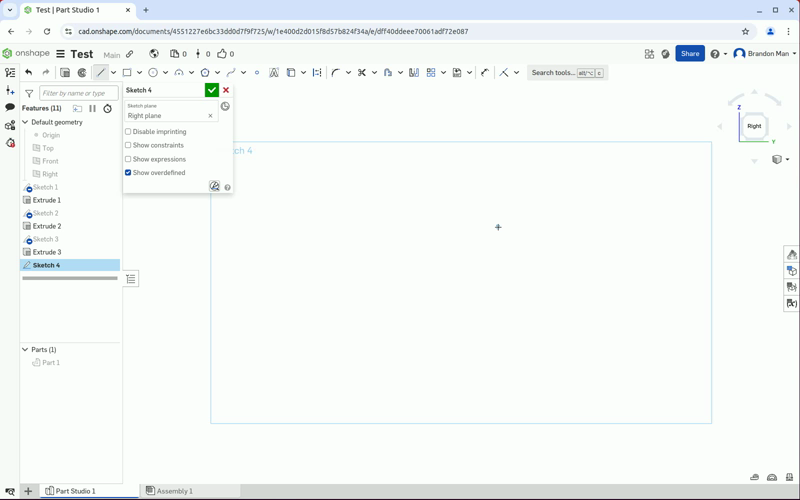
key_down(shift)
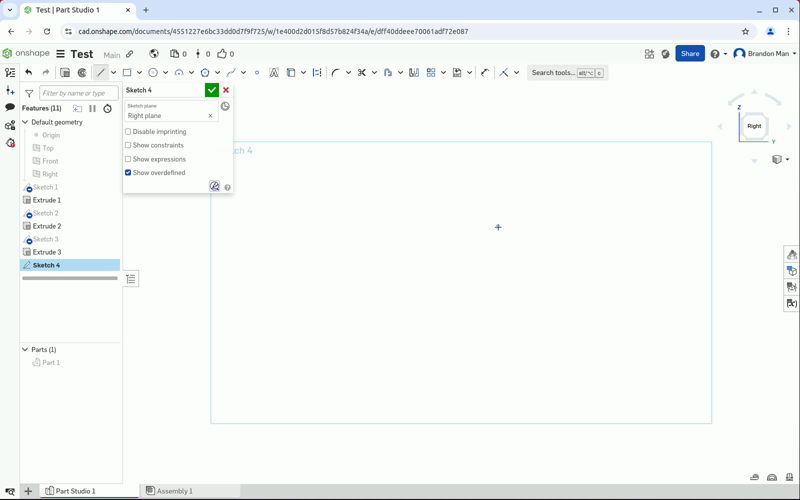
mouse_move(528, 226)
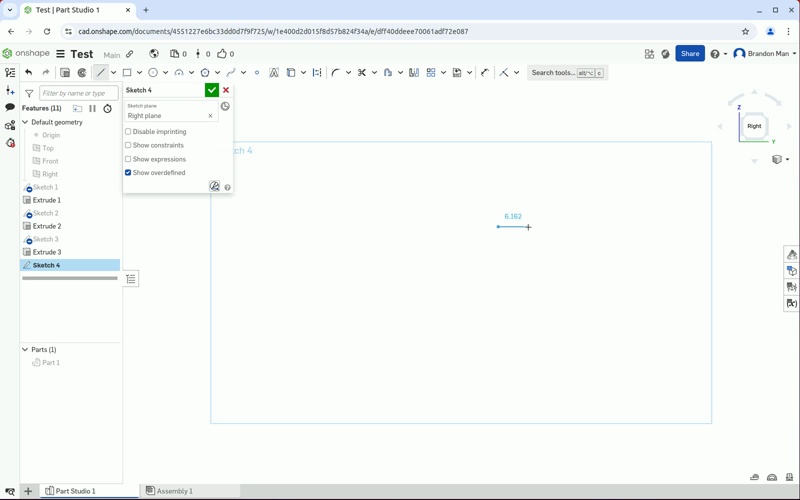
mouse_move(536, 226)
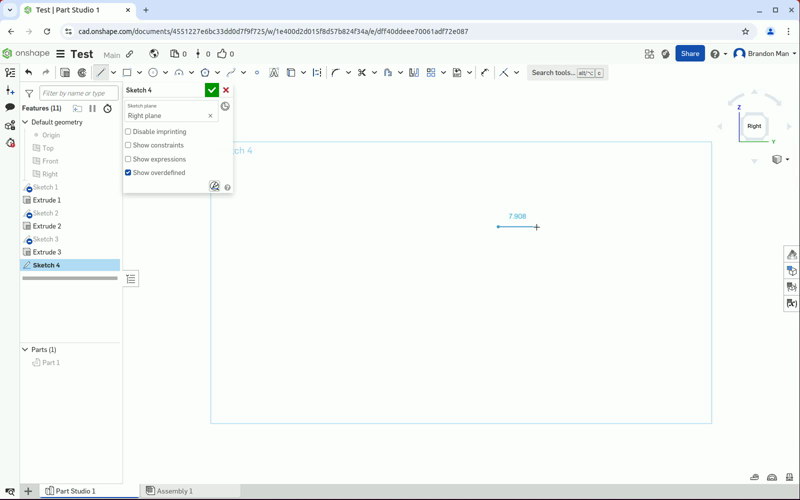
click(536, 226)
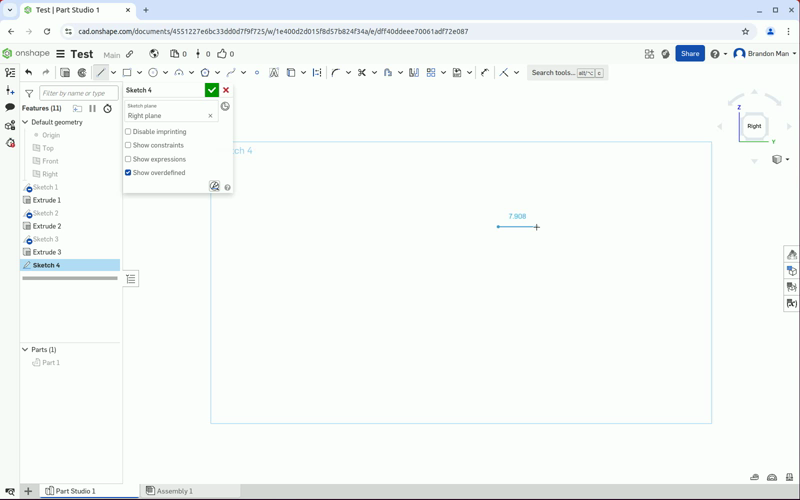
key_up(shift)
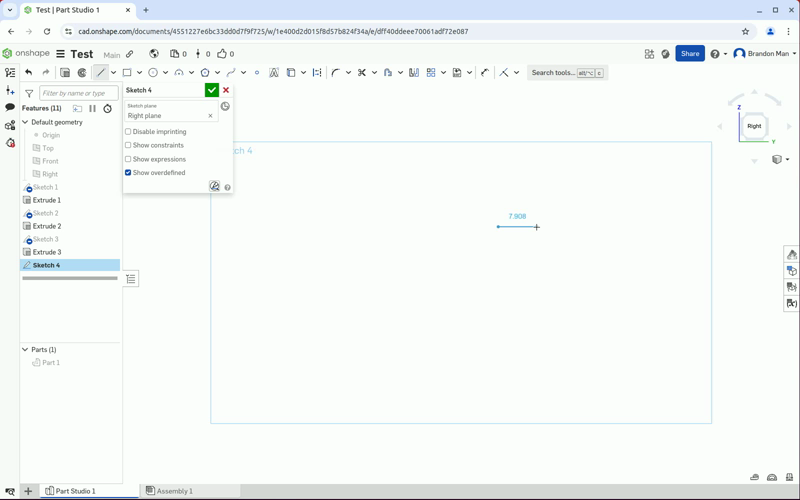
key_down(shift)
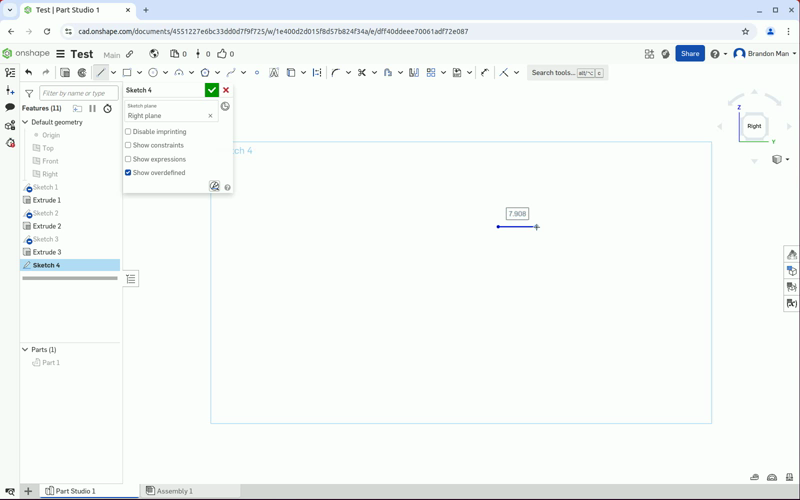
mouse_move(566, 226)
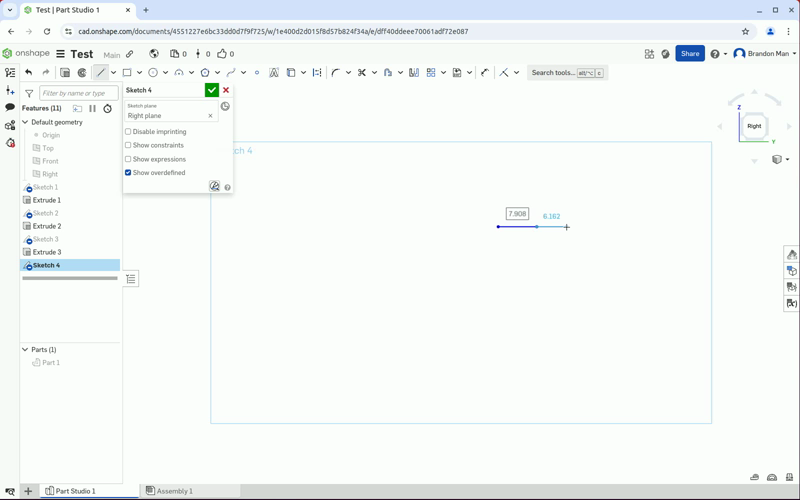
mouse_move(536, 207)
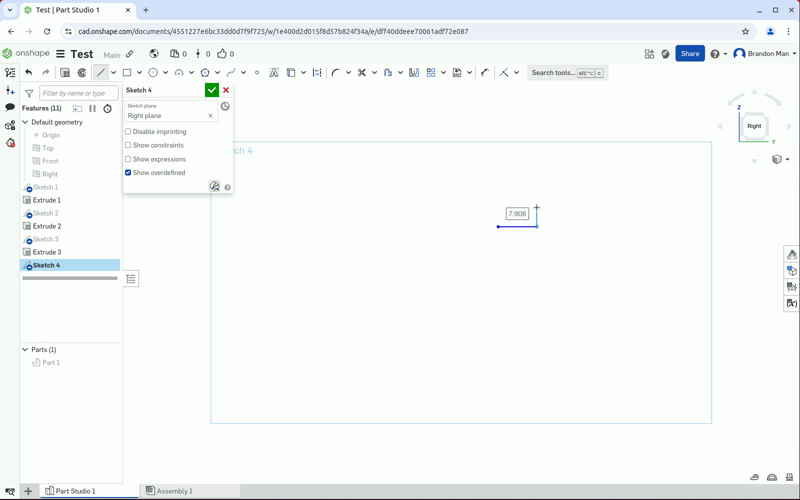
click(536, 207)
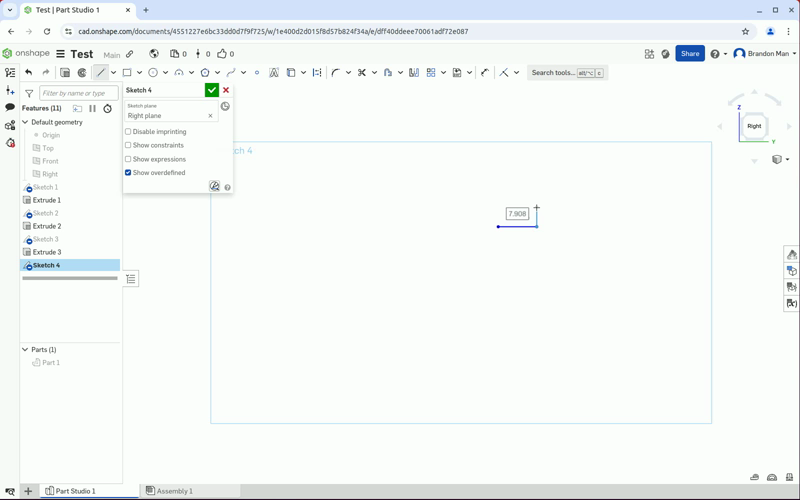
key_up(shift)
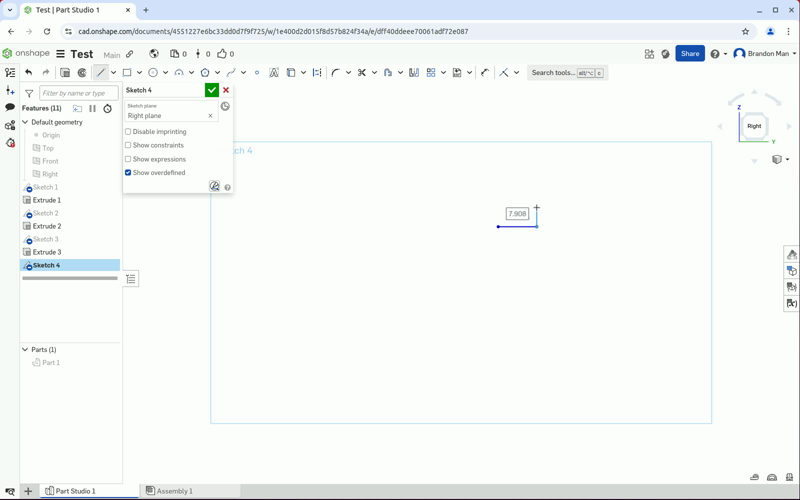
key_down(shift)
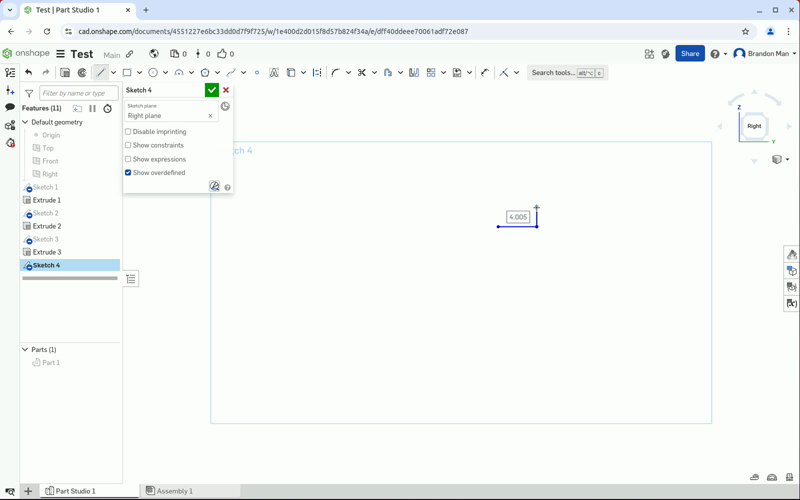
mouse_move(566, 207)
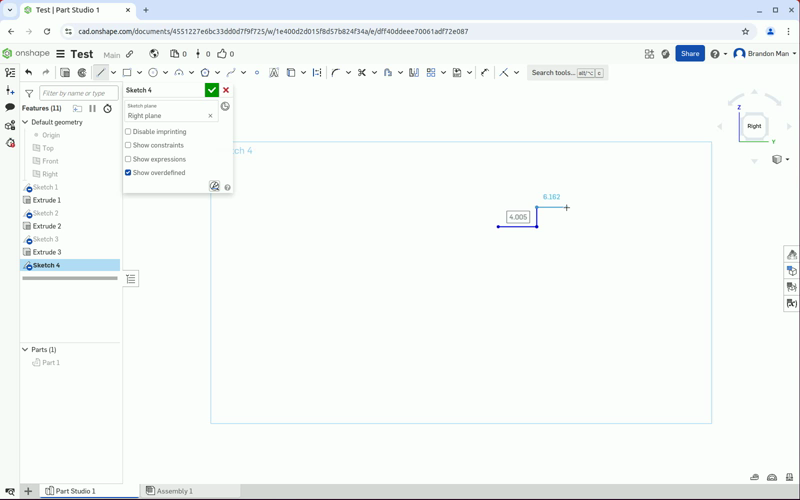
mouse_move(498, 207)
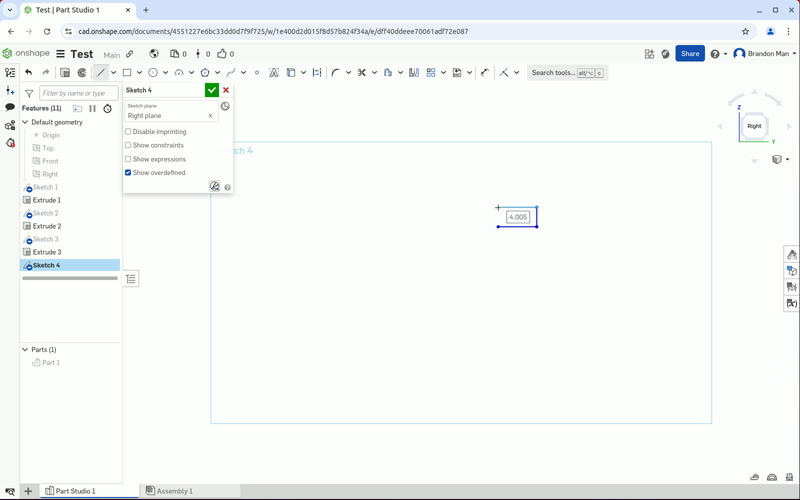
click(498, 207)
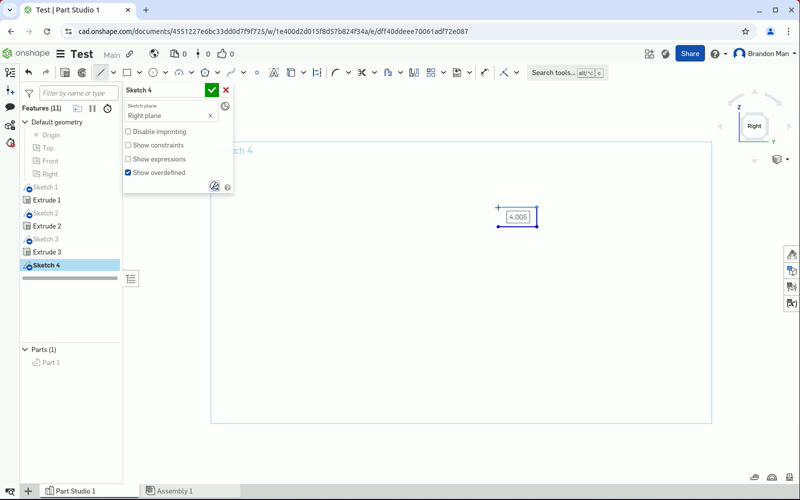
key_up(shift)
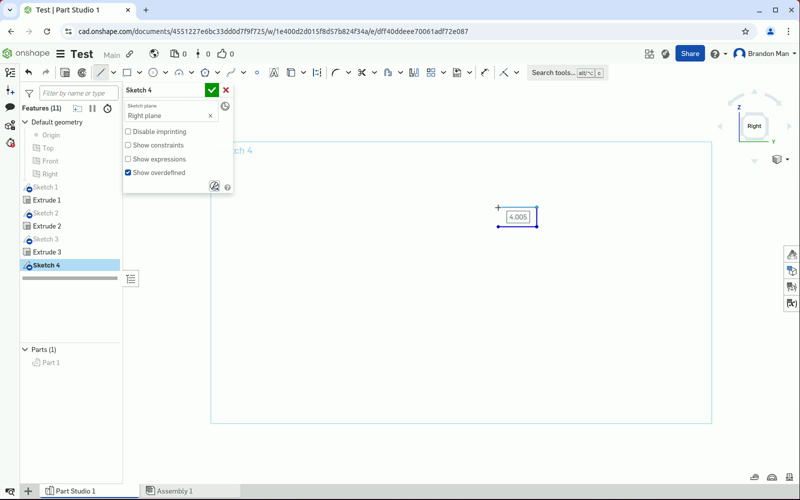
mouse_move(528, 207)
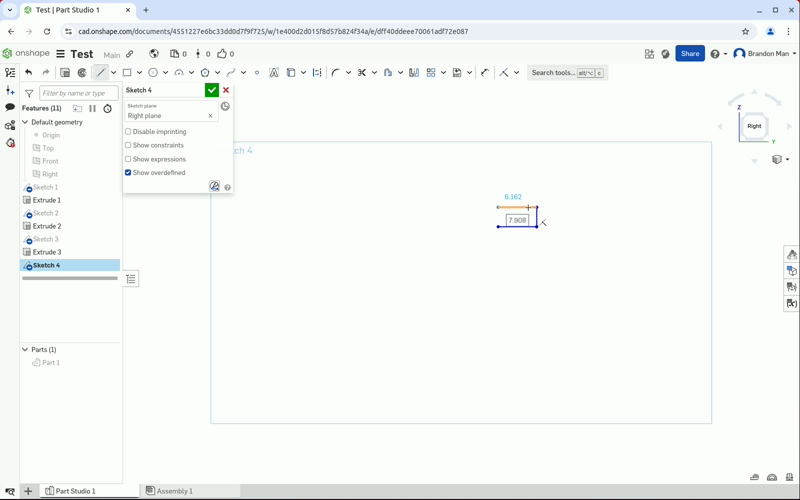
key_down(shift)
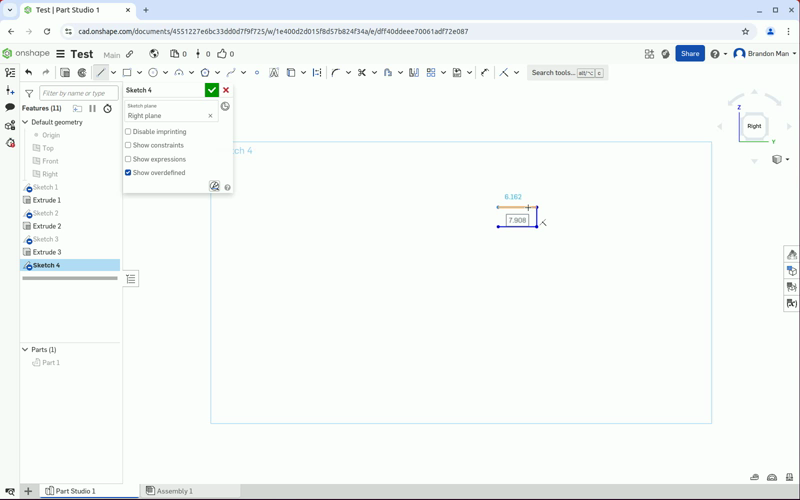
mouse_move(498, 226)
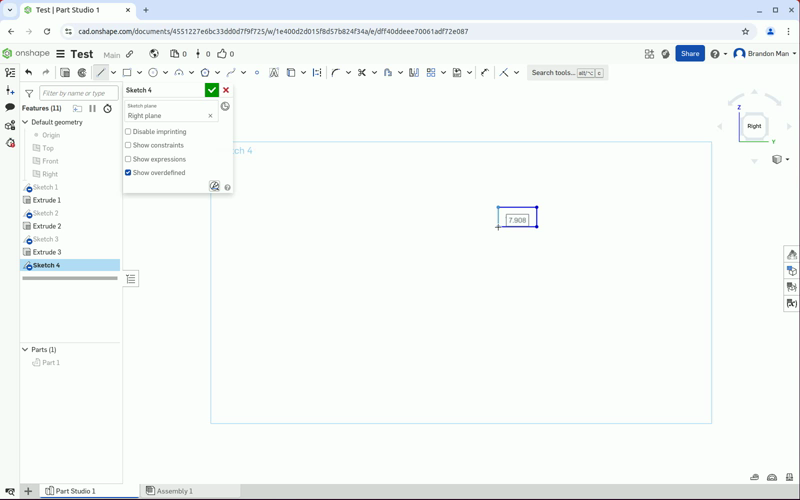
key_up(shift)
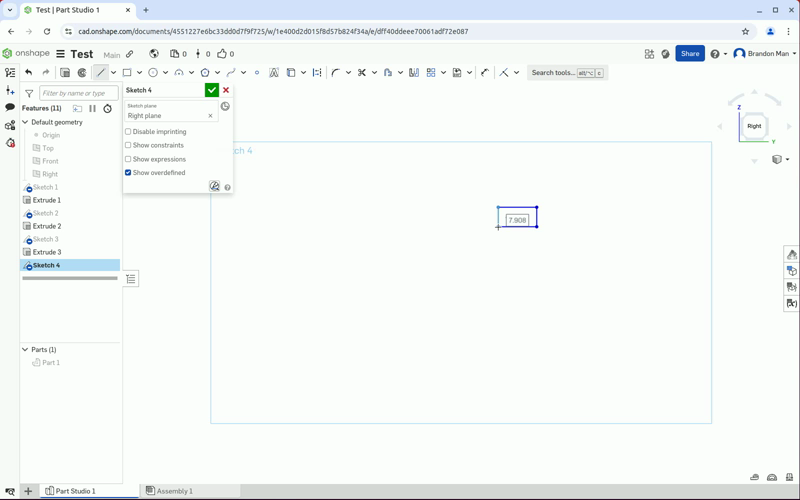
click(498, 226)
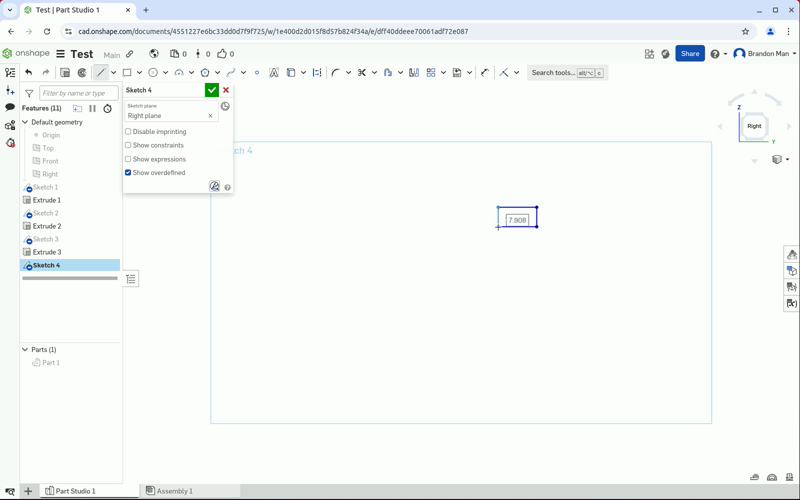
key(esc)
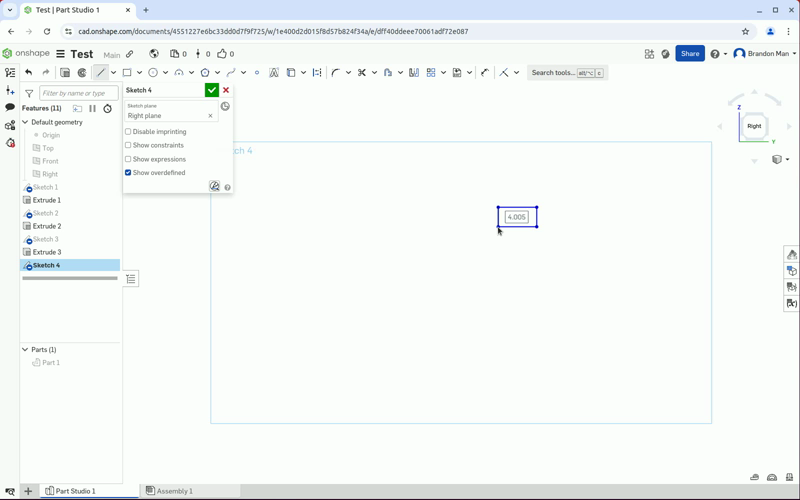
mouse_move(532, 215)
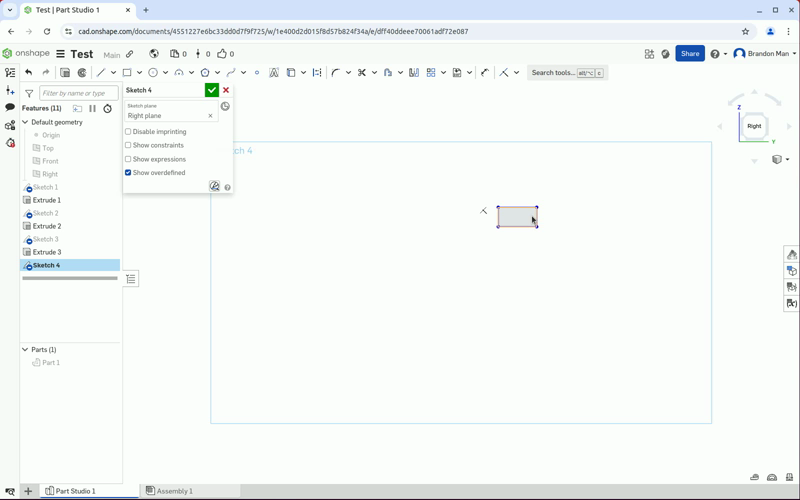
scroll(6)
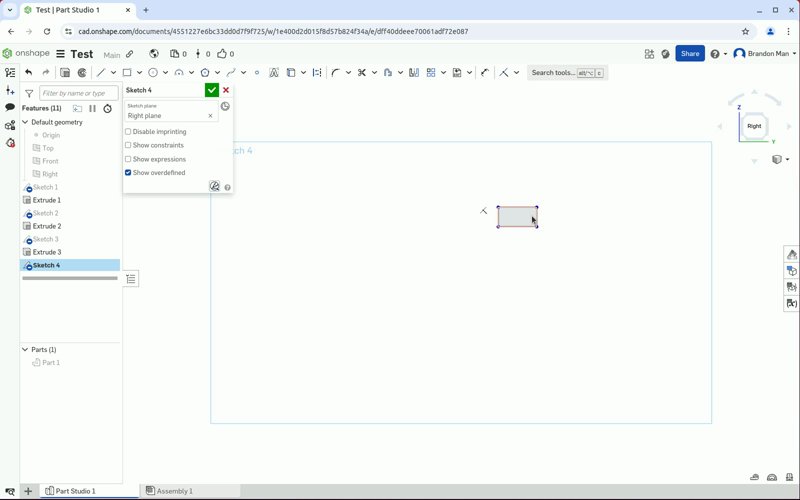
scroll(6)
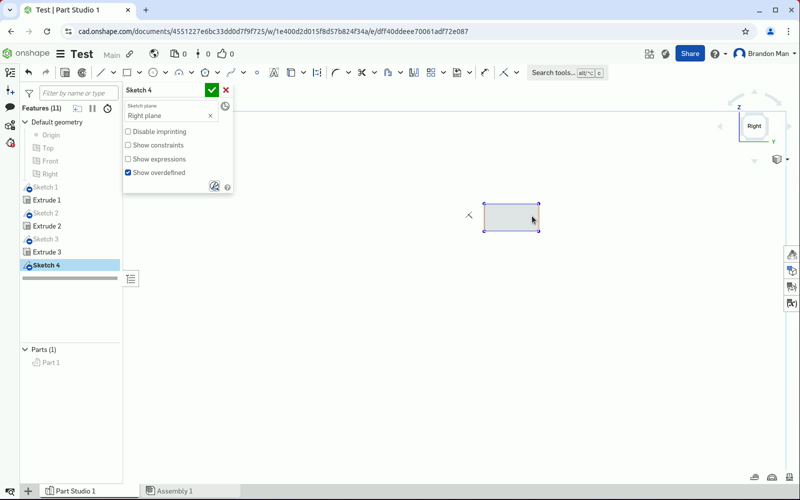
scroll(6)
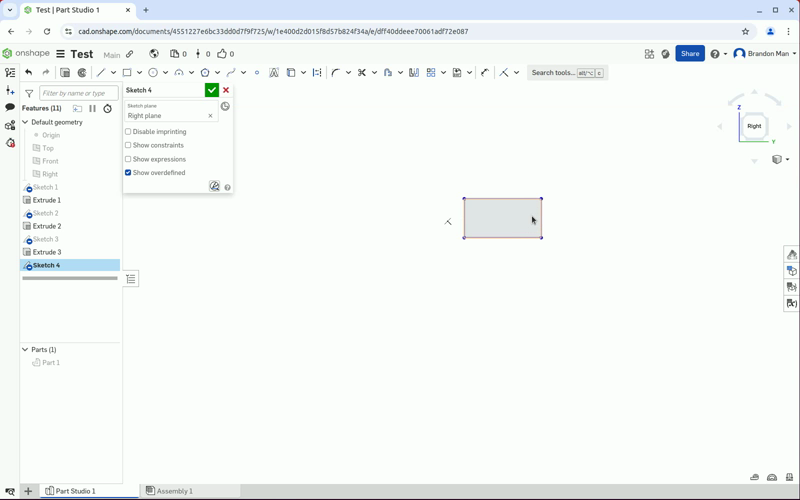
scroll(6)
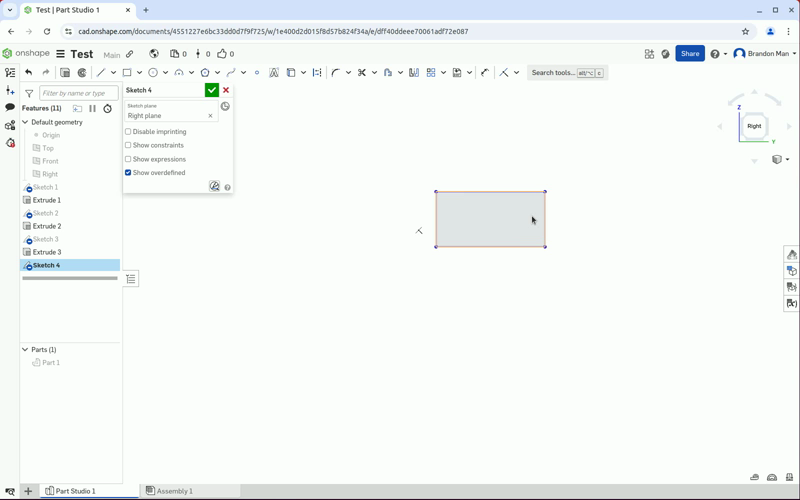
scroll(6)
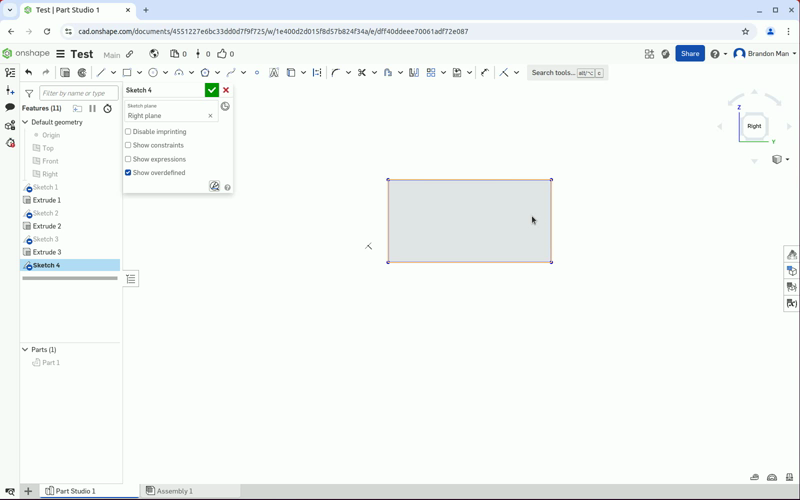
scroll(6)
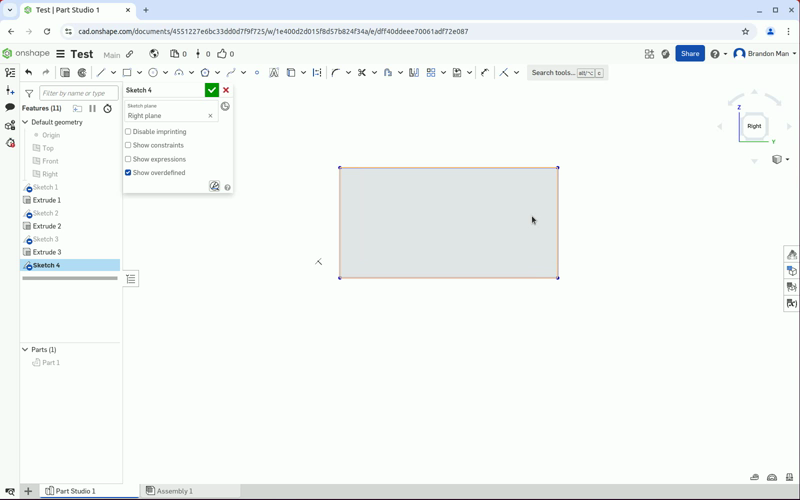
scroll(6)
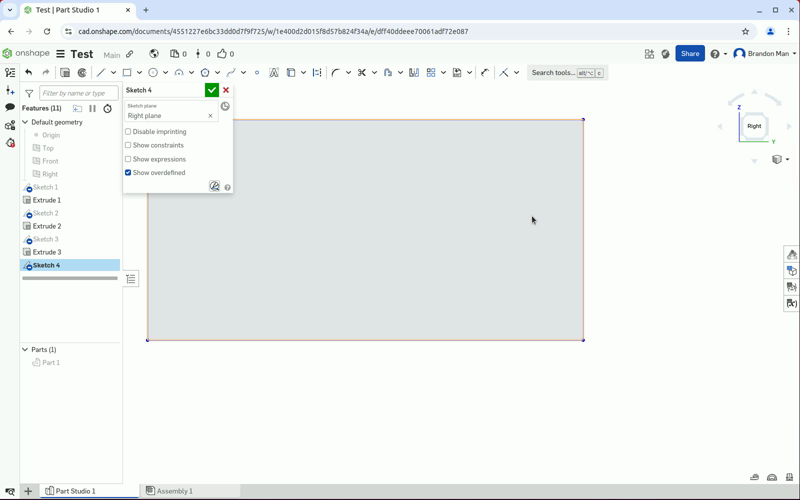
click(532, 215)
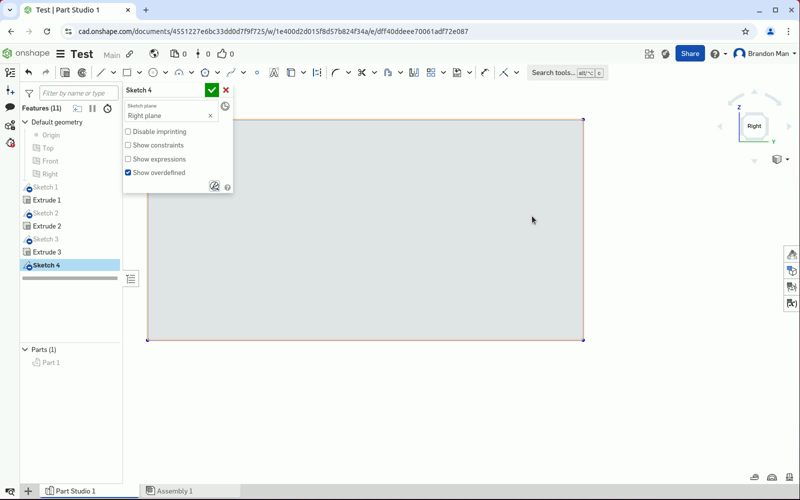
scroll(-6)
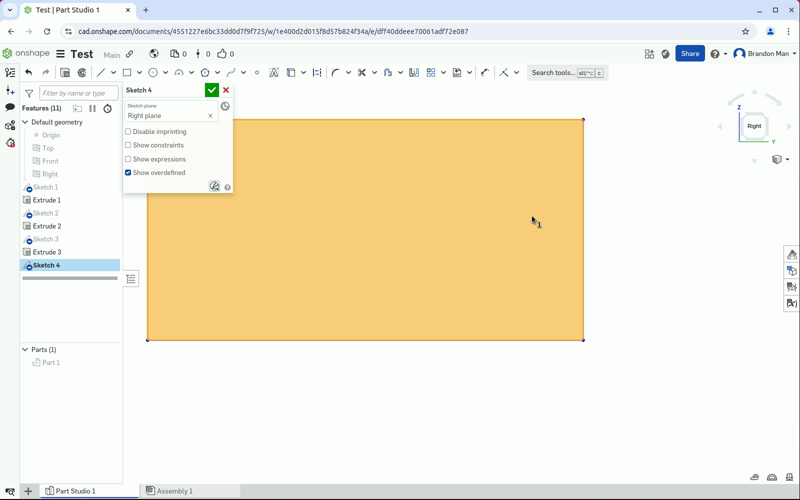
scroll(-6)
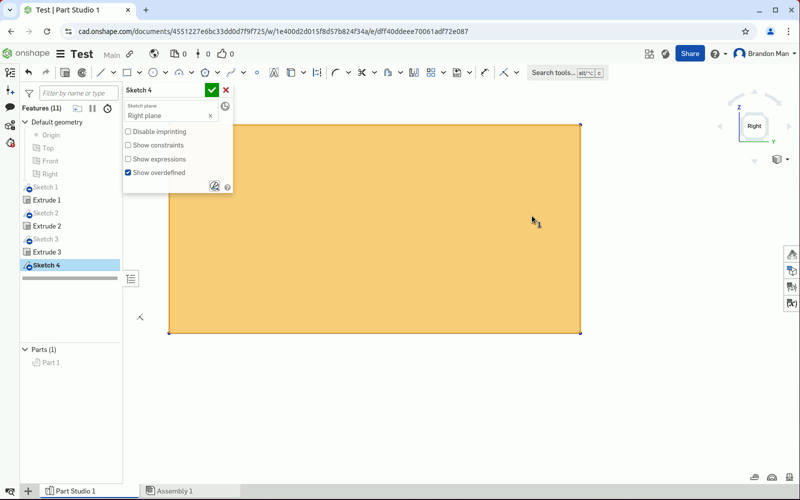
scroll(-6)
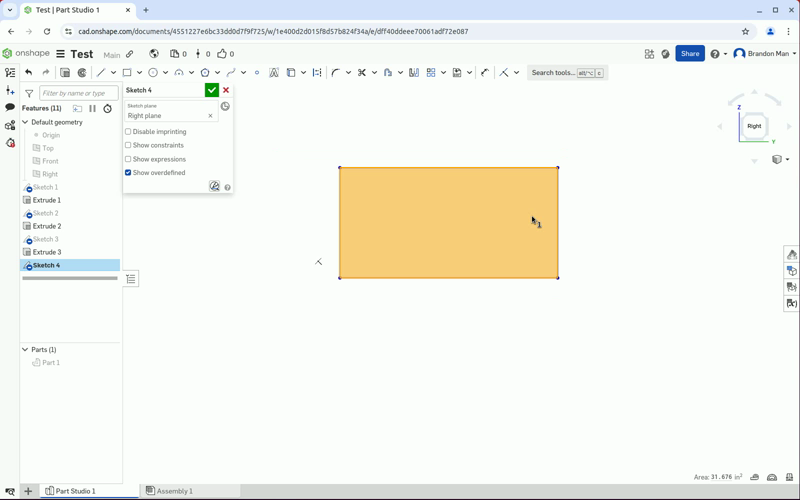
scroll(-6)
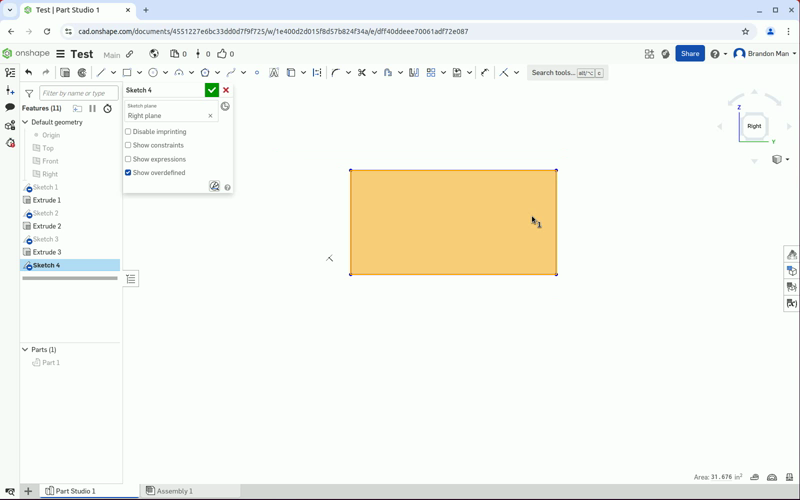
scroll(-6)
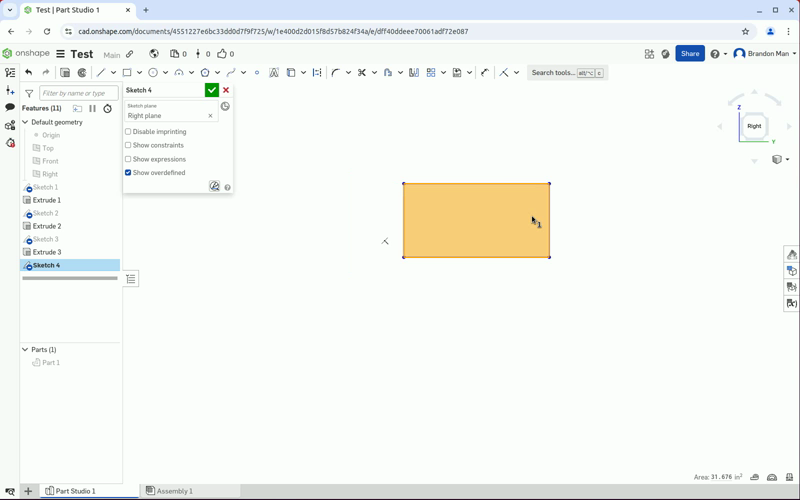
scroll(-6)
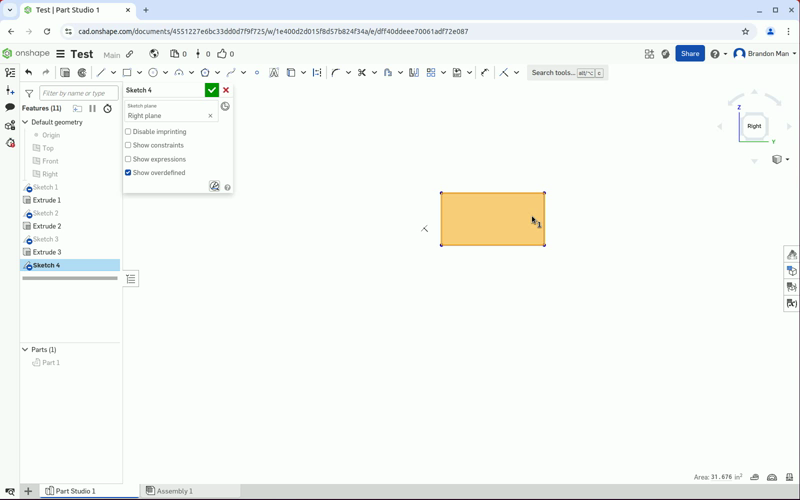
scroll(-6)
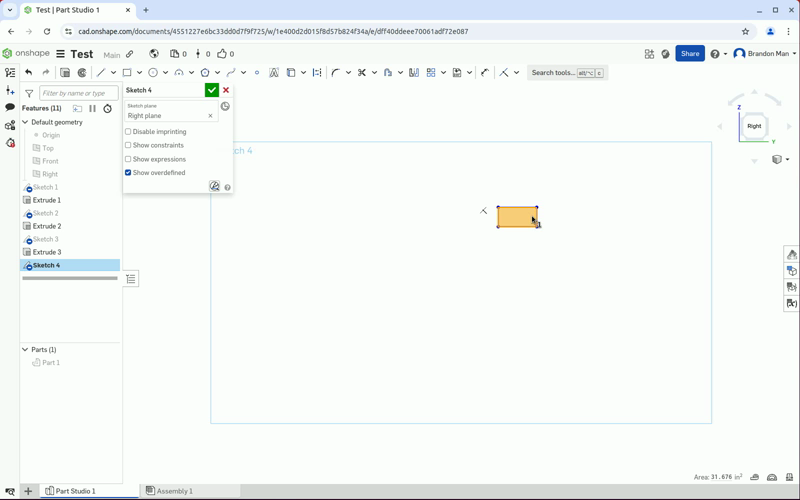
mouse_move(73, 352)
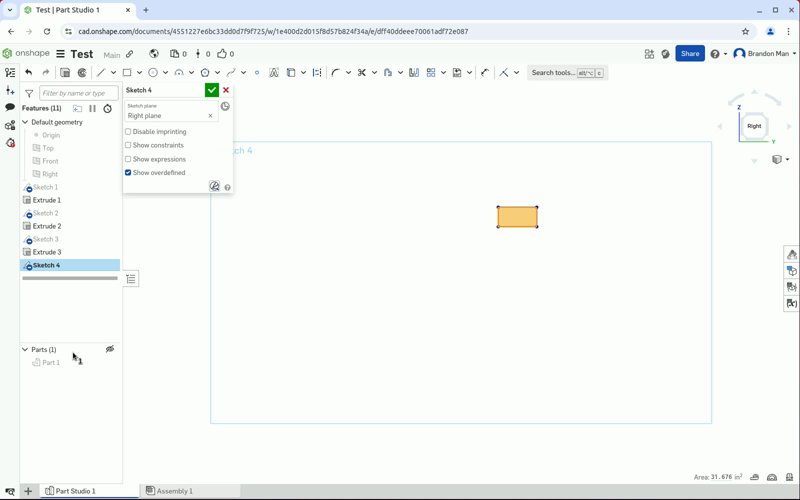
key(shift+y)
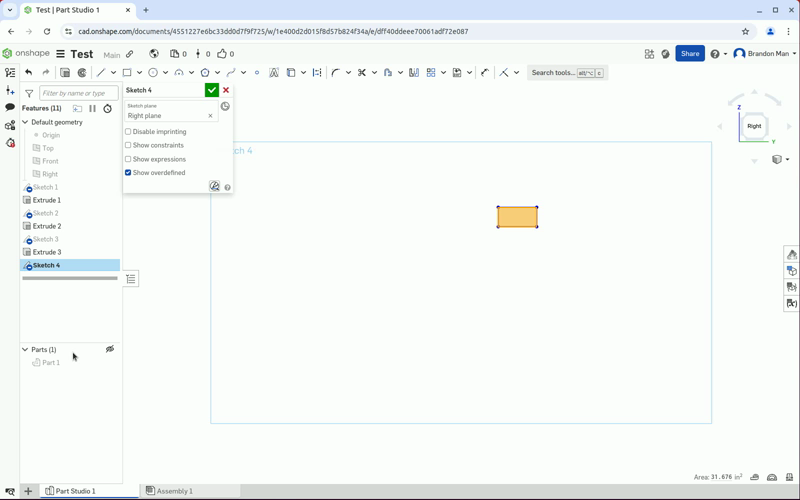
key(shift+e)
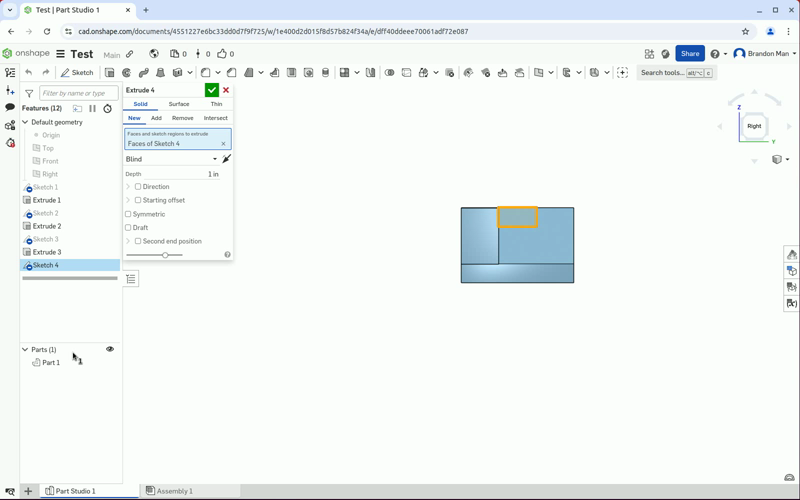
mouse_move(143, 106)
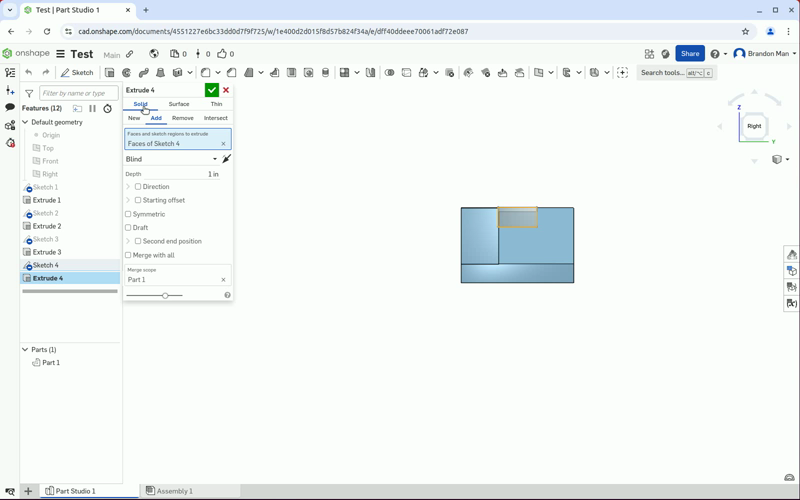
click(143, 106)
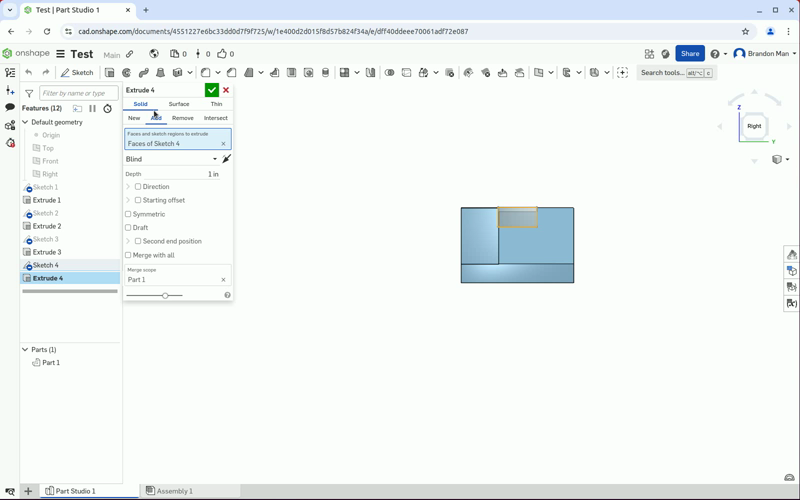
mouse_move(186, 120)
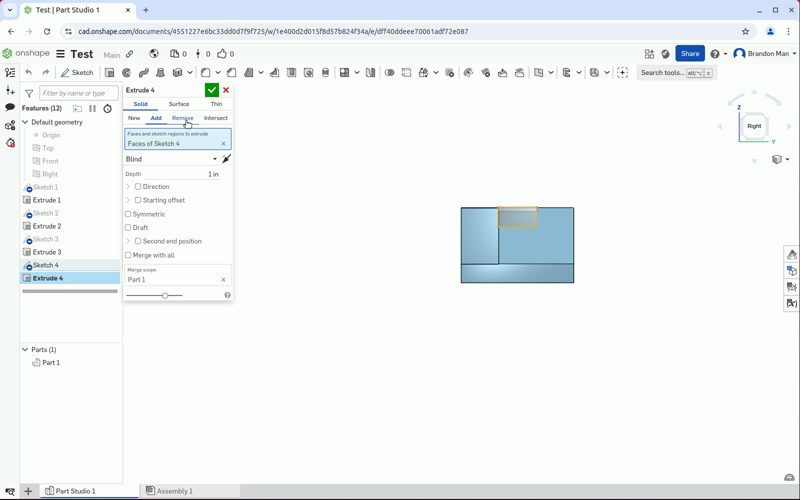
click(186, 120)
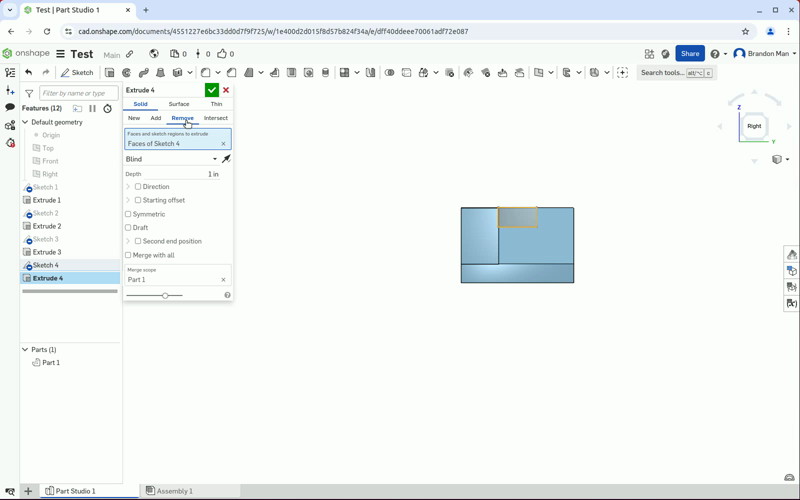
key(tab, 4)
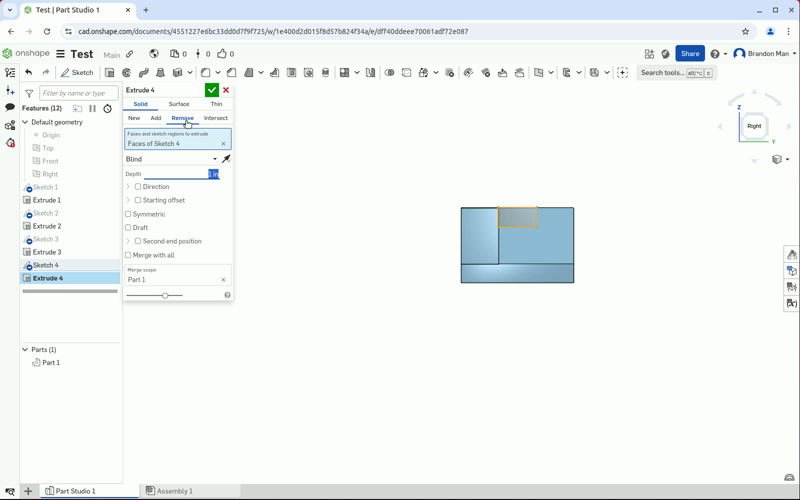
text(-15.405)
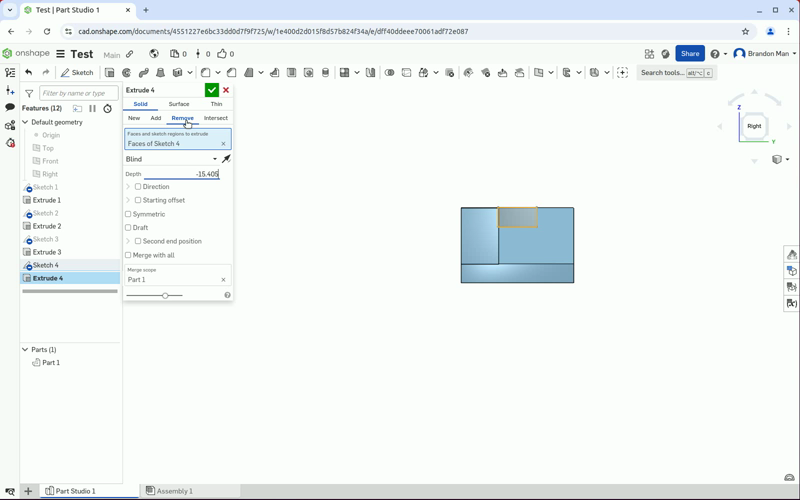
key(tab, 6)
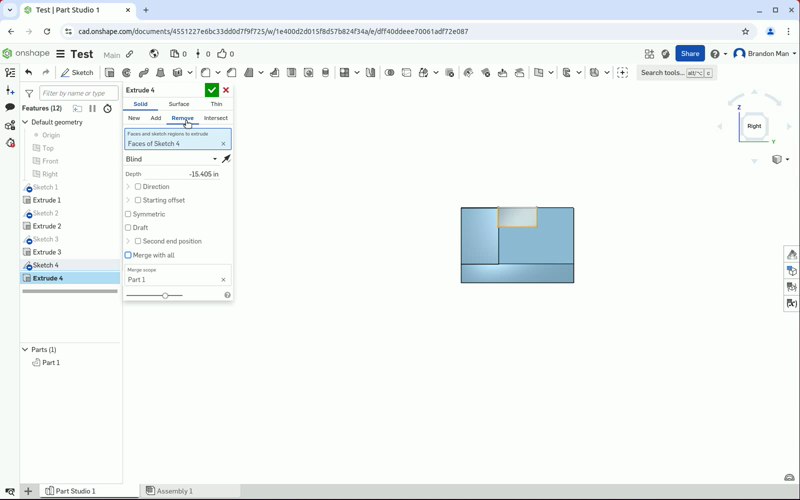
key(space)
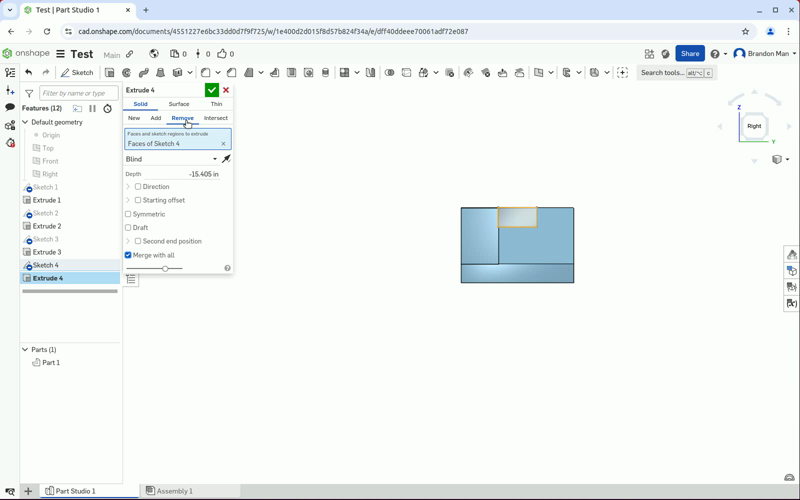
key(enter)
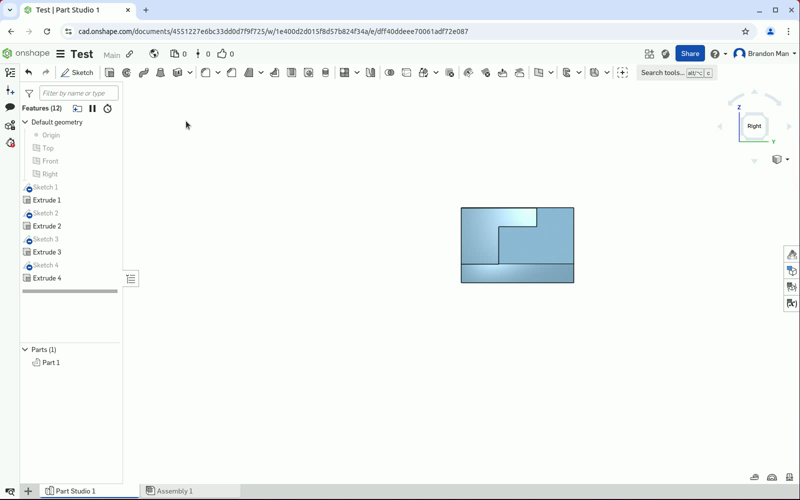
key(shift+h)
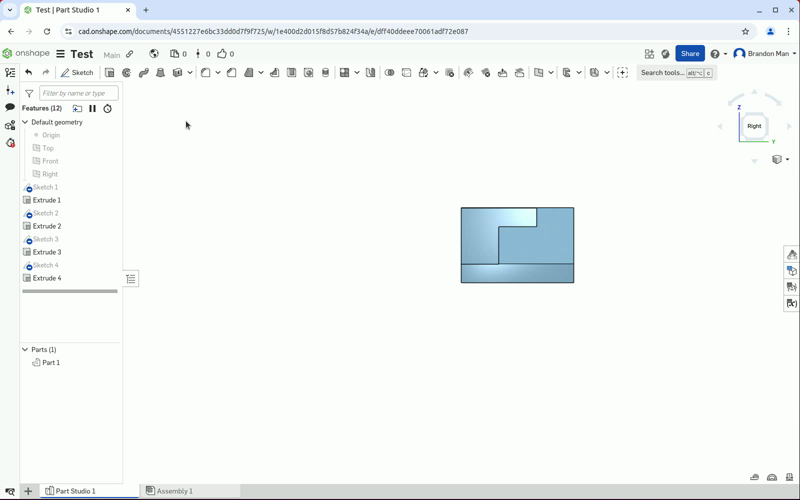
key(shift+h)
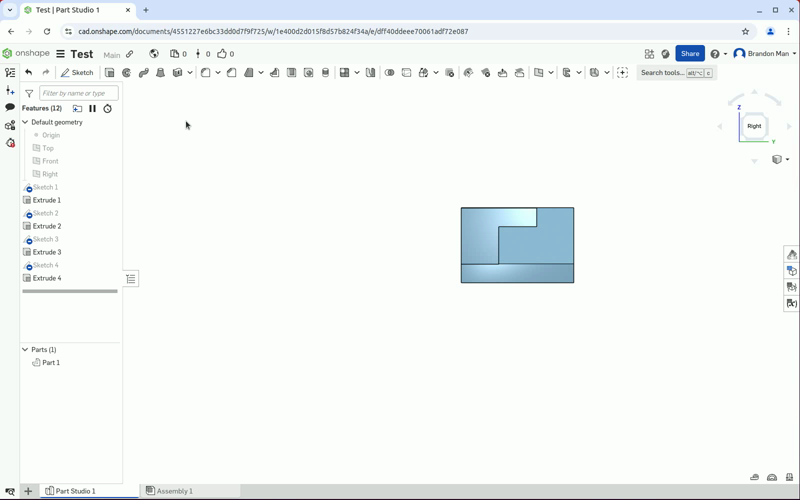
mouse_move(73, 189)
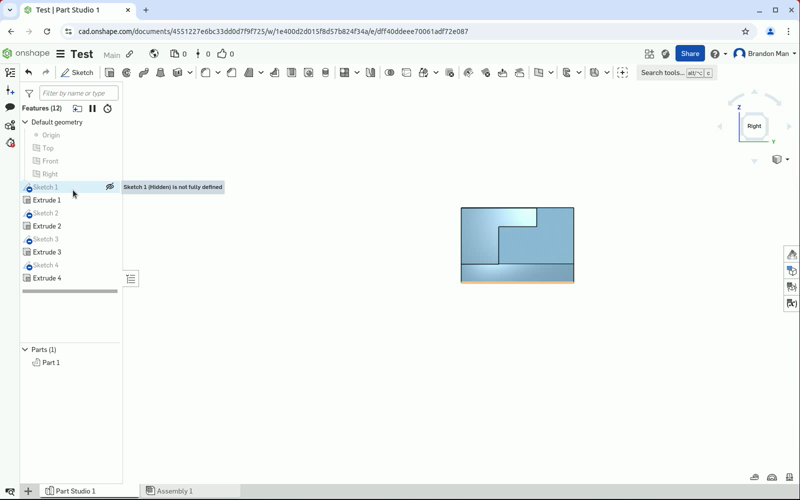
click(73, 189)
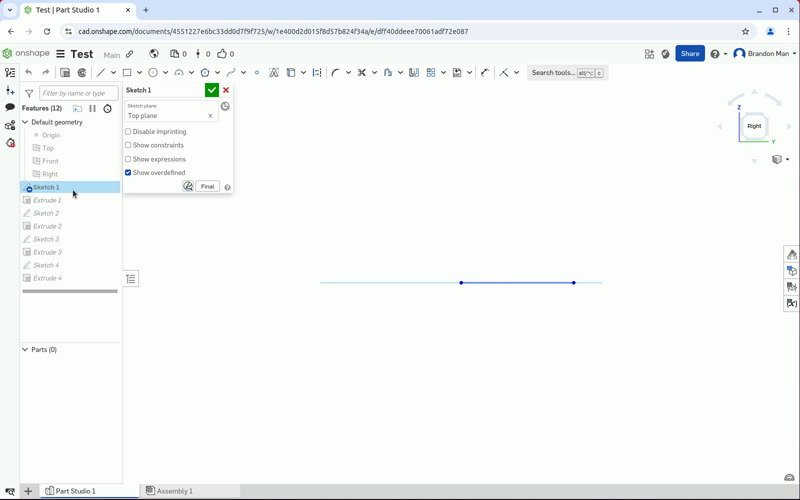
mouse_move(229, 92)
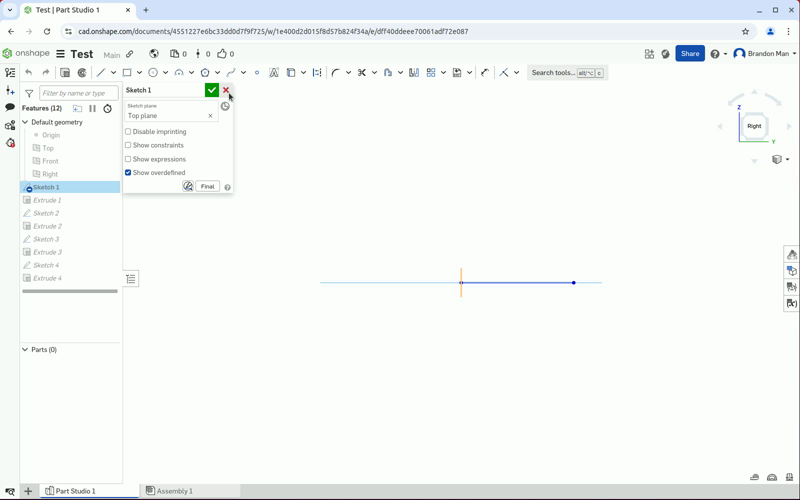
click(229, 92)
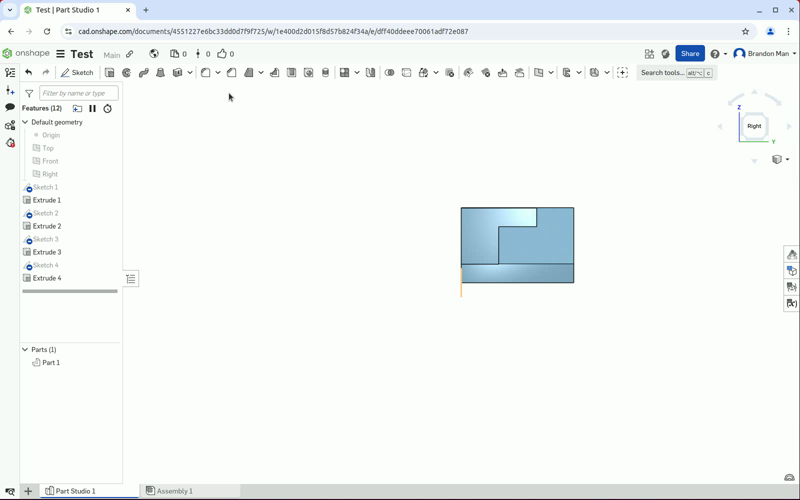
mouse_move(73, 352)
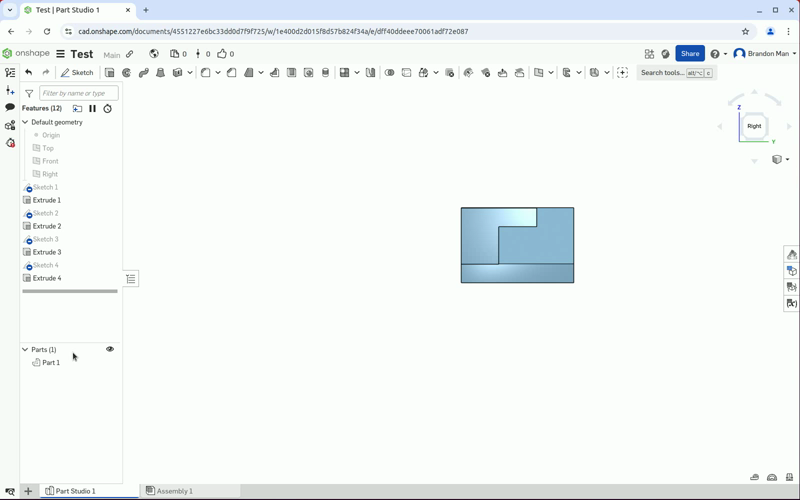
key(y)
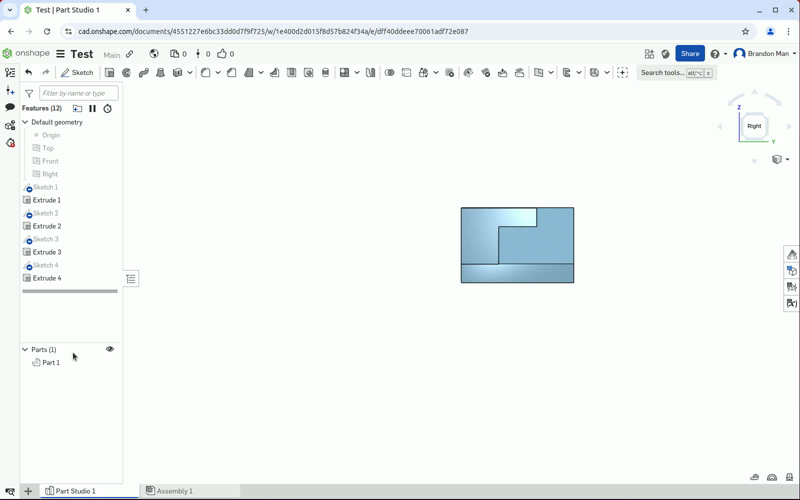
key(shift+p)
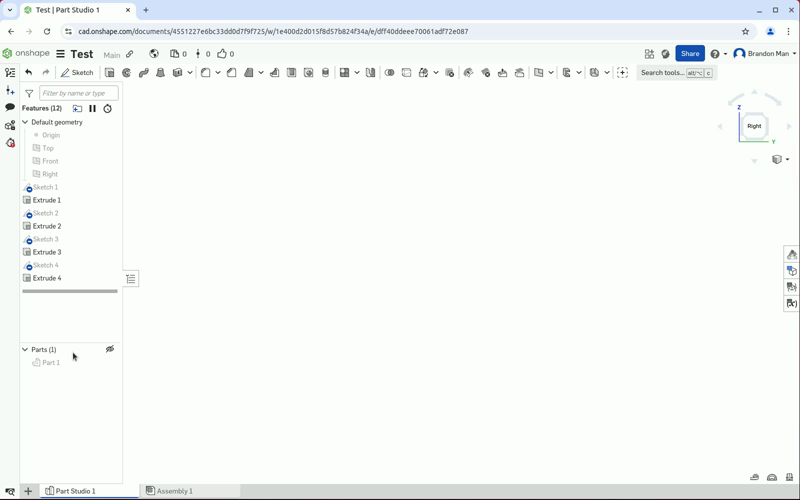
key(space)
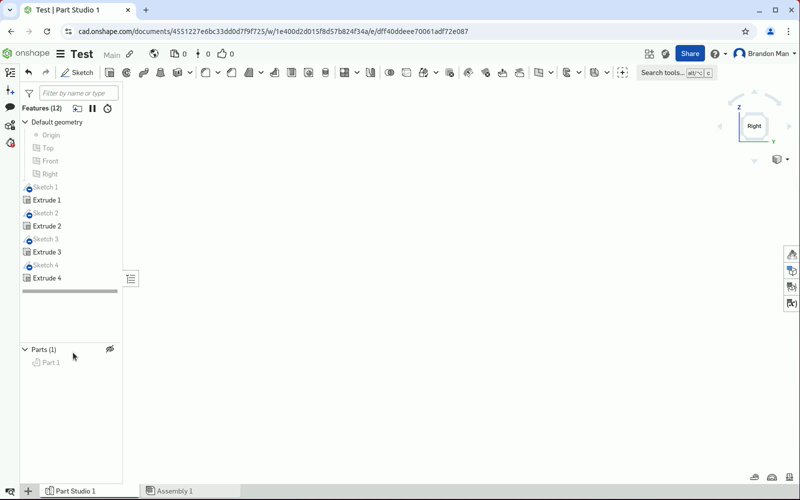
key_down(shift)
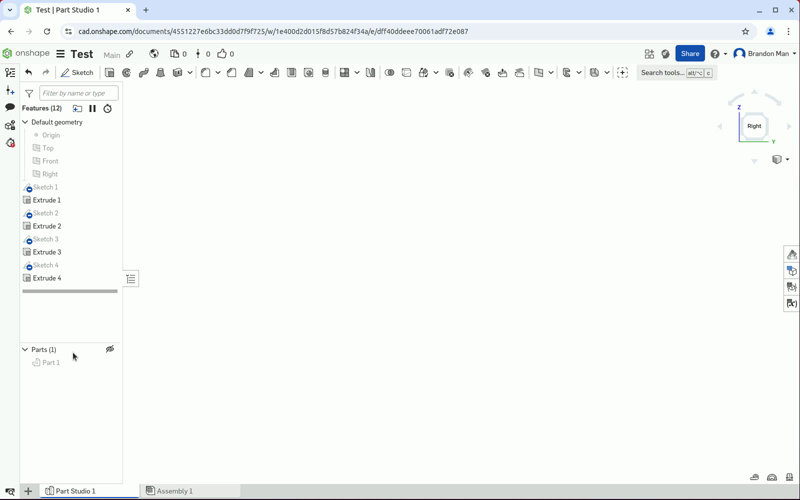
key(right)
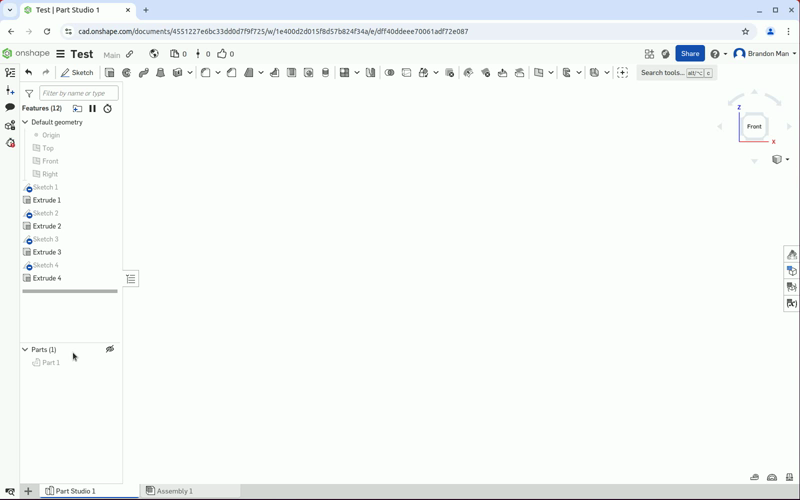
key_up(shift)
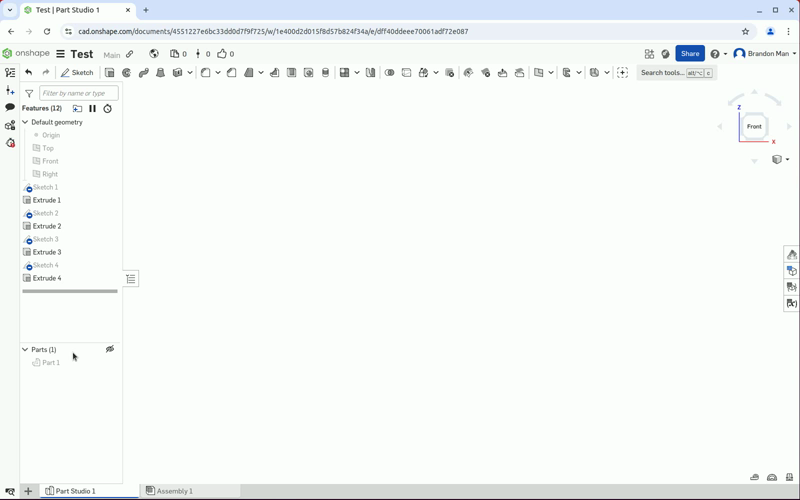
mouse_move(73, 352)
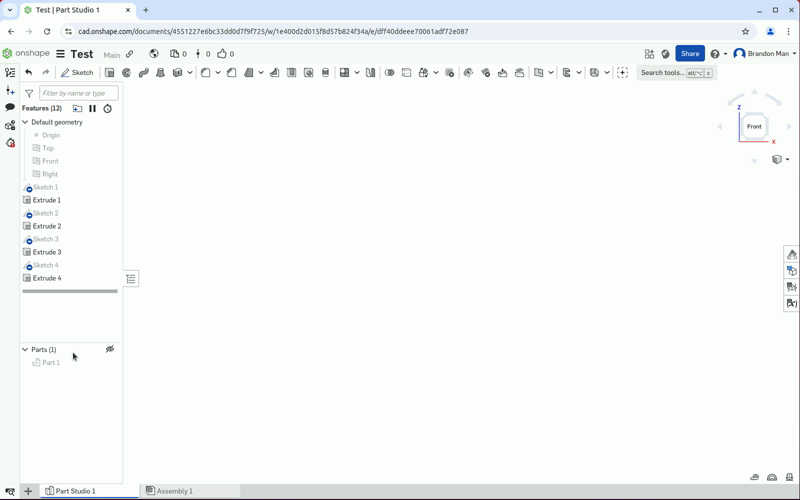
key(shift+y)
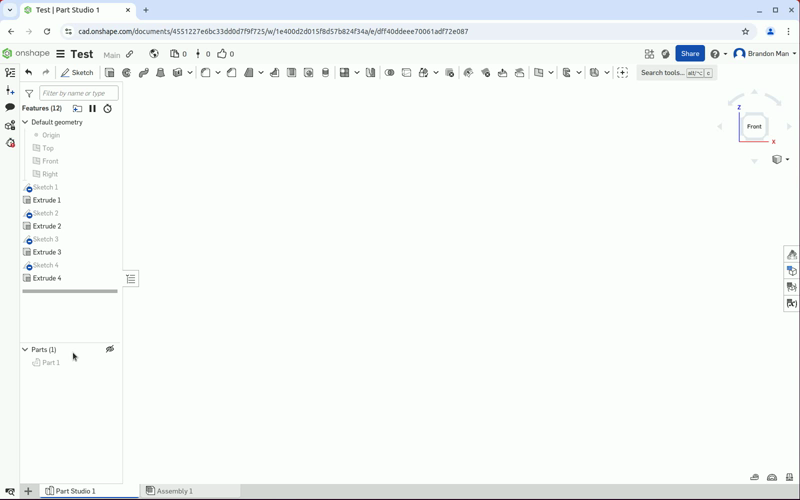
key(shift+s)
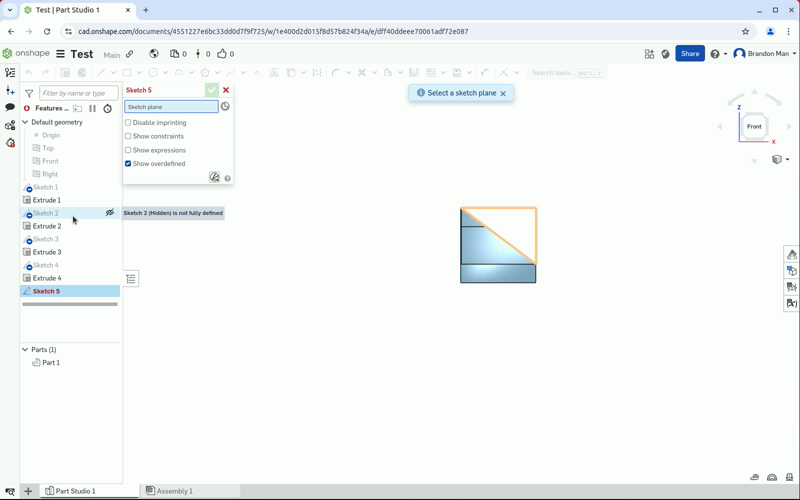
scroll(3)
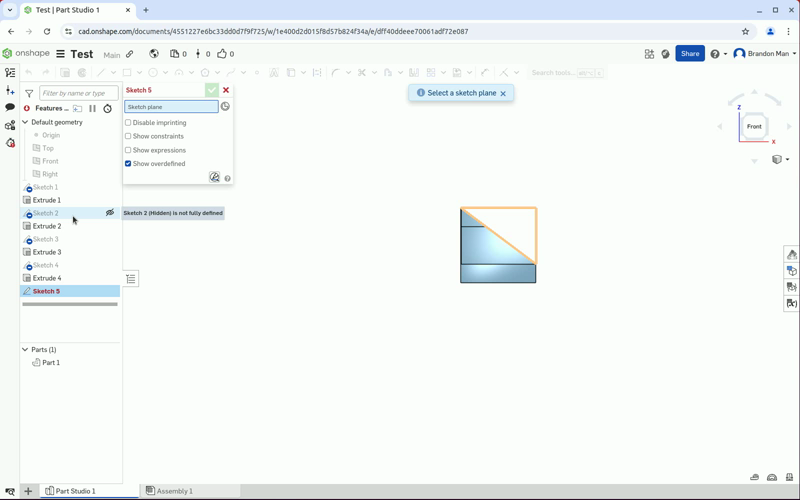
mouse_move(73, 163)
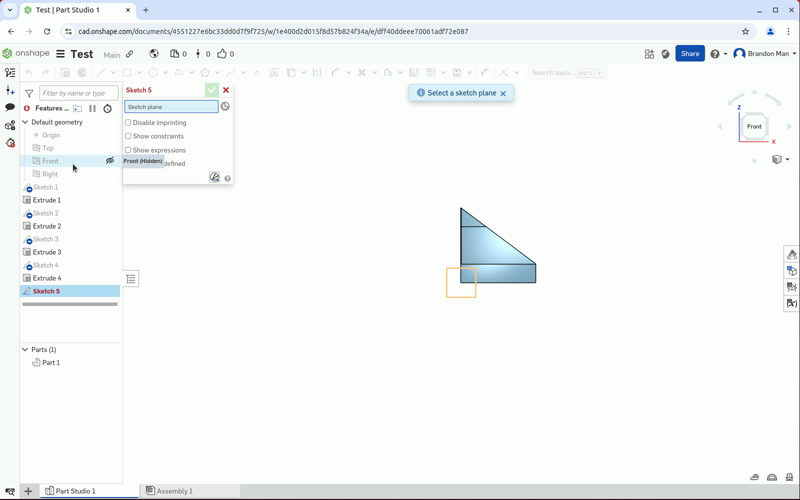
click(73, 163)
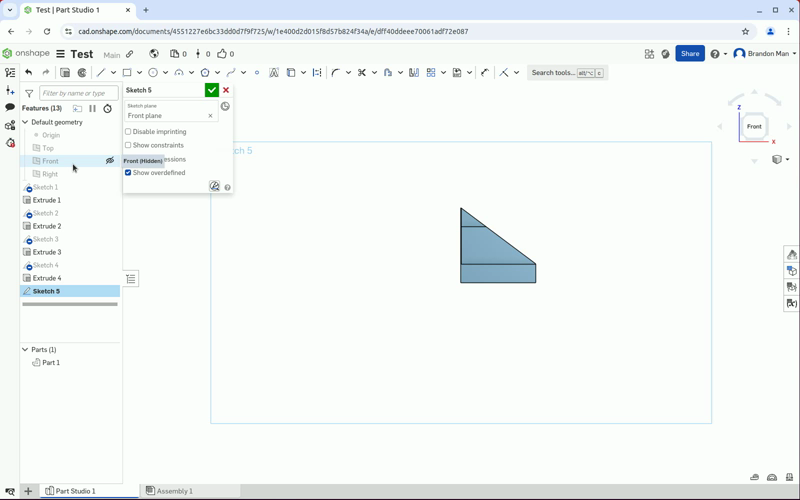
mouse_move(73, 352)
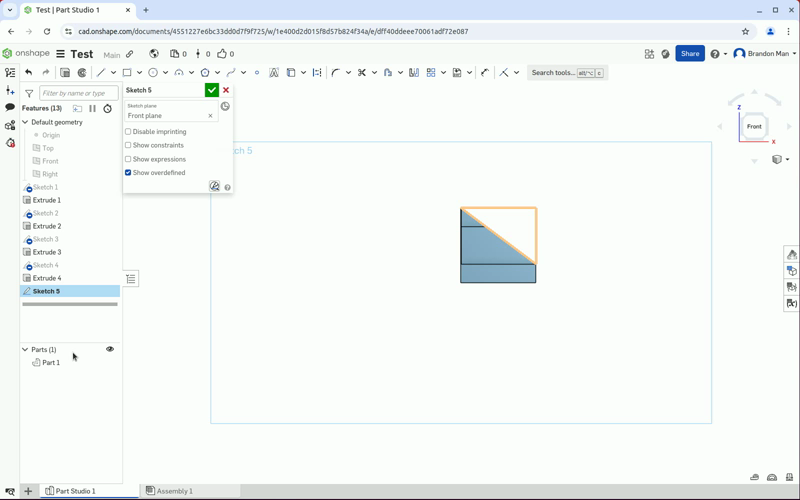
key(y)
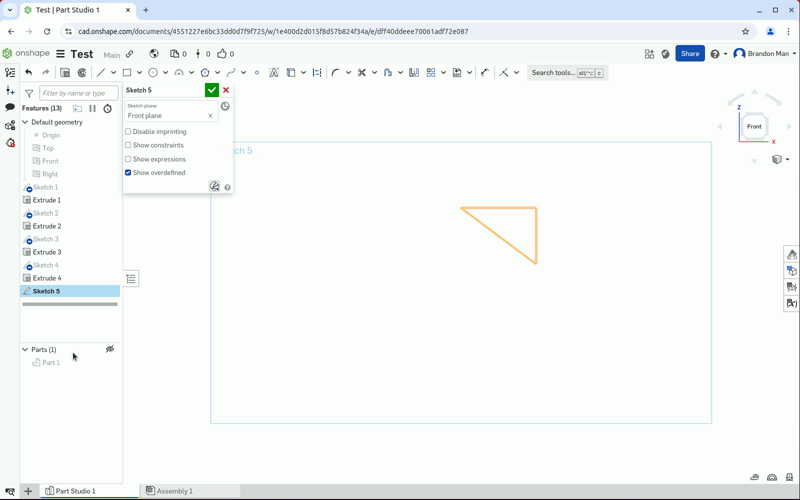
key(l)
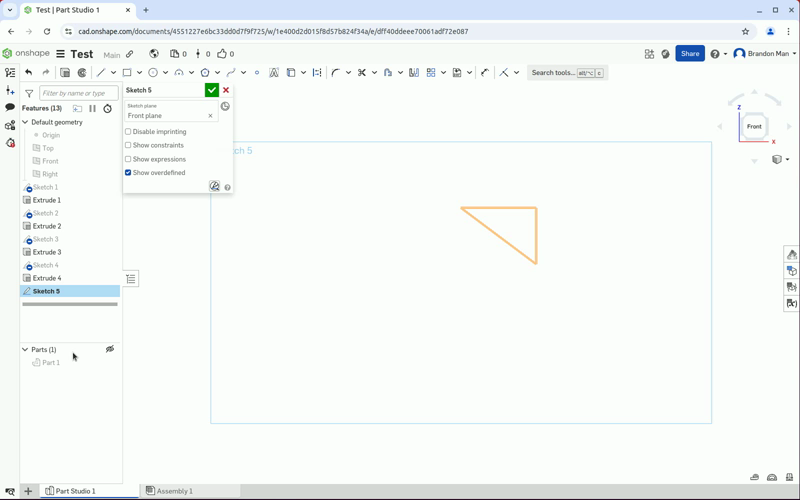
key_down(shift)
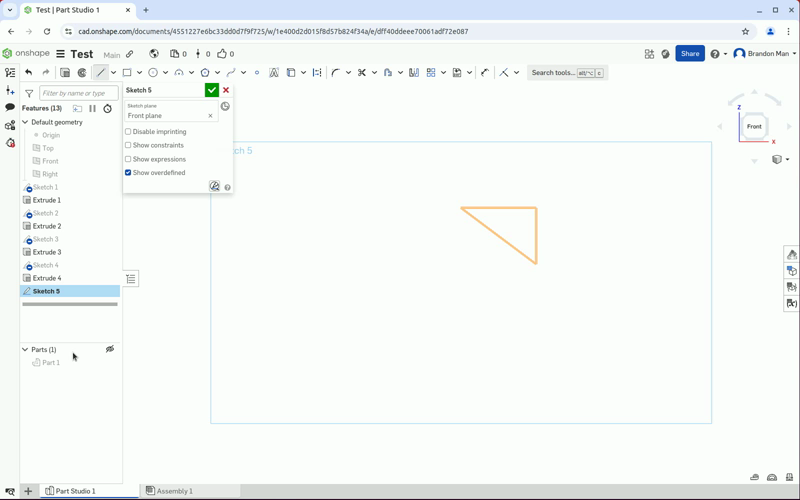
mouse_move(512, 264)
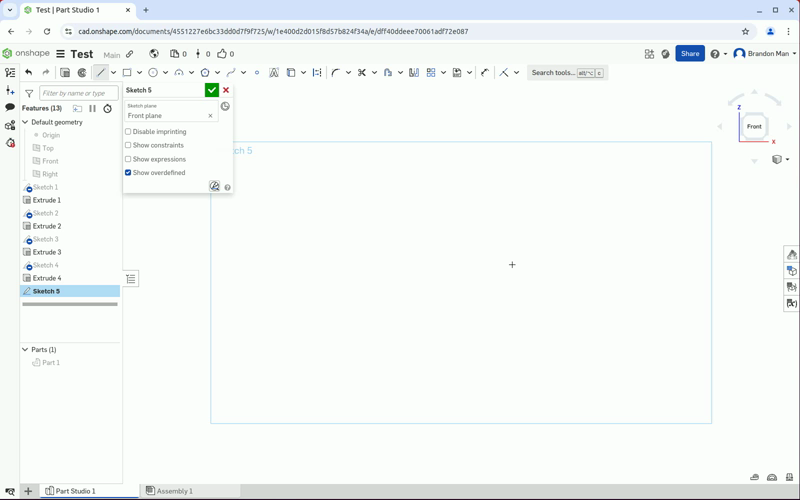
click(512, 264)
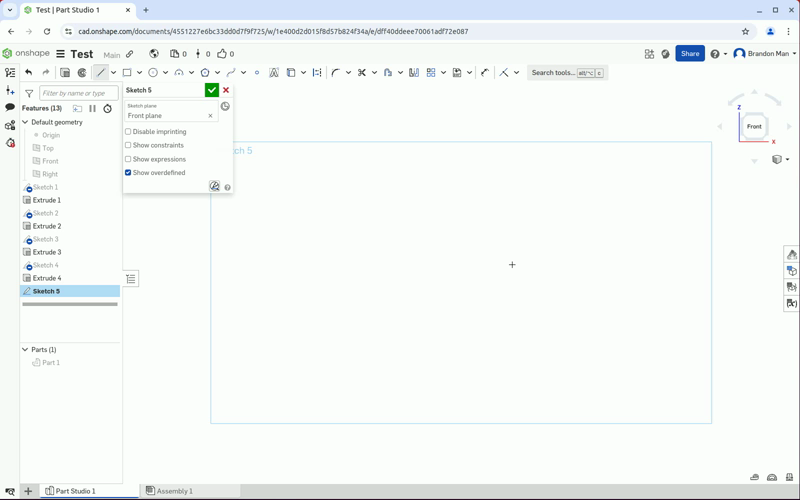
key_up(shift)
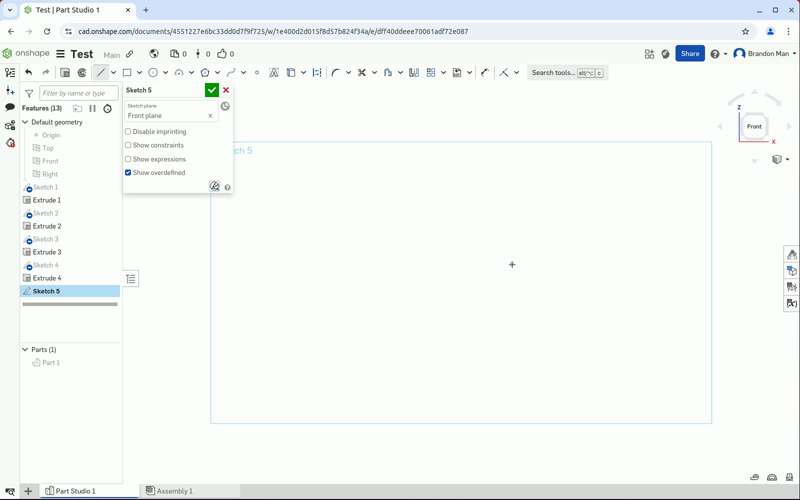
key_down(shift)
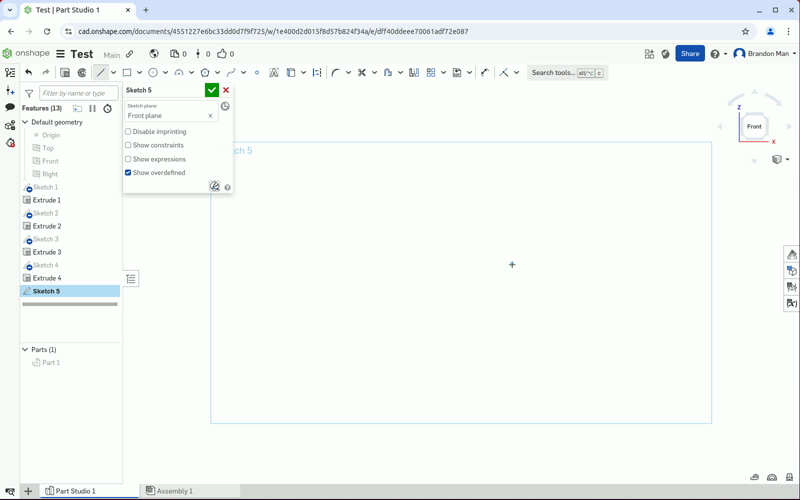
mouse_move(542, 264)
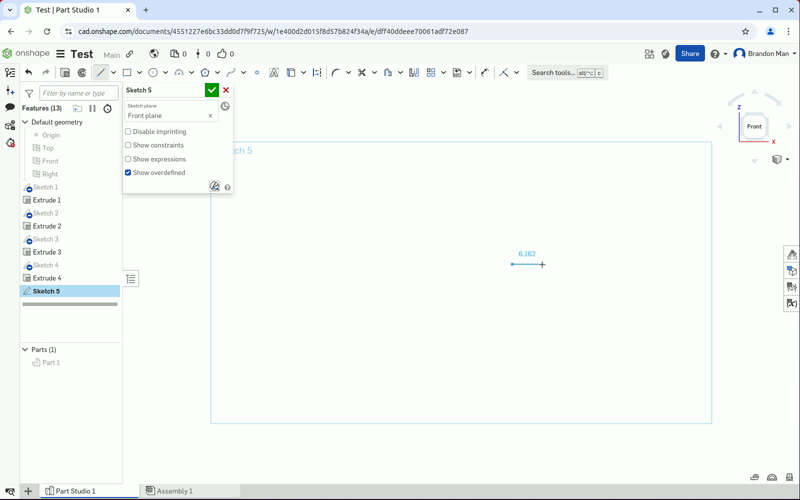
mouse_move(536, 264)
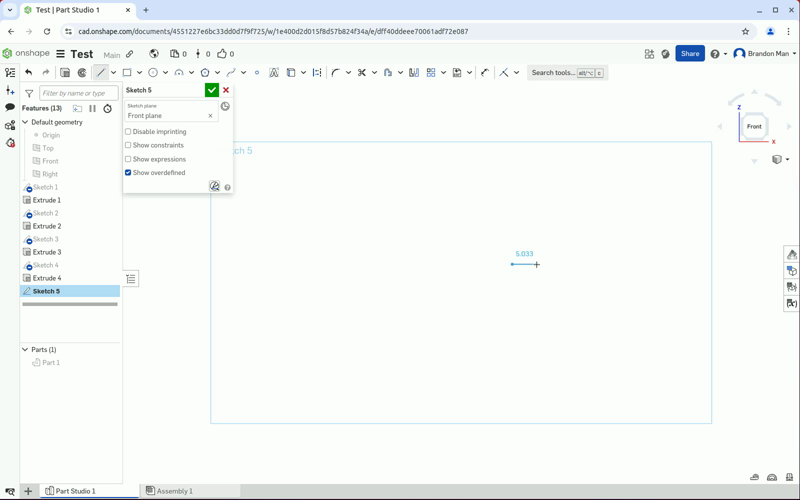
click(536, 264)
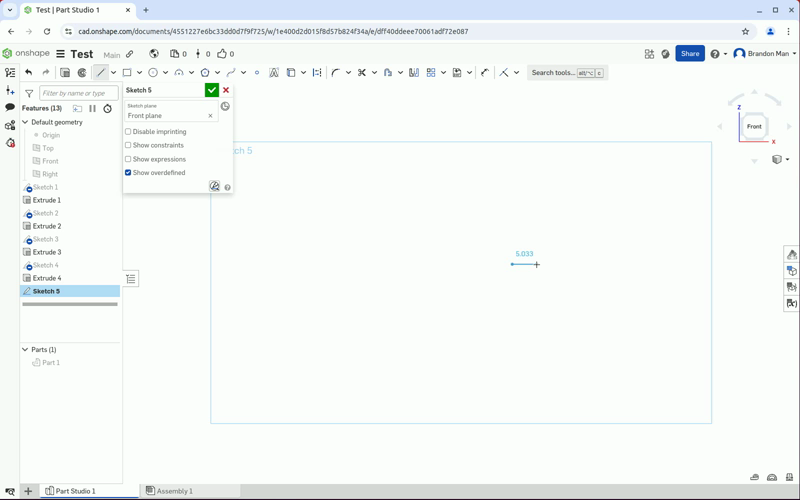
key_up(shift)
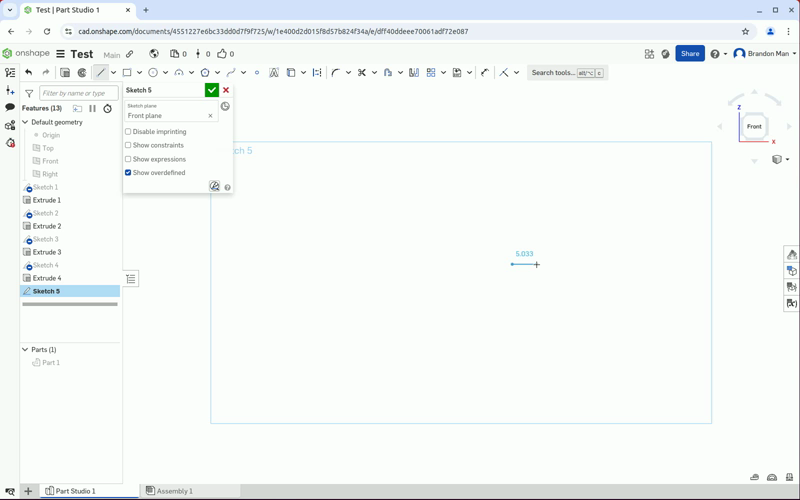
key_down(shift)
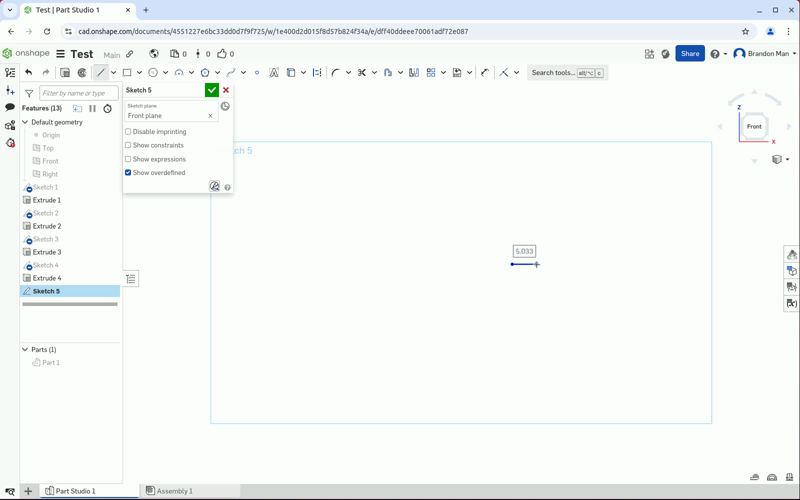
mouse_move(566, 264)
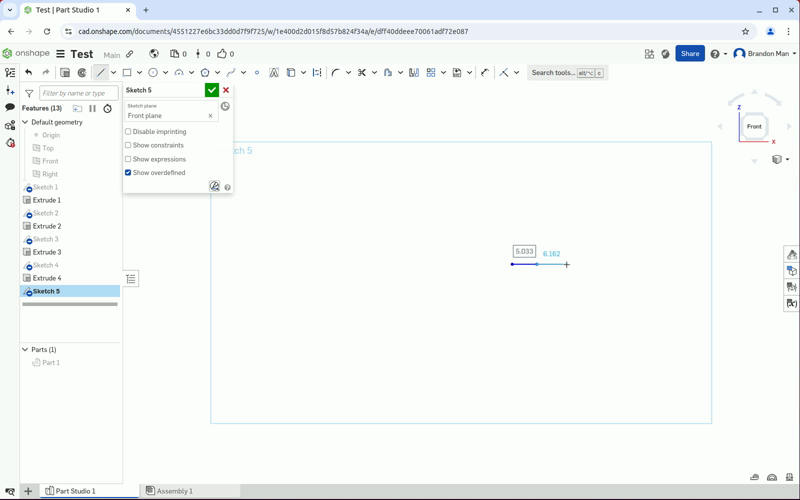
mouse_move(536, 245)
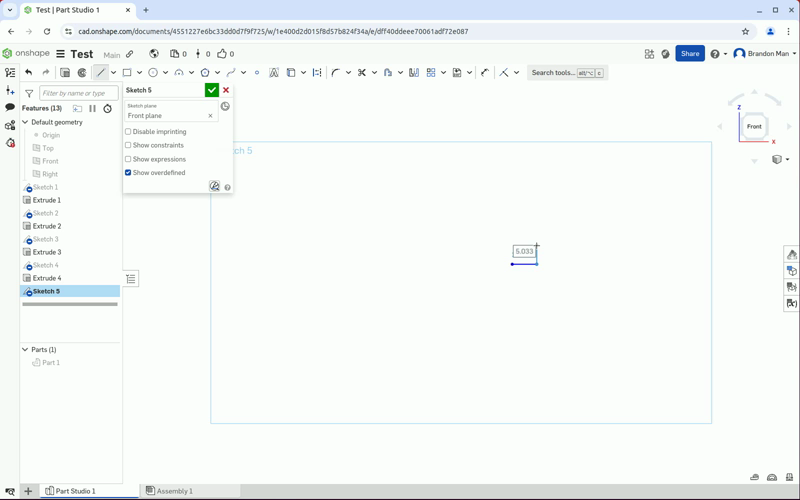
click(536, 245)
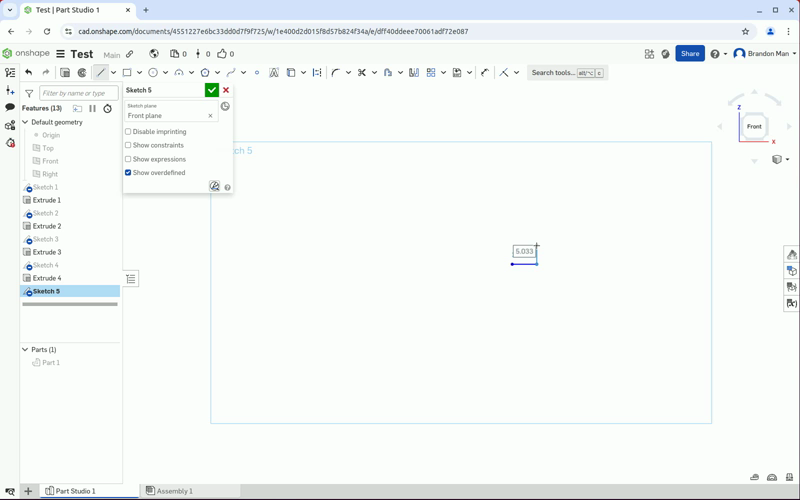
key_up(shift)
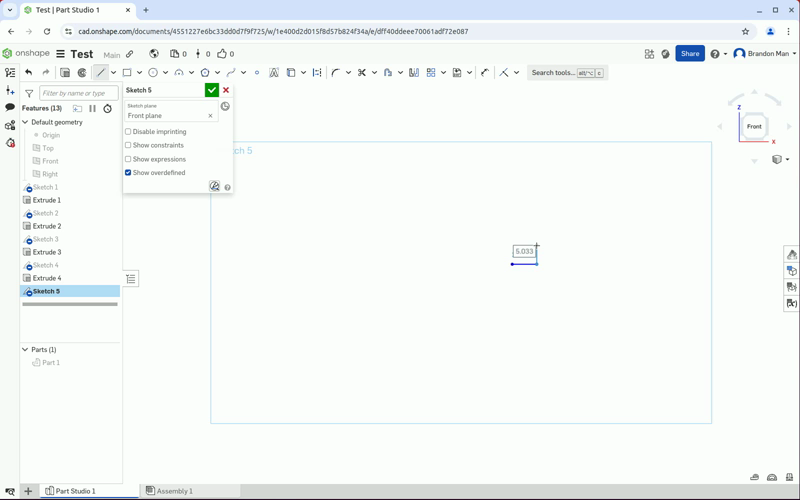
key_down(shift)
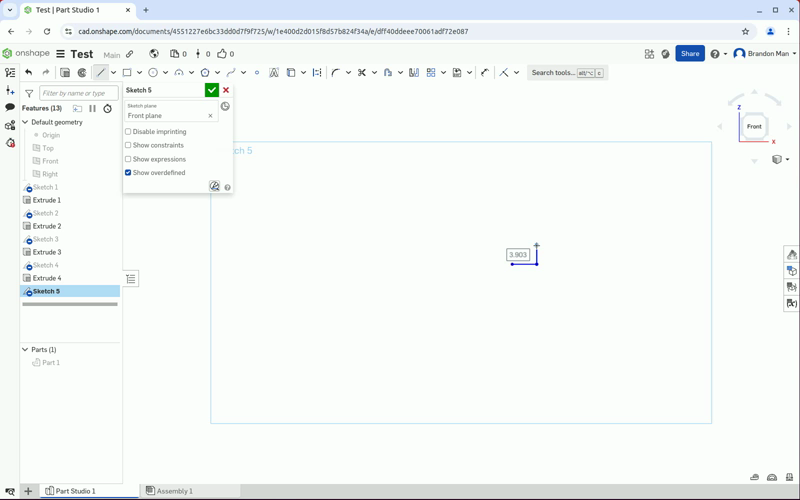
mouse_move(566, 245)
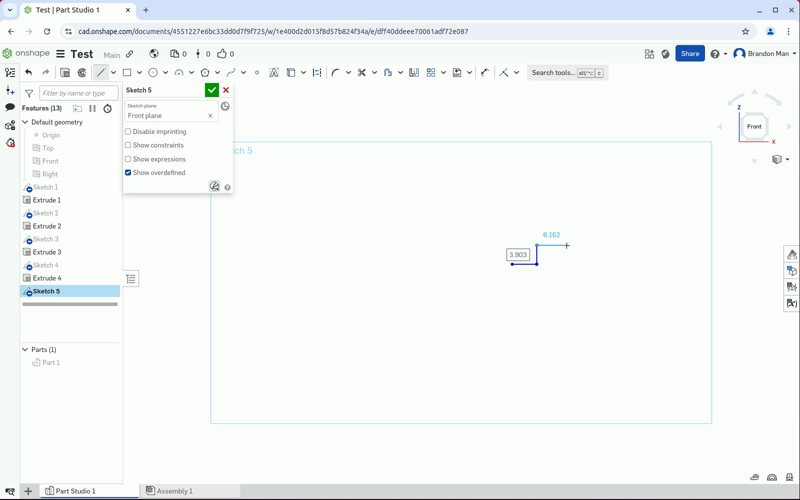
mouse_move(512, 245)
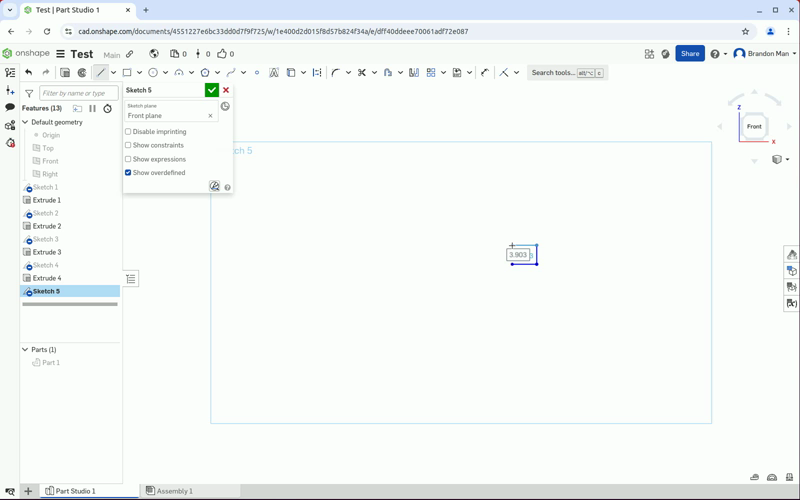
click(512, 245)
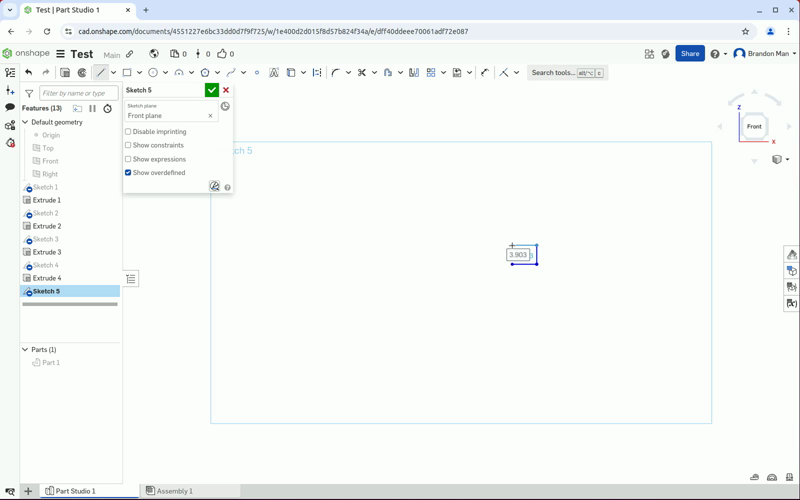
key_up(shift)
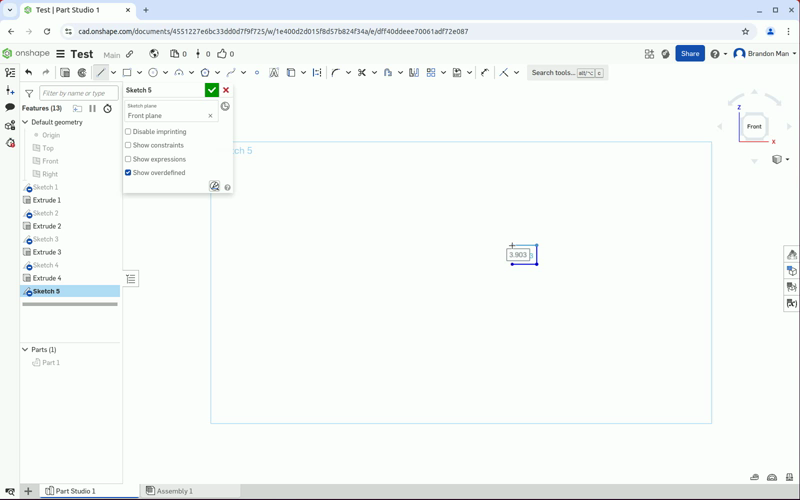
mouse_move(542, 245)
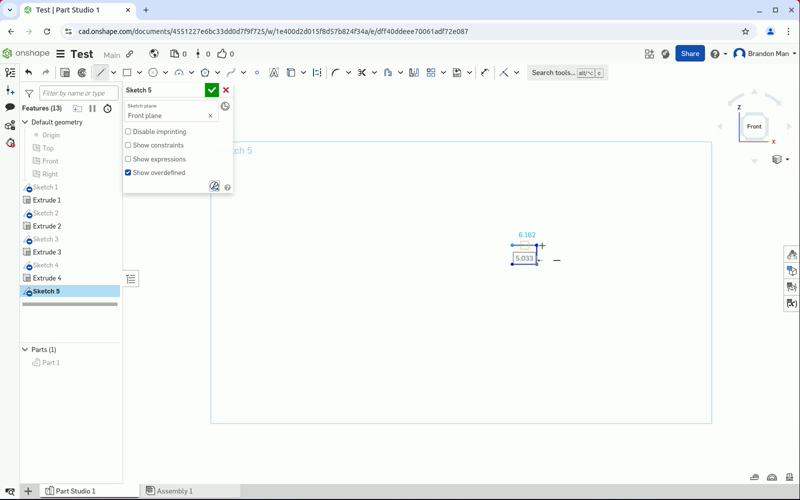
key_down(shift)
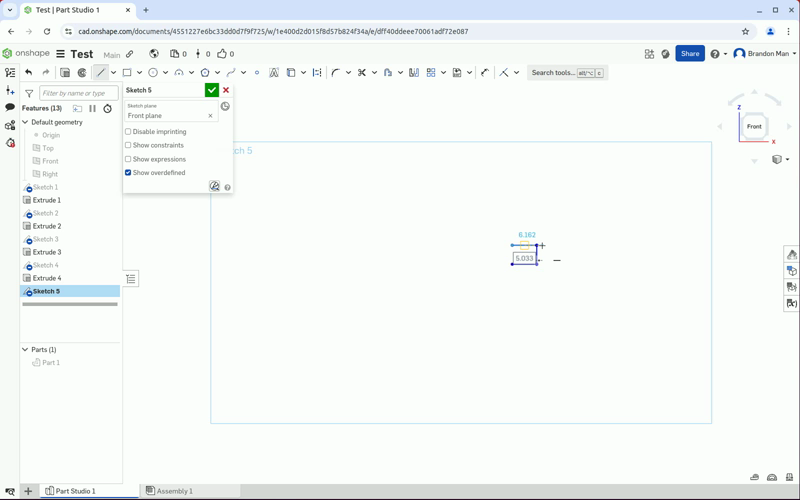
mouse_move(512, 264)
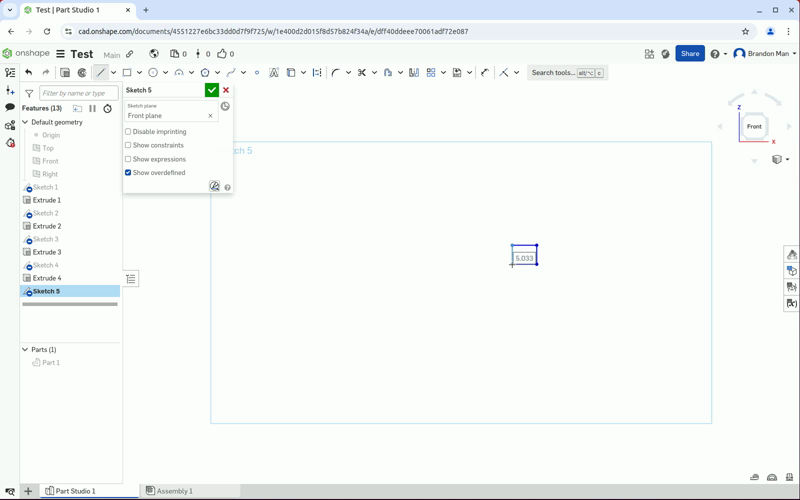
key_up(shift)
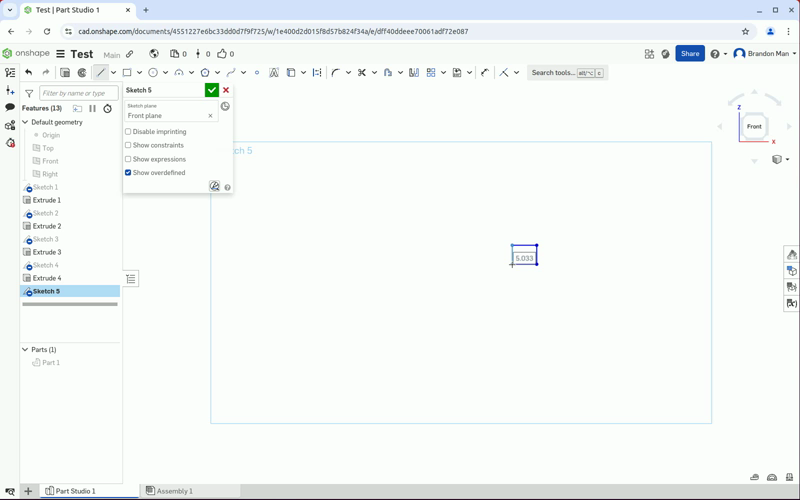
click(512, 264)
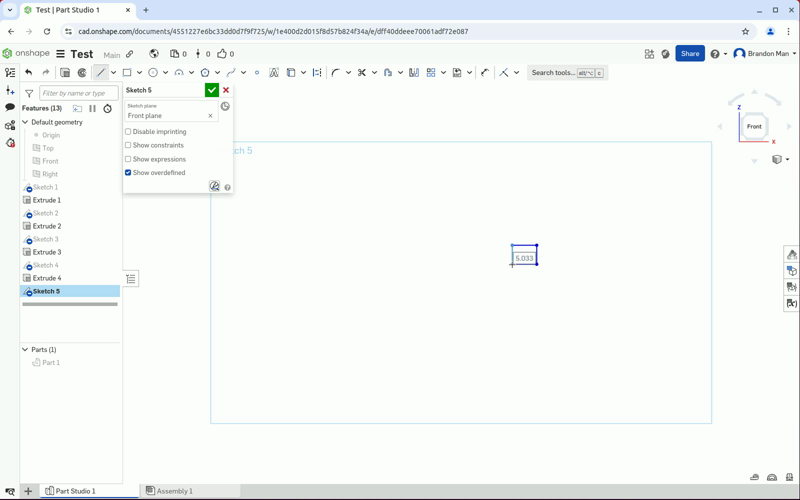
key(esc)
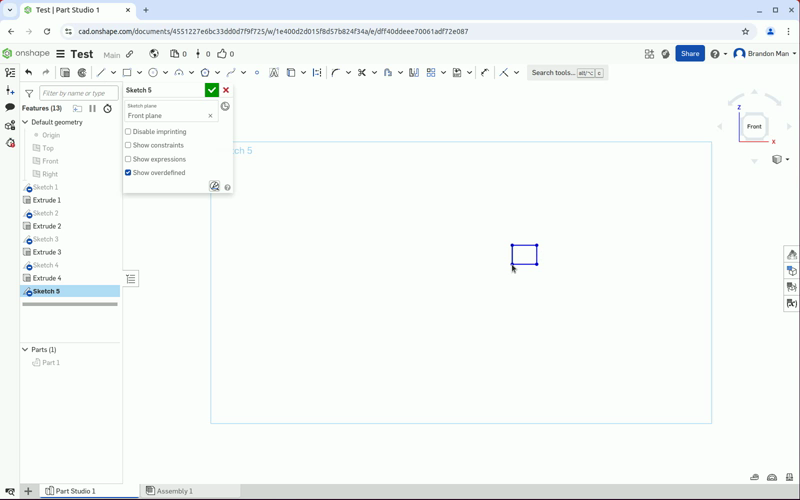
mouse_move(531, 249)
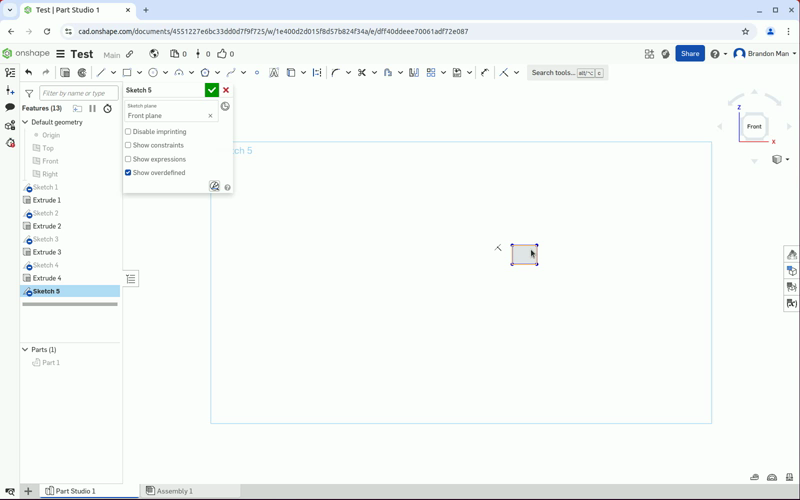
scroll(6)
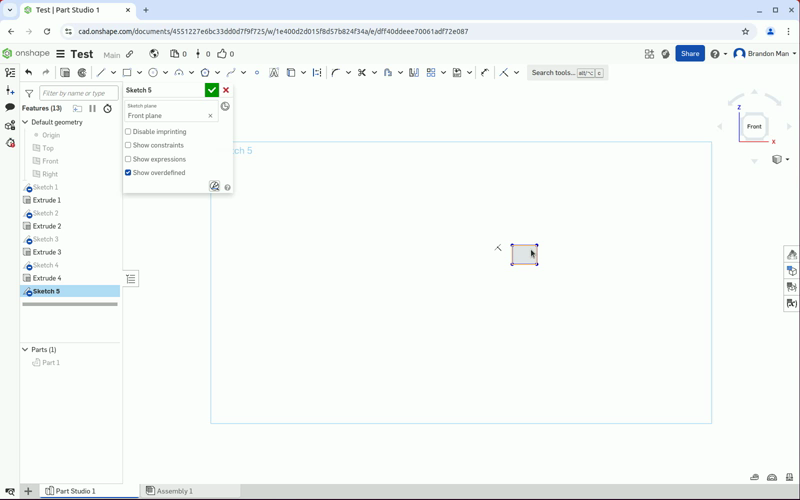
scroll(6)
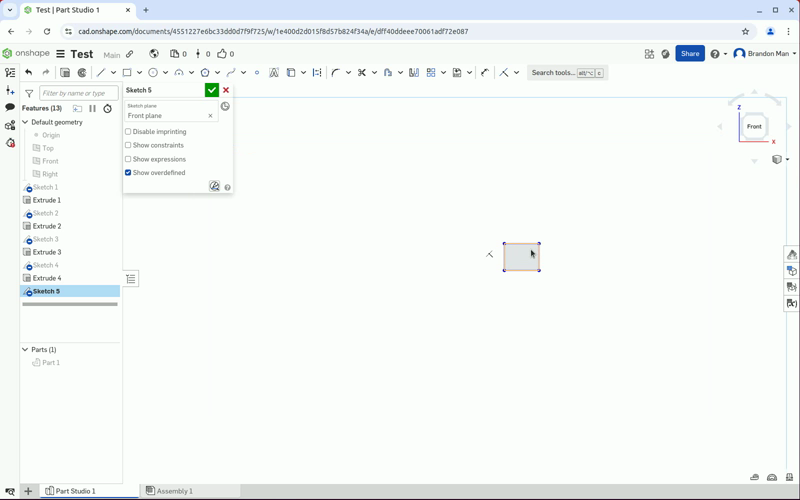
scroll(6)
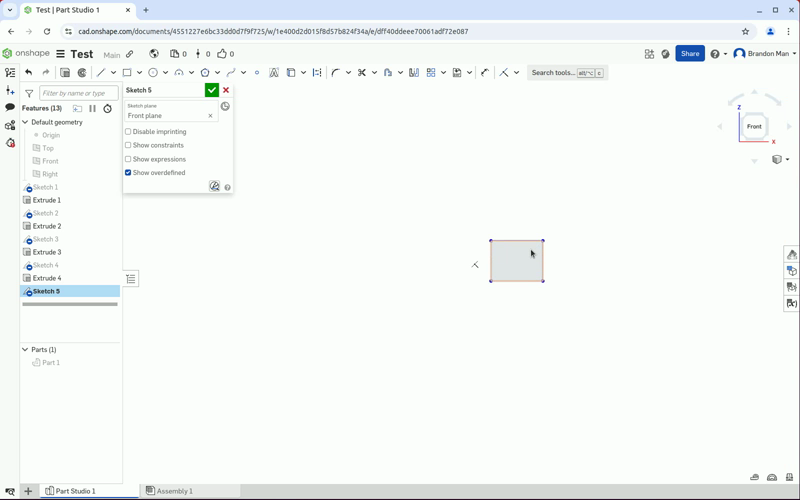
scroll(6)
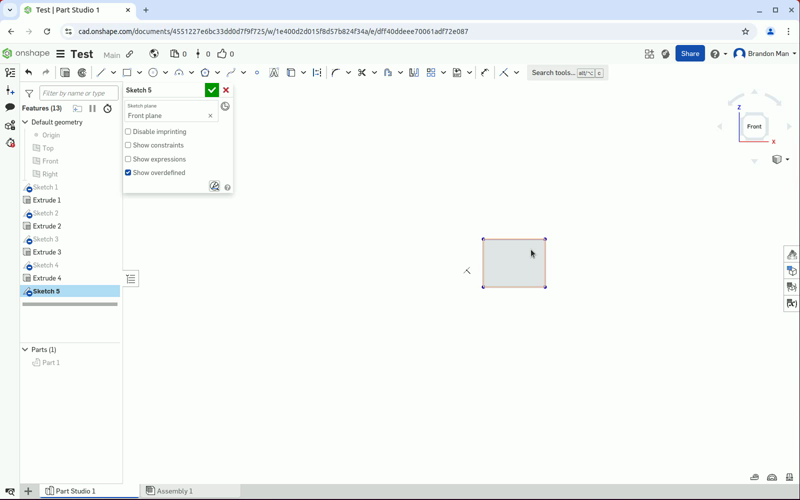
scroll(6)
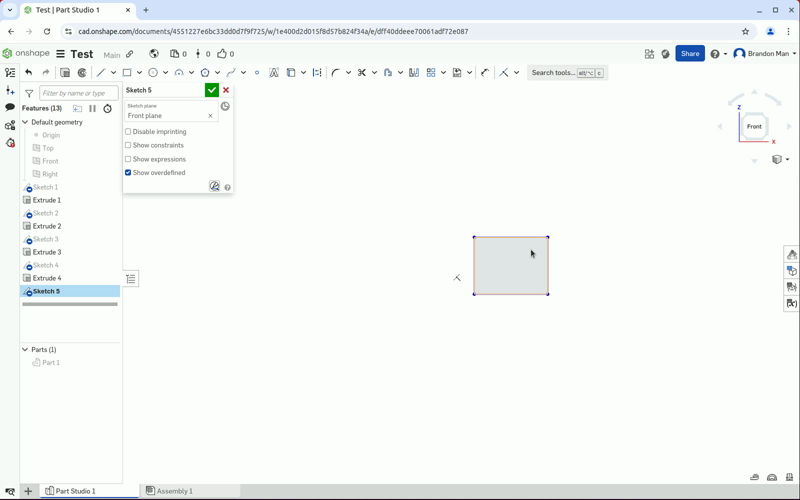
scroll(6)
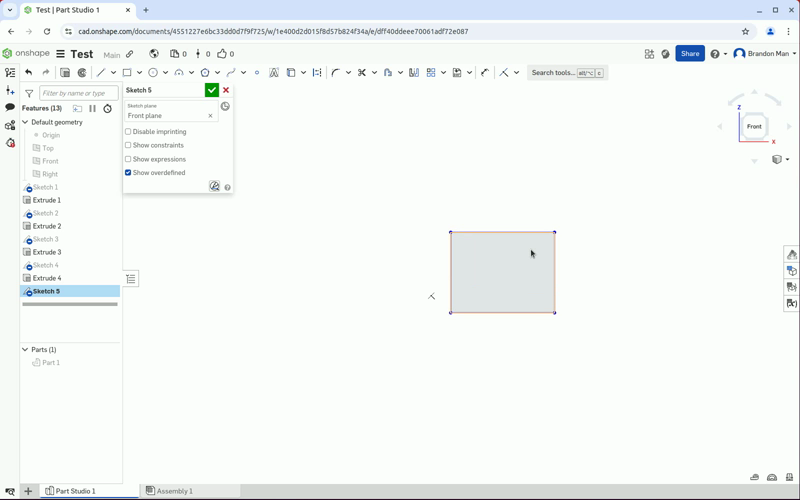
scroll(6)
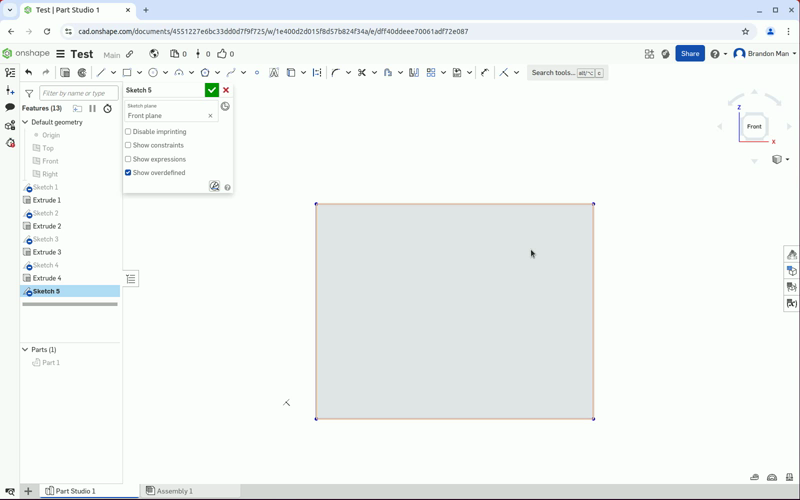
click(531, 249)
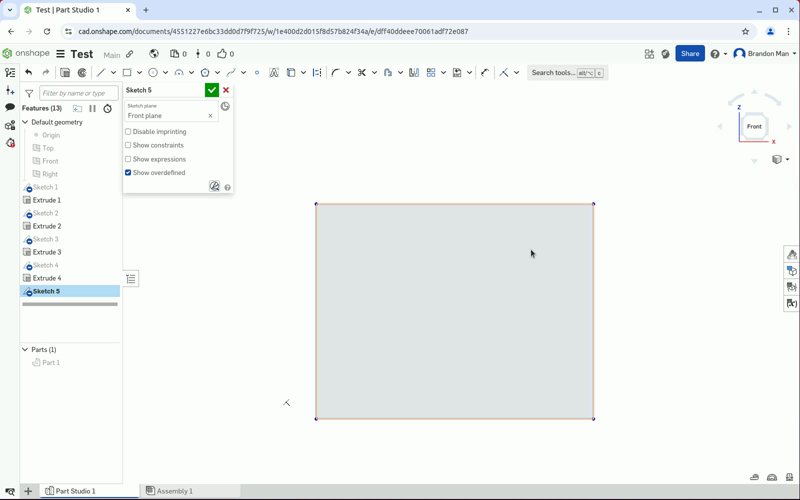
scroll(-6)
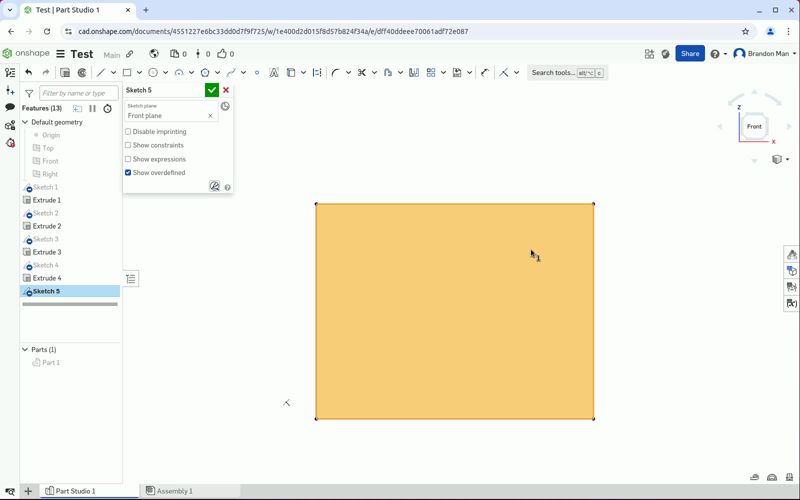
scroll(-6)
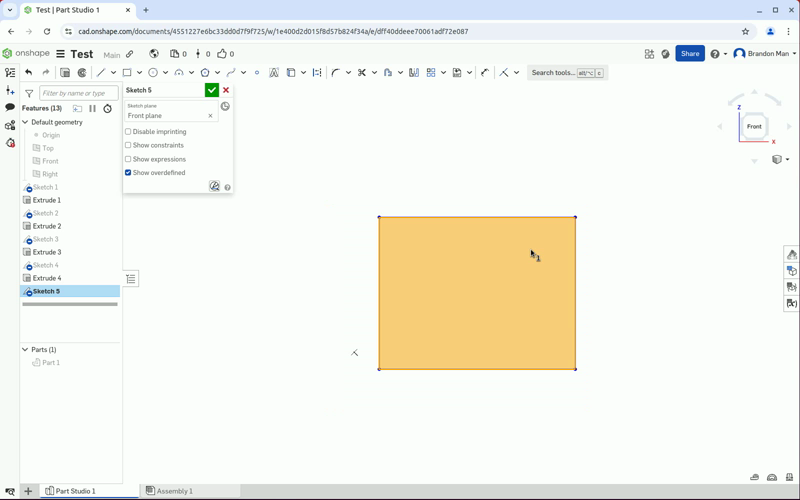
scroll(-6)
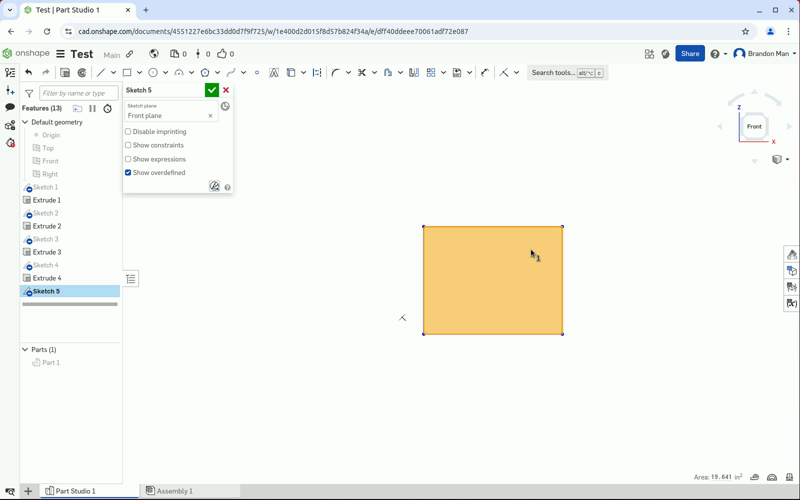
scroll(-6)
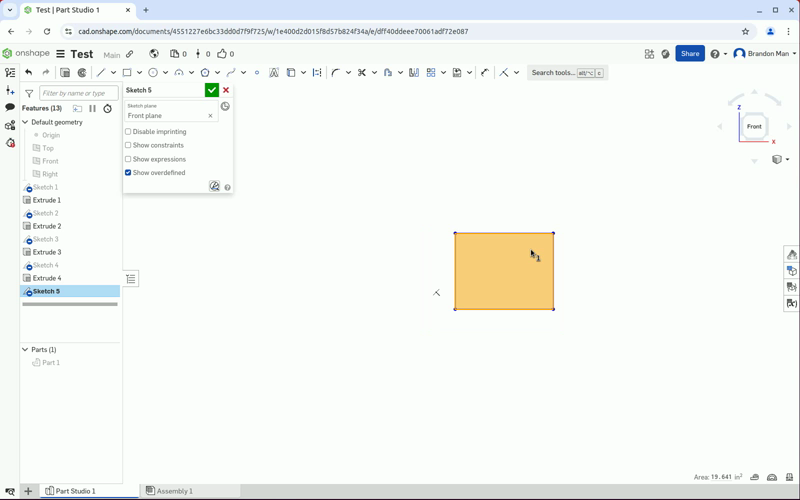
scroll(-6)
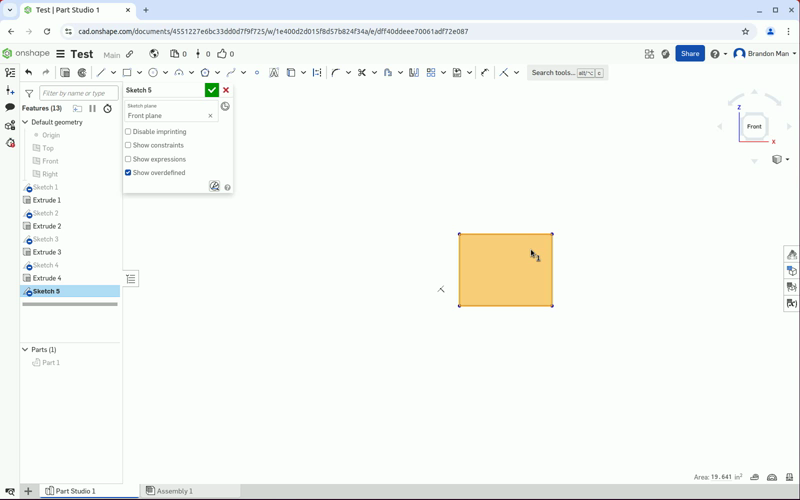
scroll(-6)
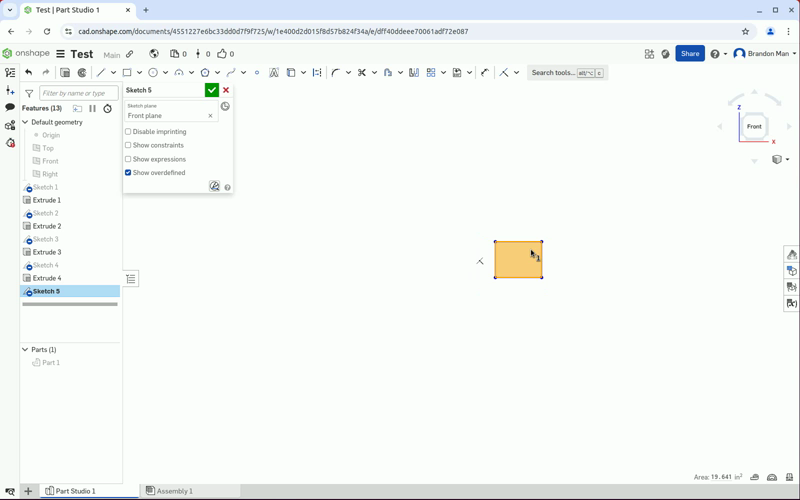
scroll(-6)
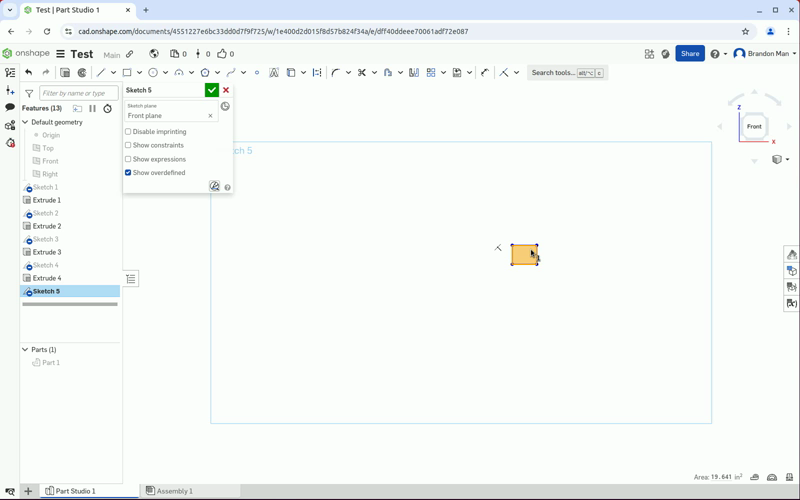
mouse_move(73, 352)
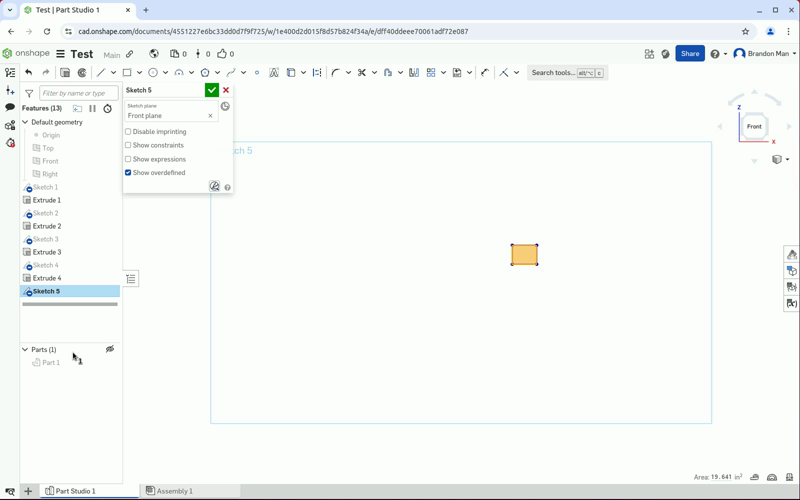
key(shift+y)
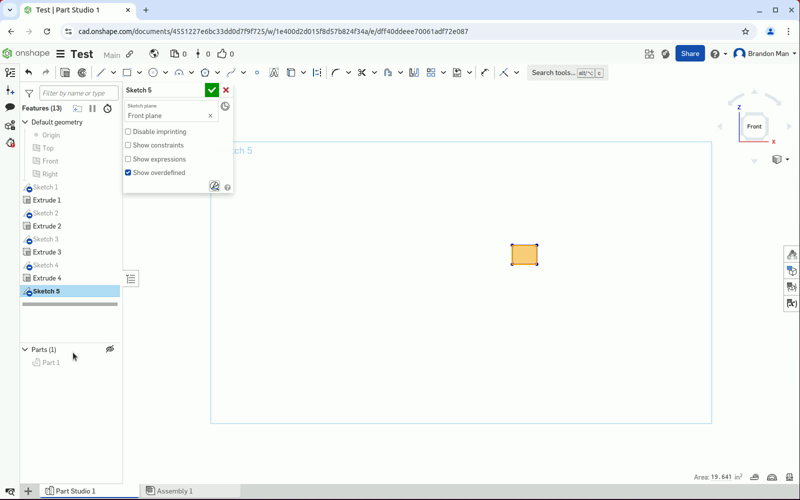
key(shift+e)
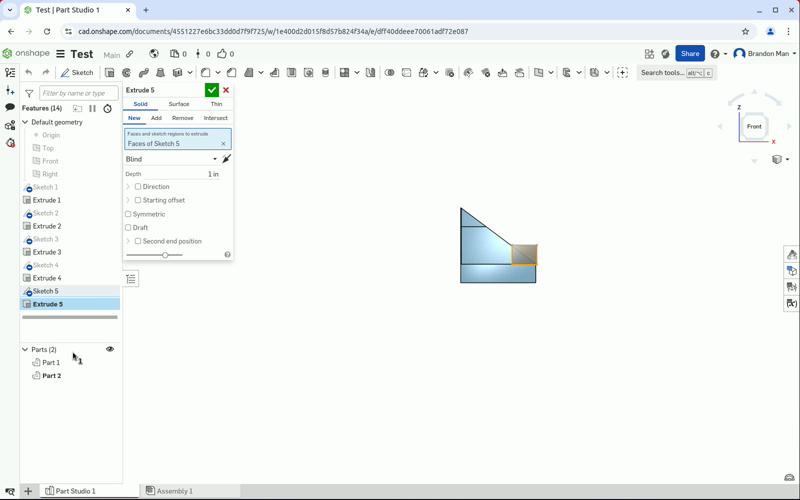
mouse_move(143, 106)
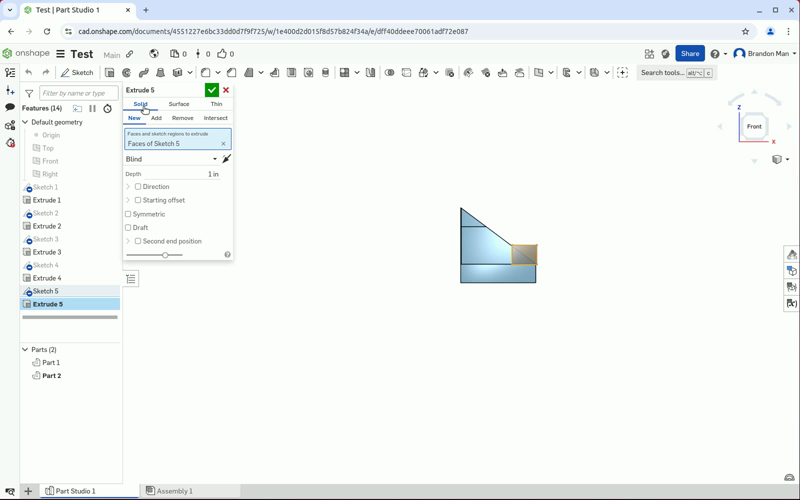
click(143, 106)
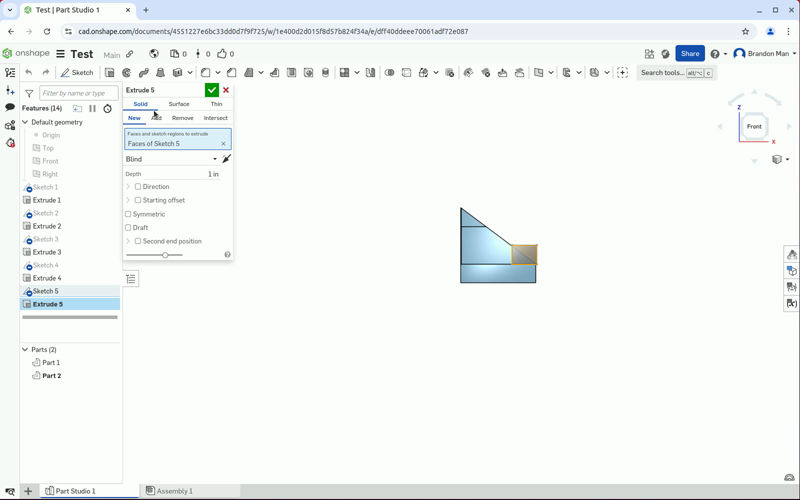
mouse_move(186, 120)
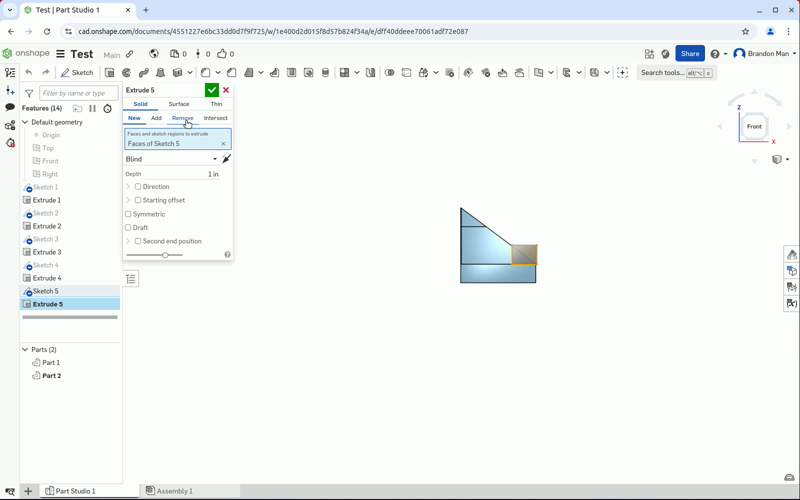
click(186, 120)
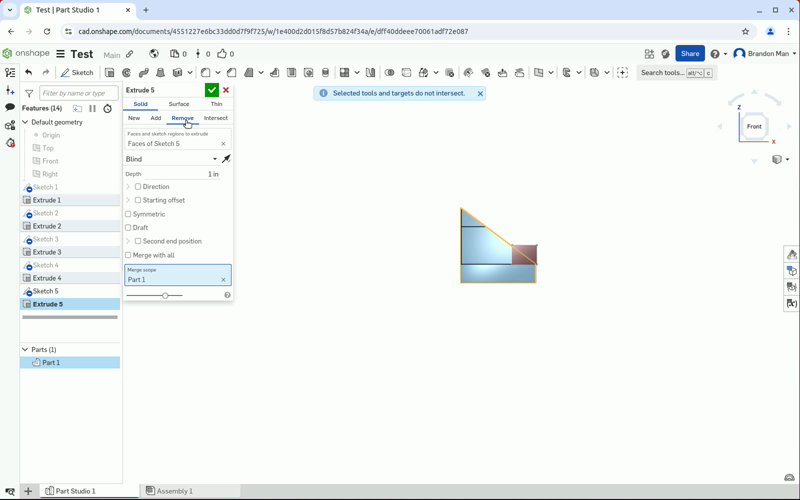
key(tab, 4)
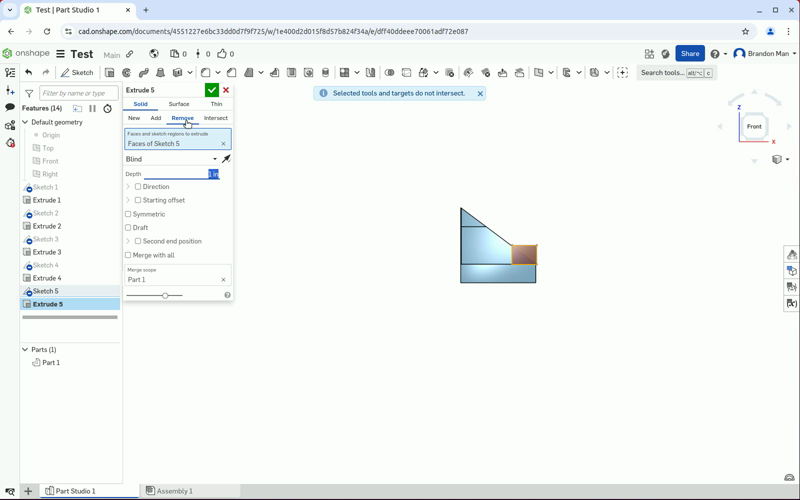
text(15.405)
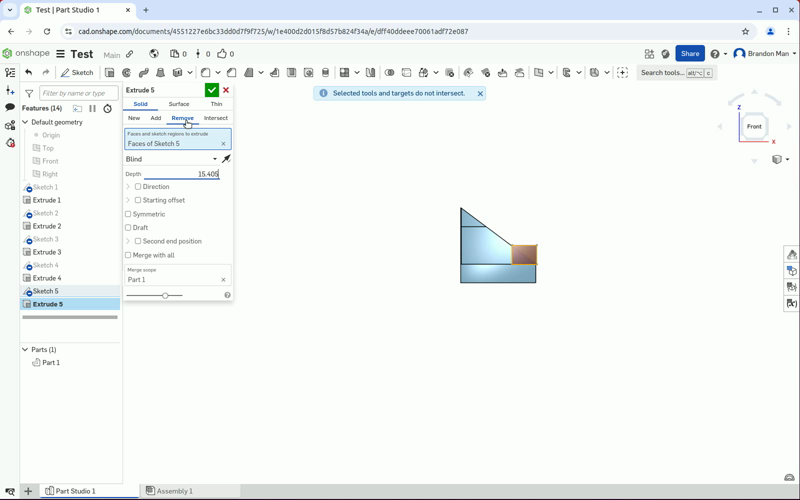
key(tab, 6)
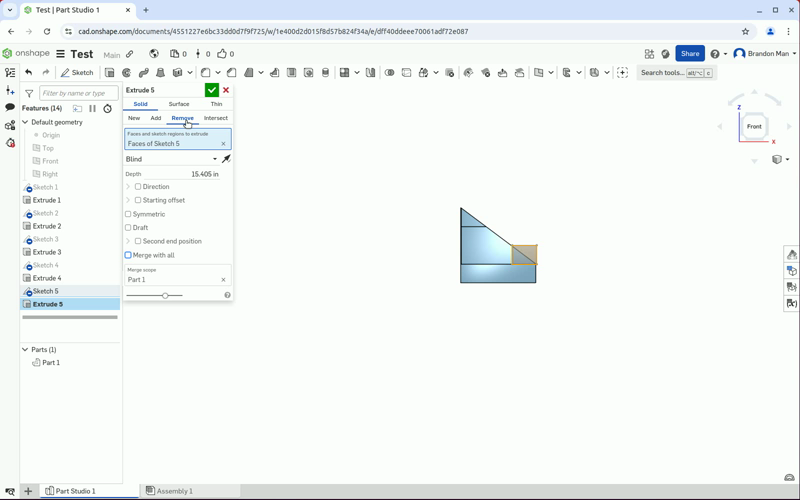
key(space)
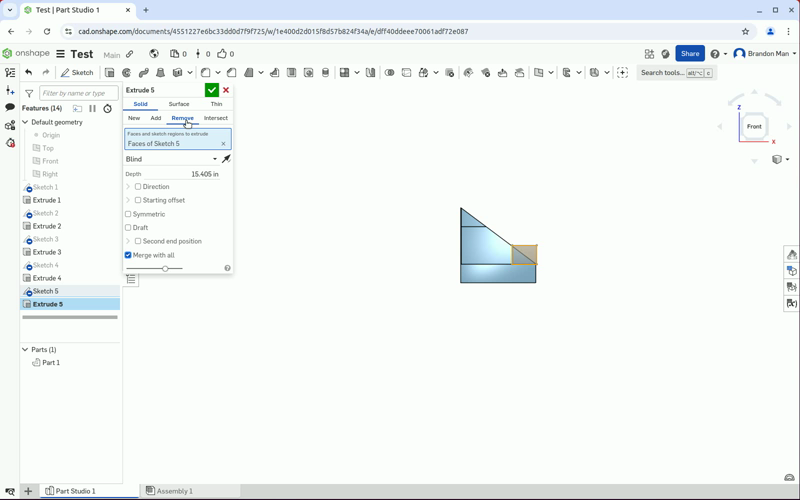
key(enter)
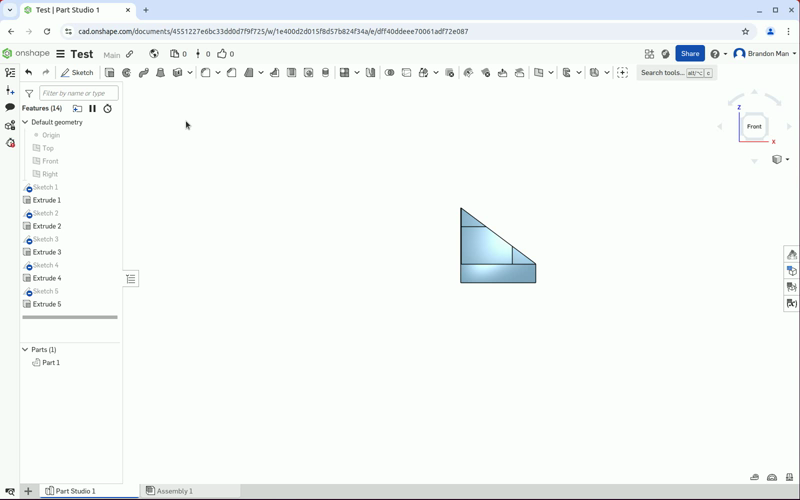
key(shift+h)
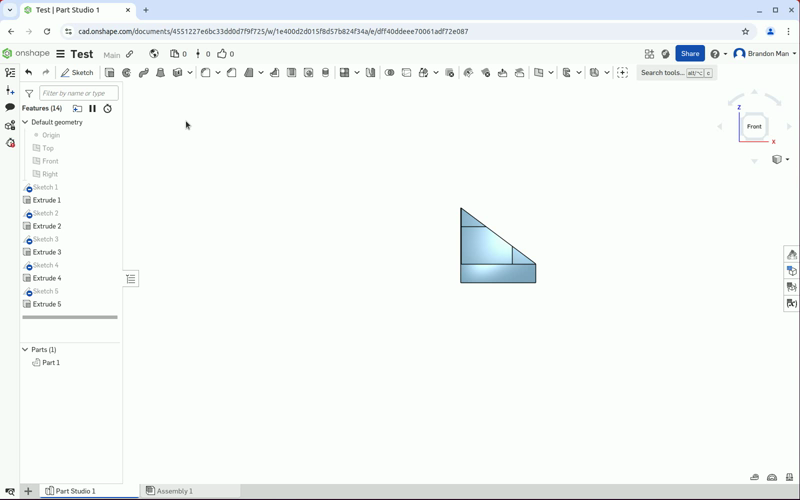
key(shift+h)
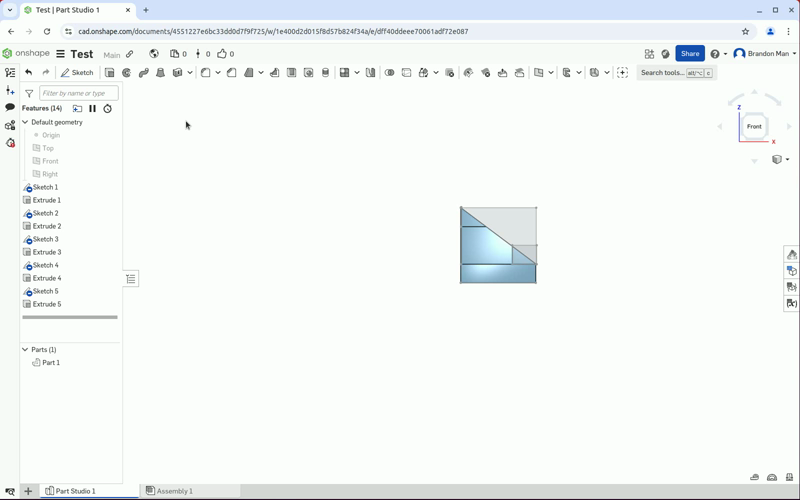
key(shift+7)
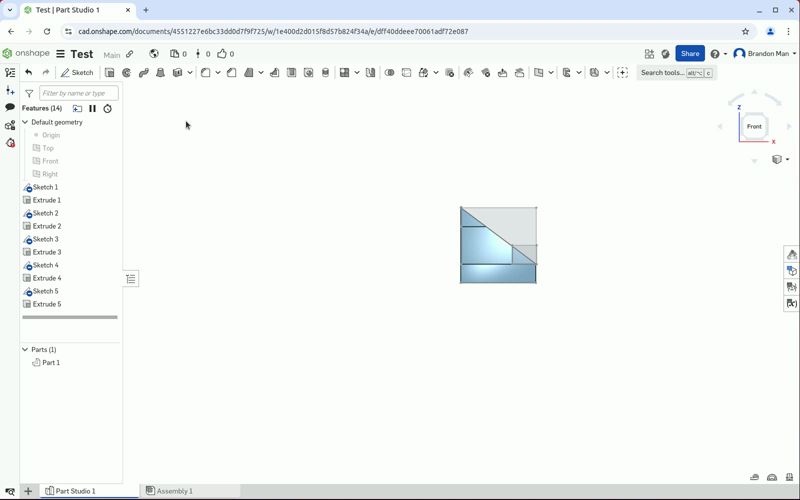
key(left, 2)
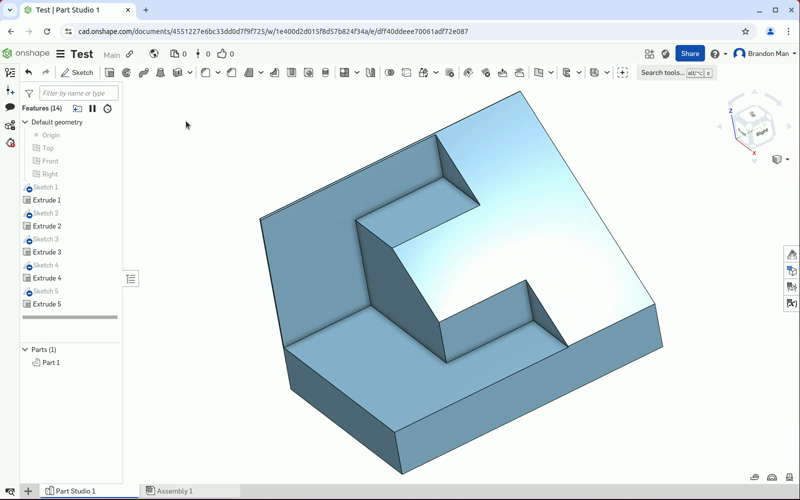
key(down, 2)
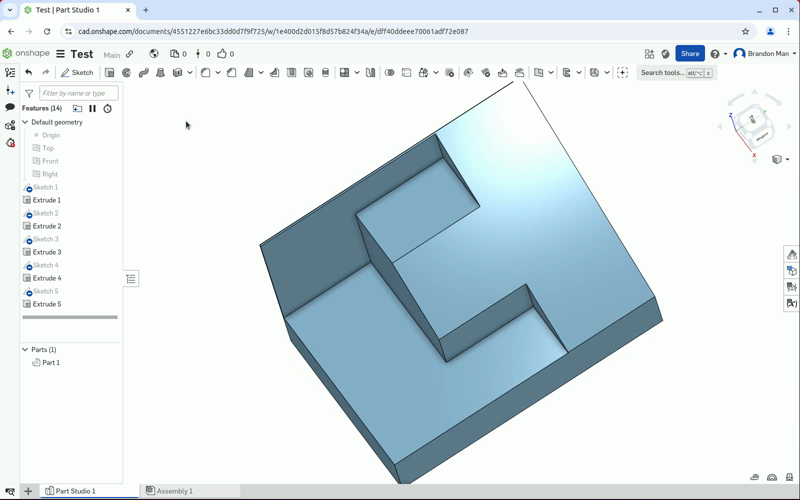
key(up, 2)
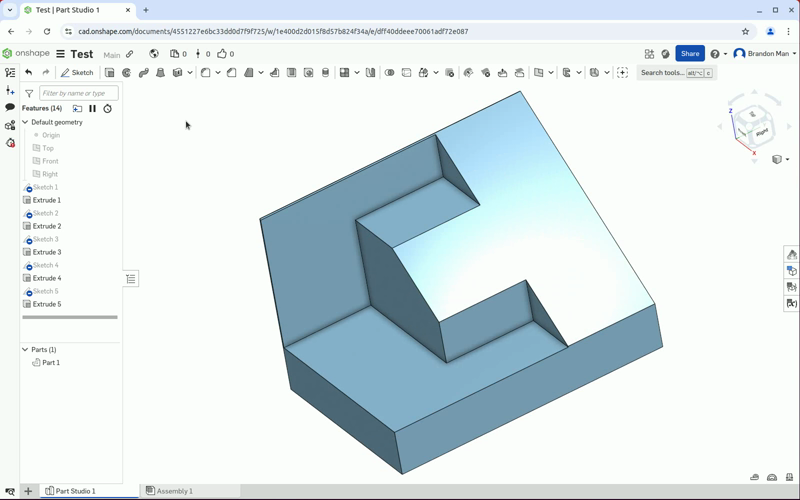
key(right, 2)
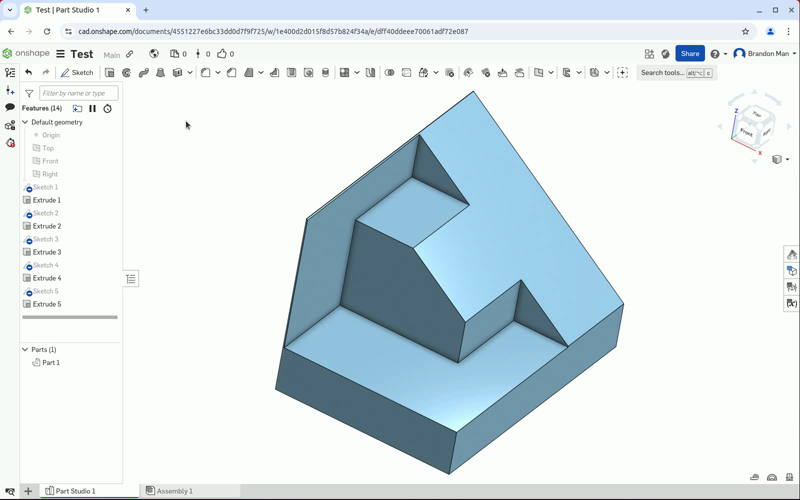
mouse_move(73, 189)
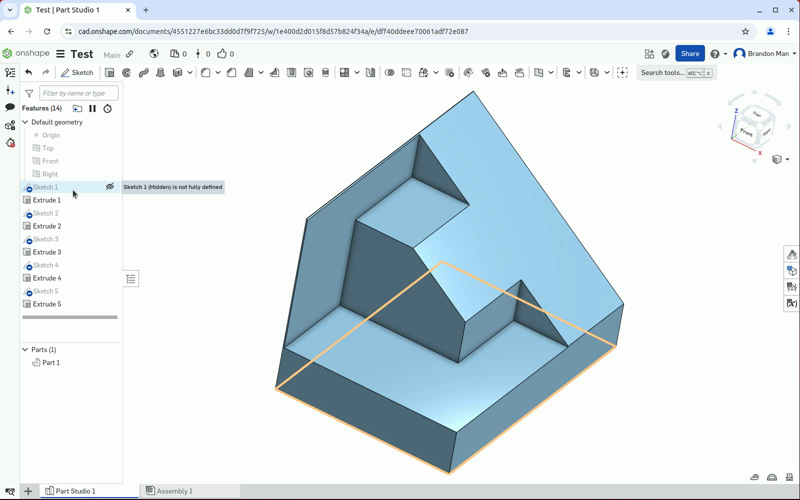
click(73, 189)